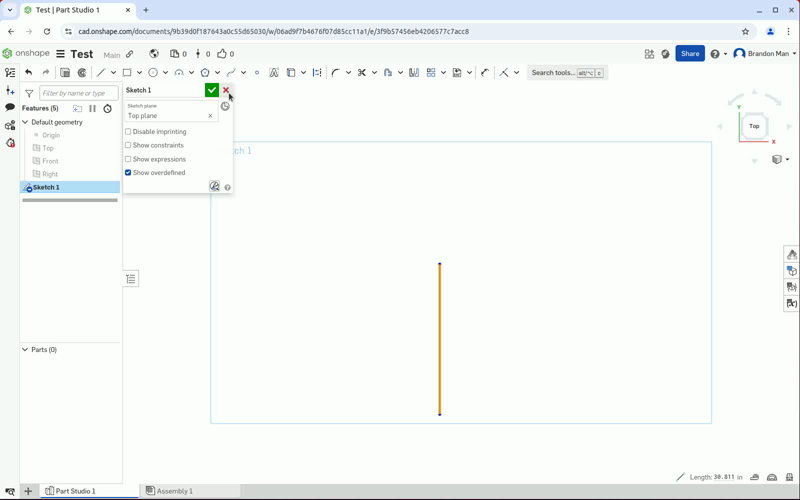
key(shift+h)
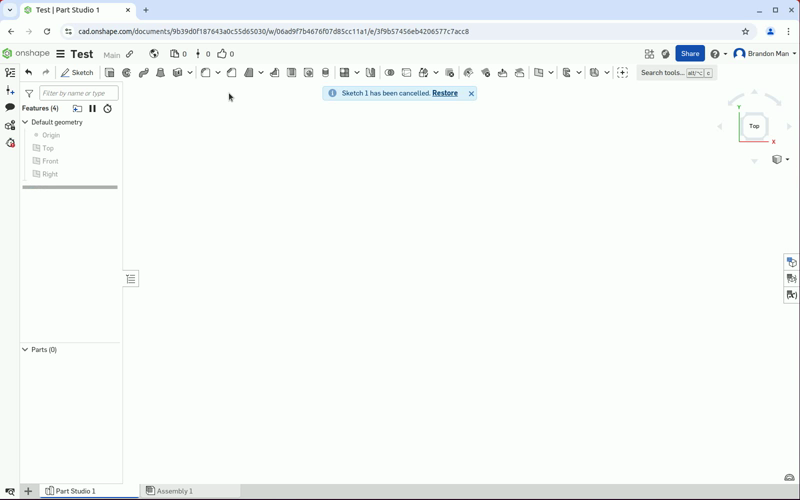
mouse_move(73, 352)
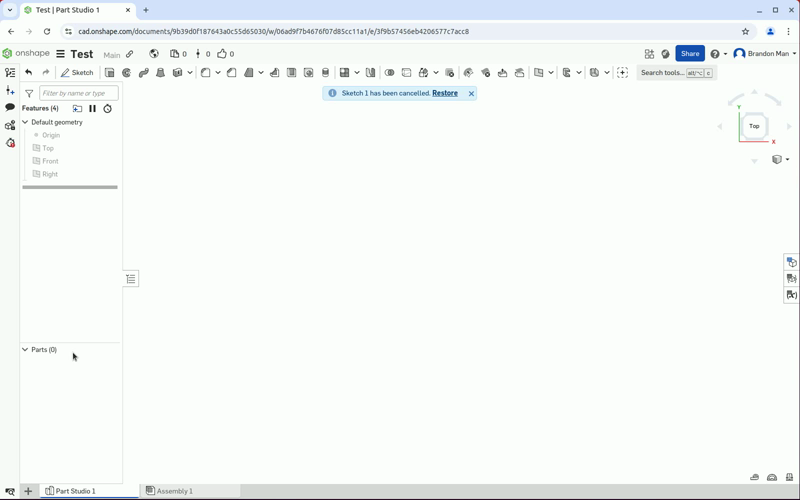
key(y)
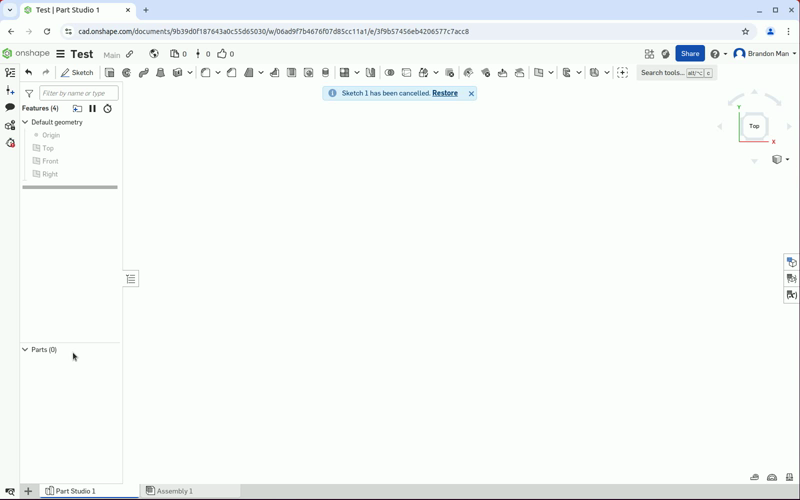
key(shift+p)
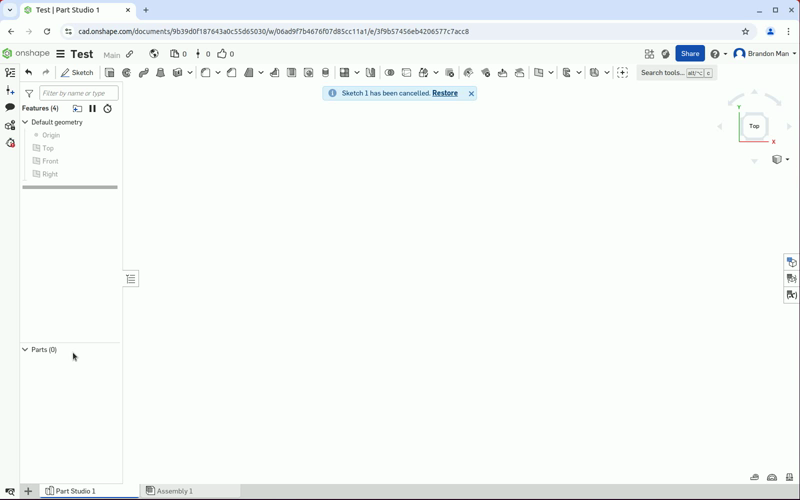
key(space)
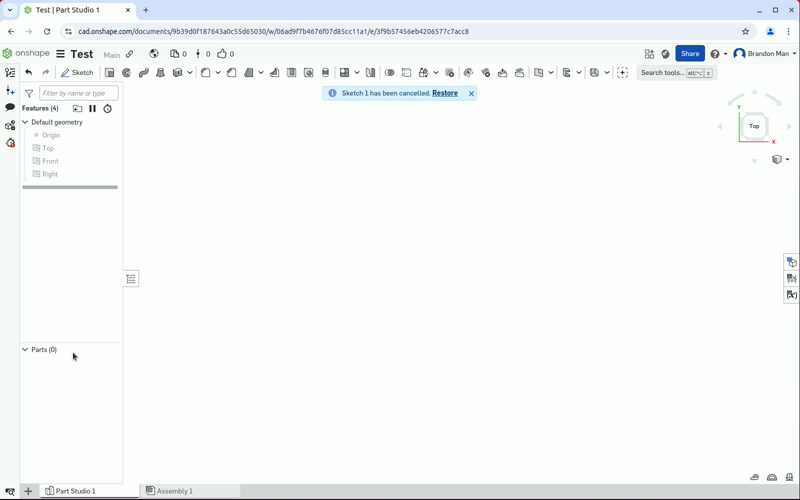
key_down(shift)
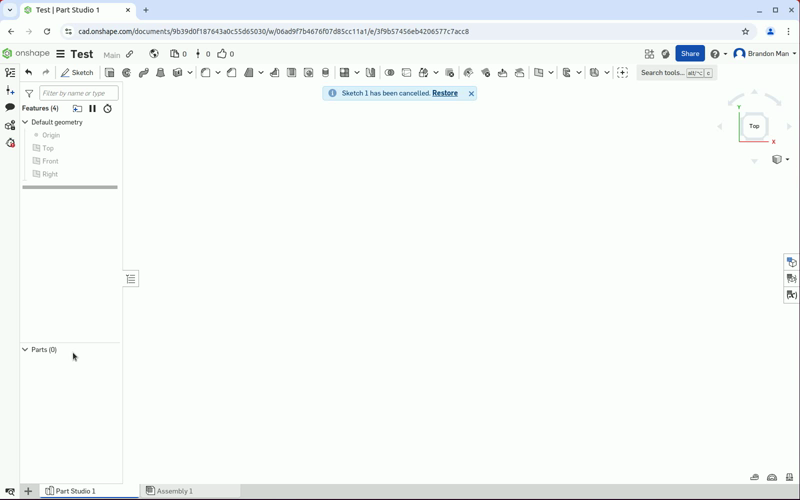
key(up)
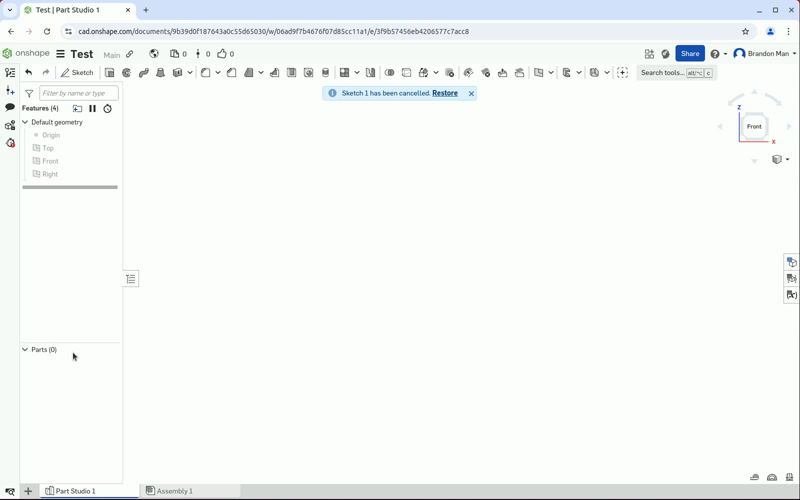
key_up(shift)
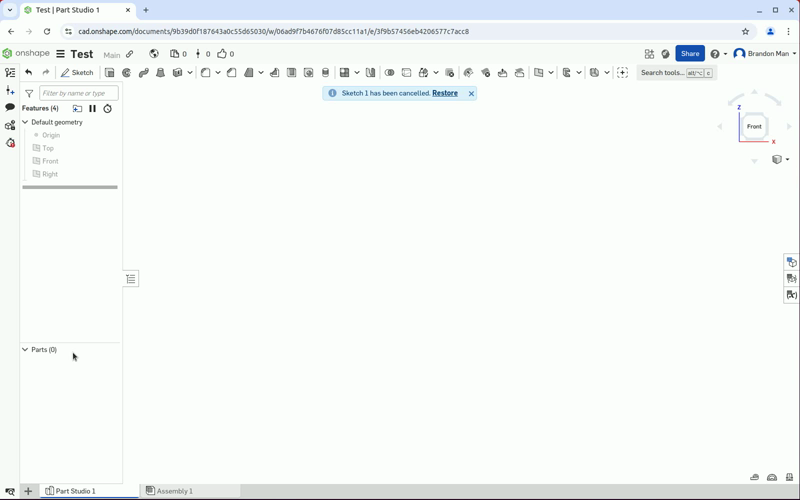
mouse_move(73, 352)
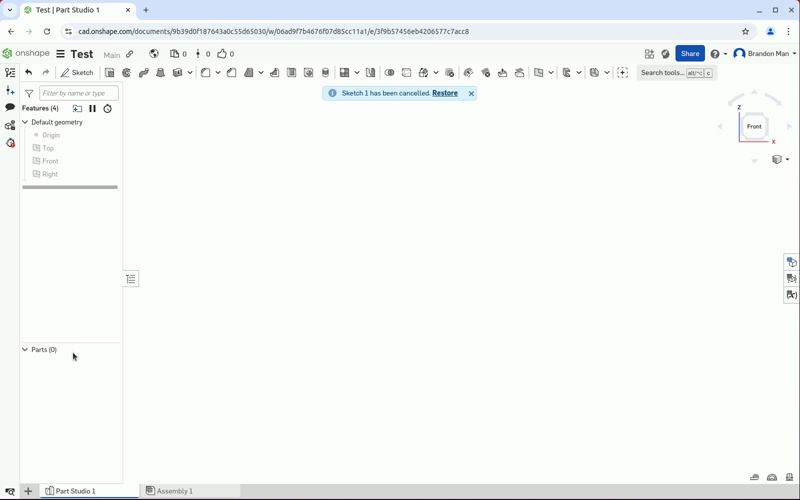
key(shift+y)
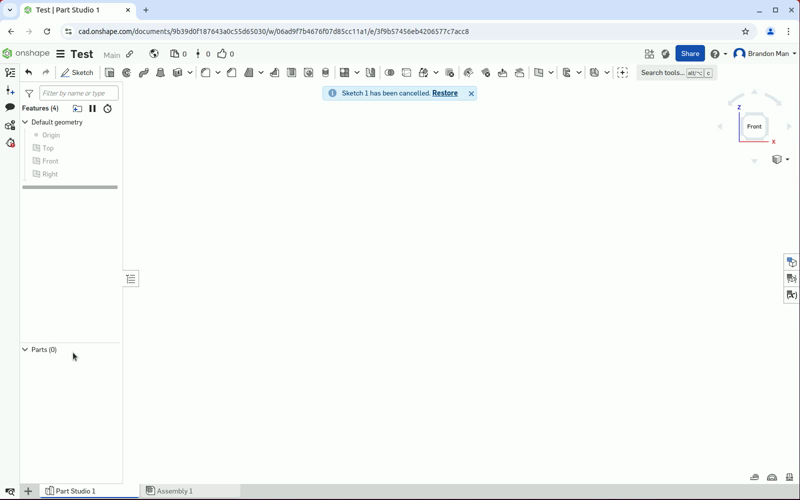
key(shift+s)
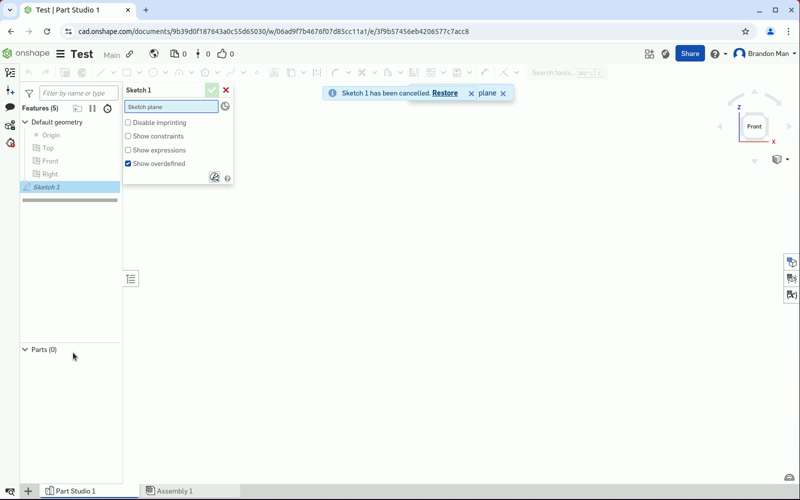
mouse_move(73, 163)
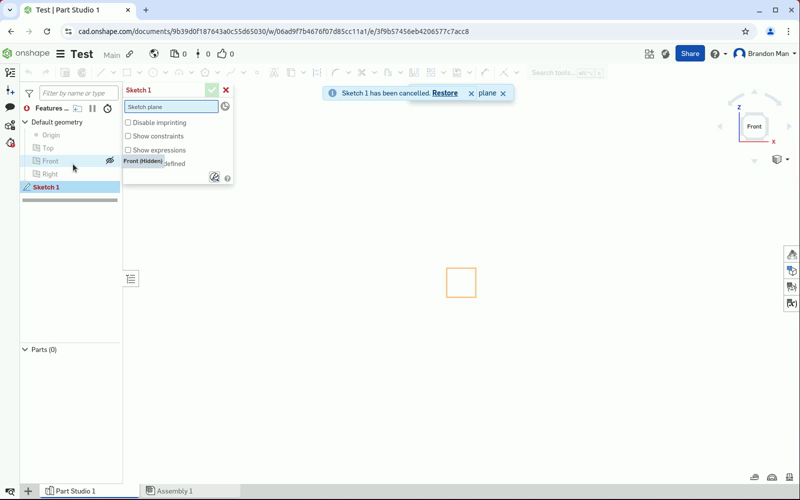
click(73, 163)
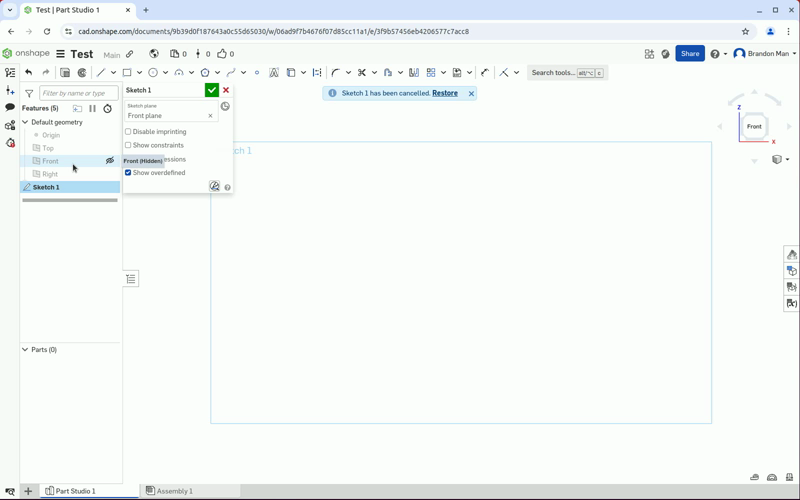
mouse_move(73, 352)
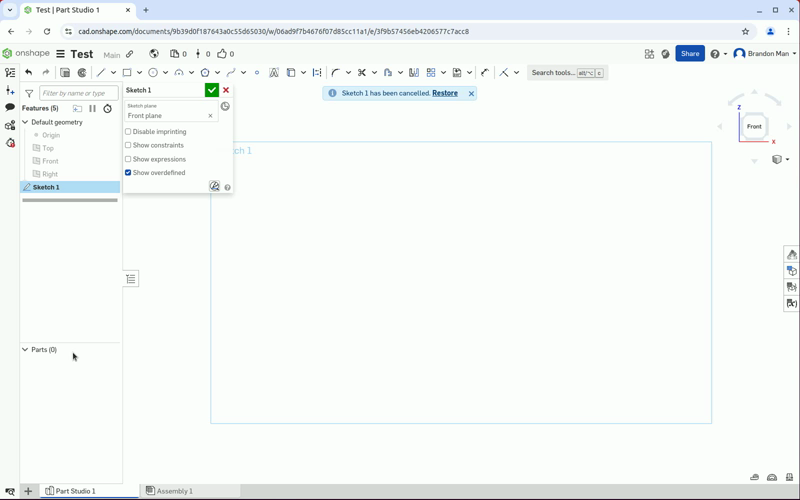
key(y)
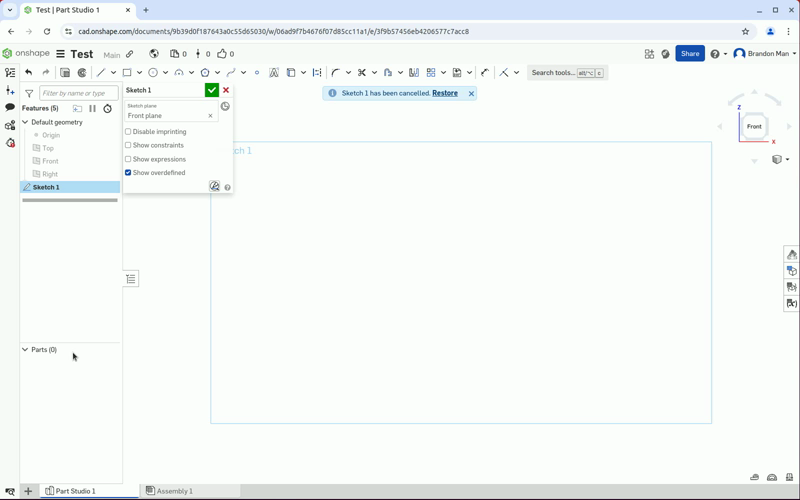
key(c)
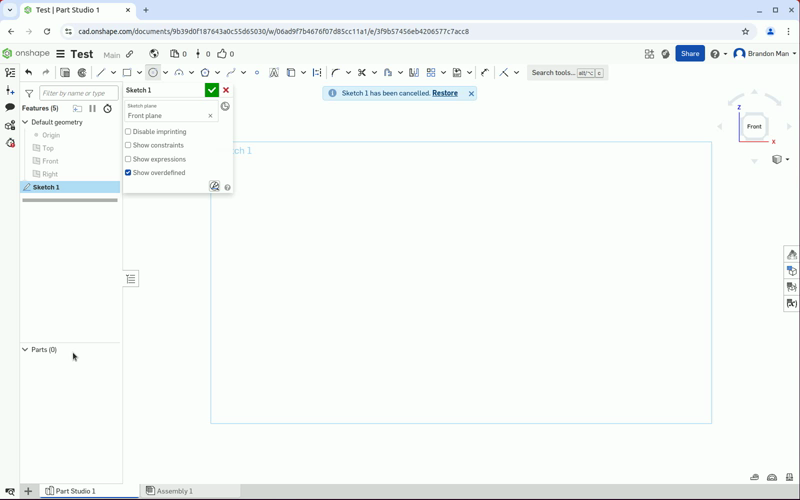
key_down(shift)
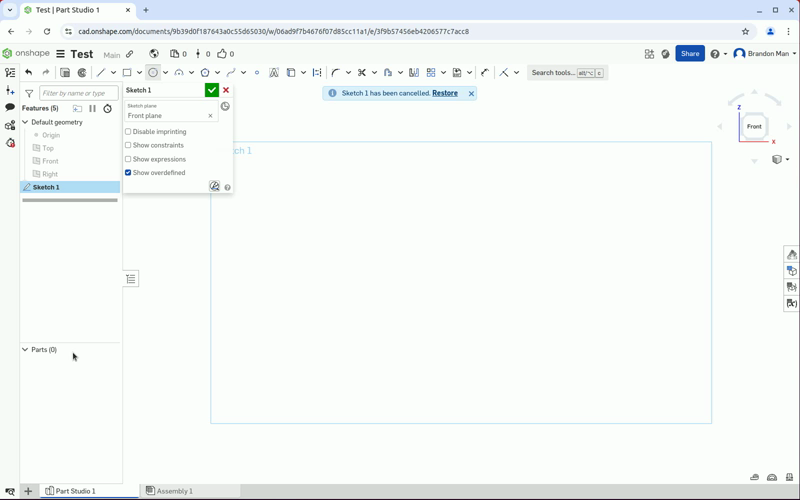
mouse_move(461, 282)
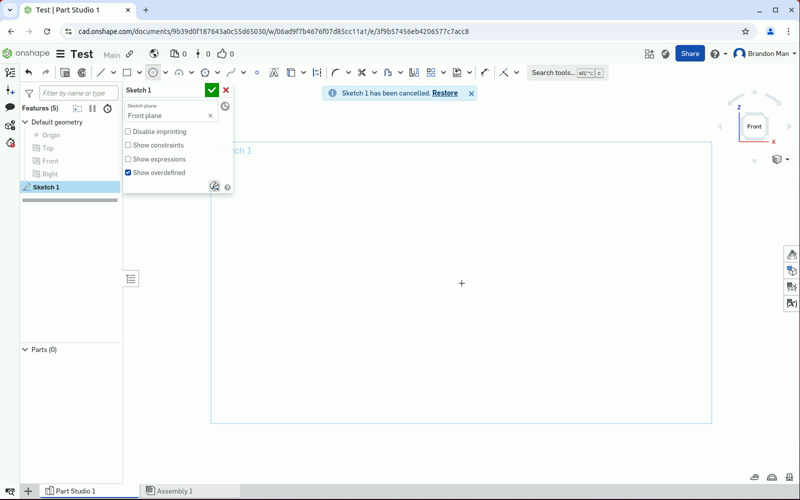
click(461, 282)
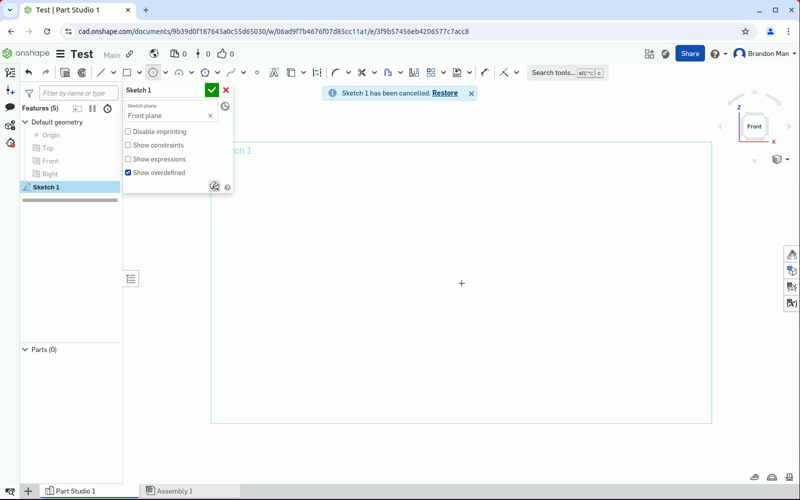
key_up(shift)
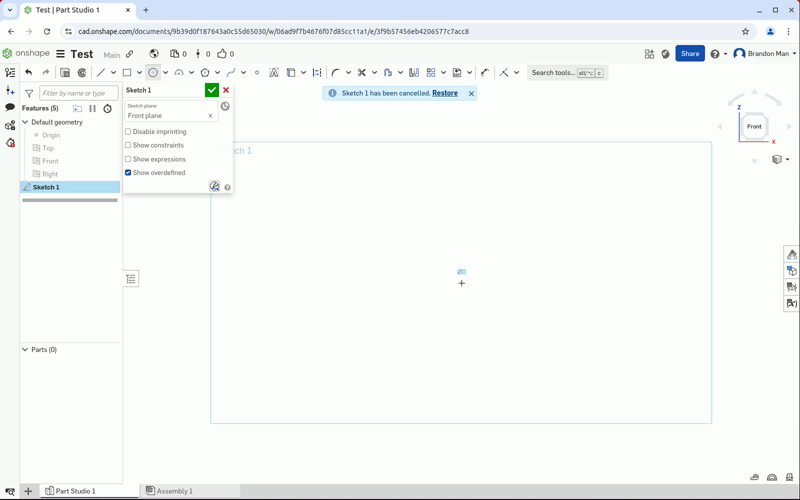
mouse_move(504, 282)
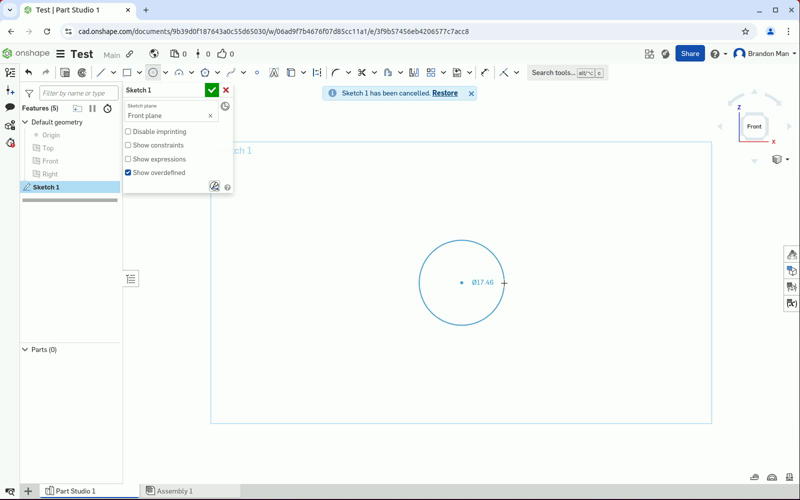
click(504, 282)
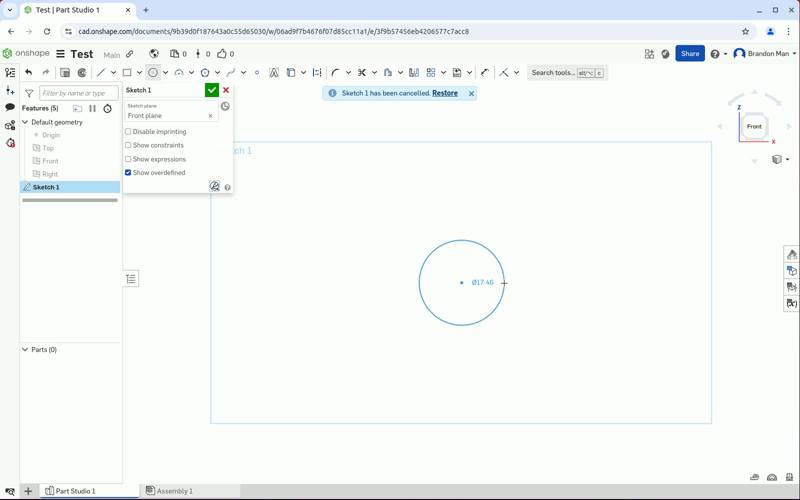
key(esc)
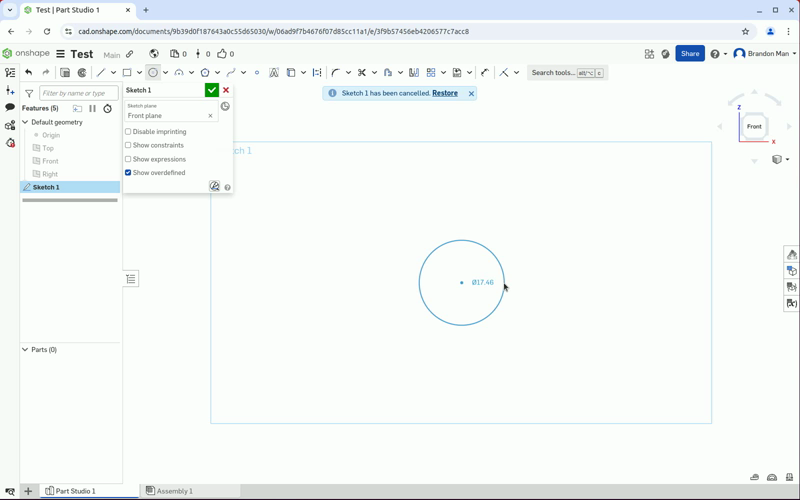
key(c)
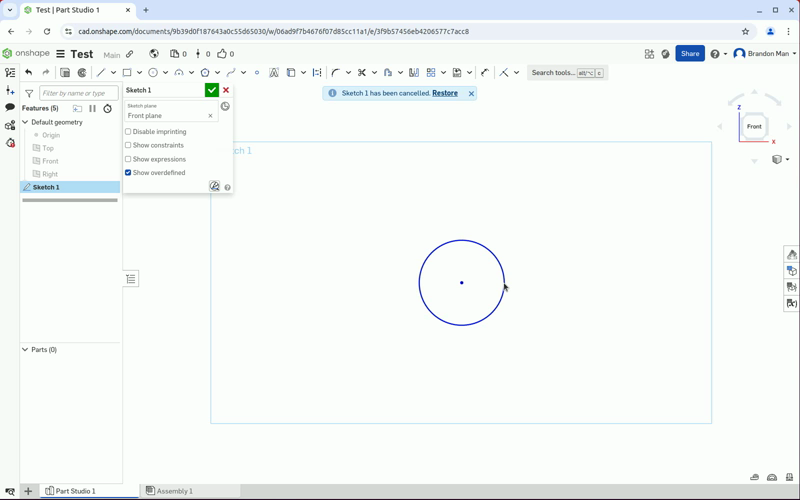
key_down(shift)
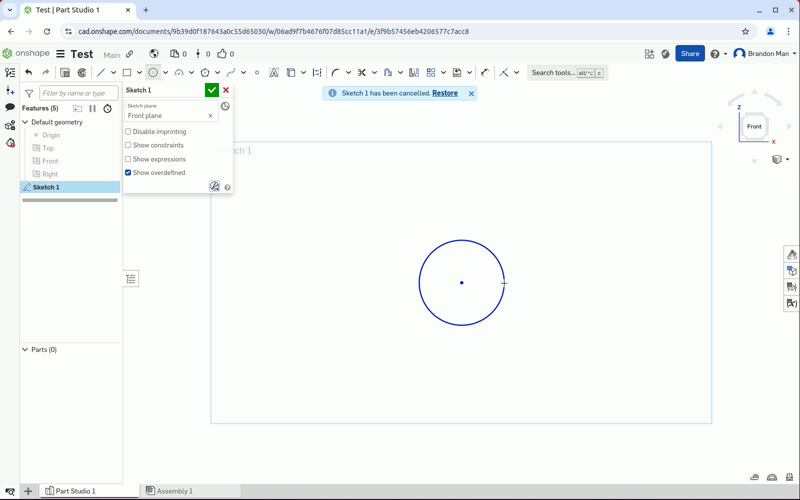
mouse_move(461, 282)
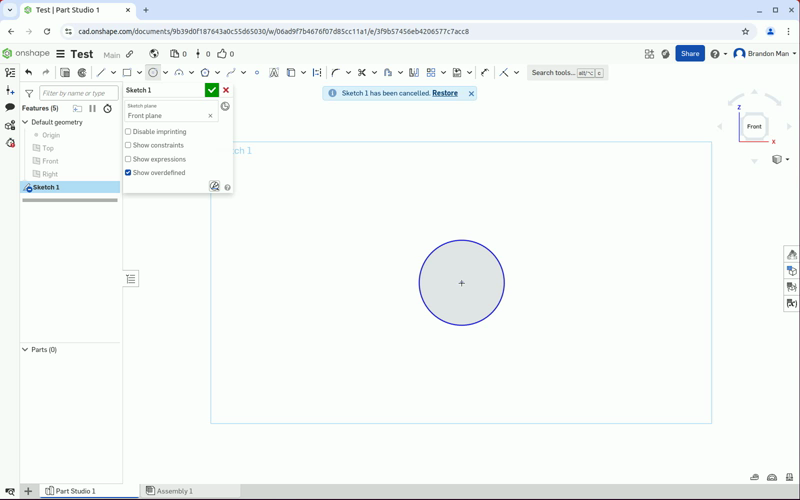
click(461, 282)
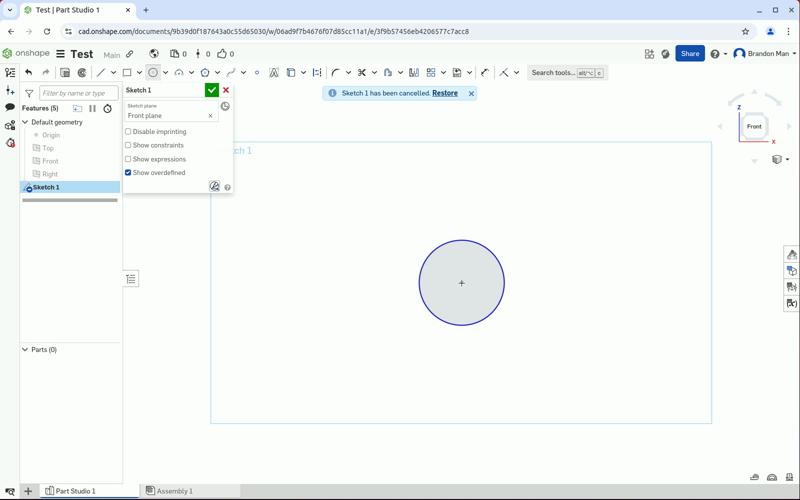
key_up(shift)
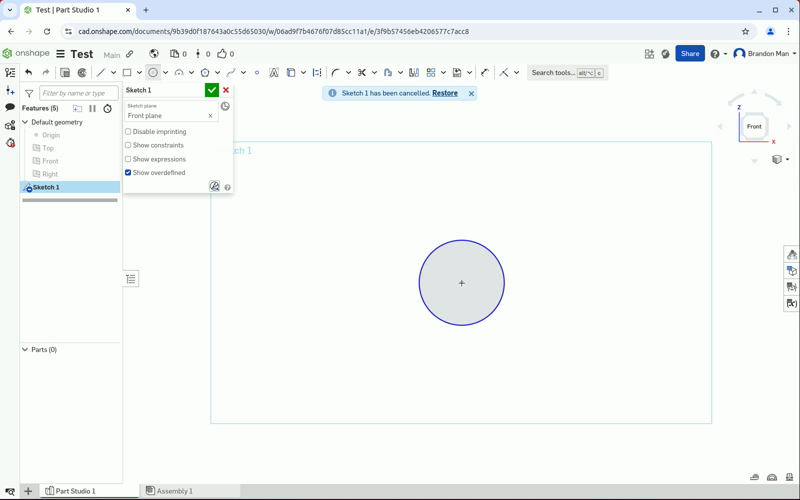
mouse_move(501, 282)
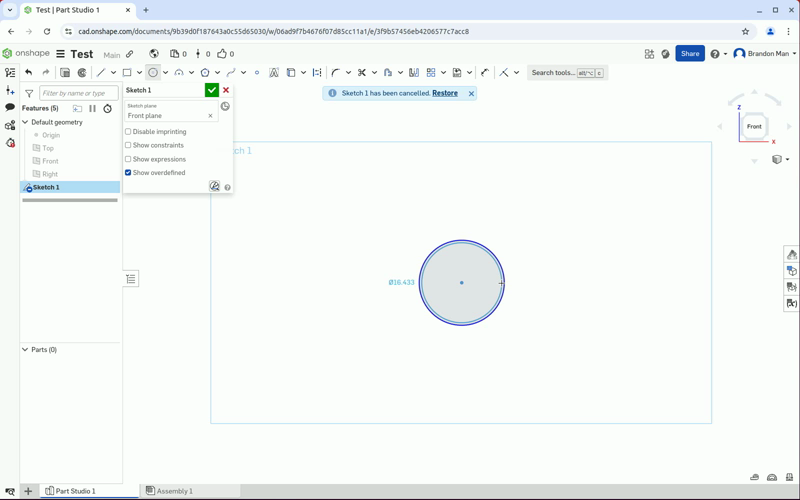
scroll(6)
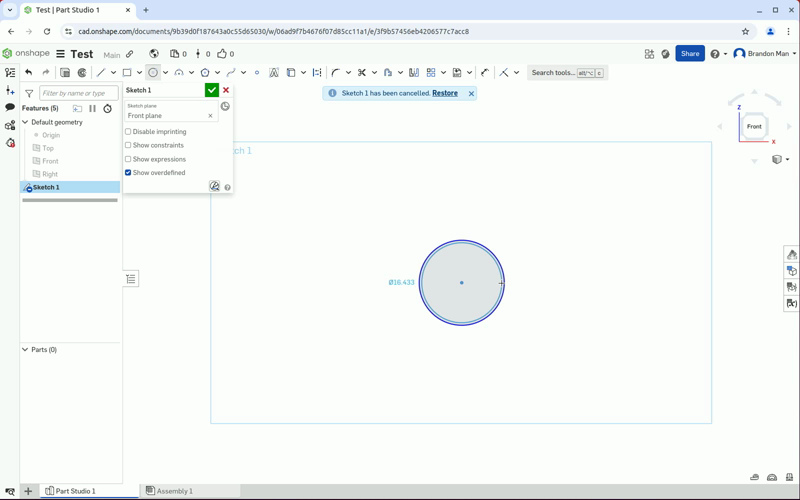
scroll(6)
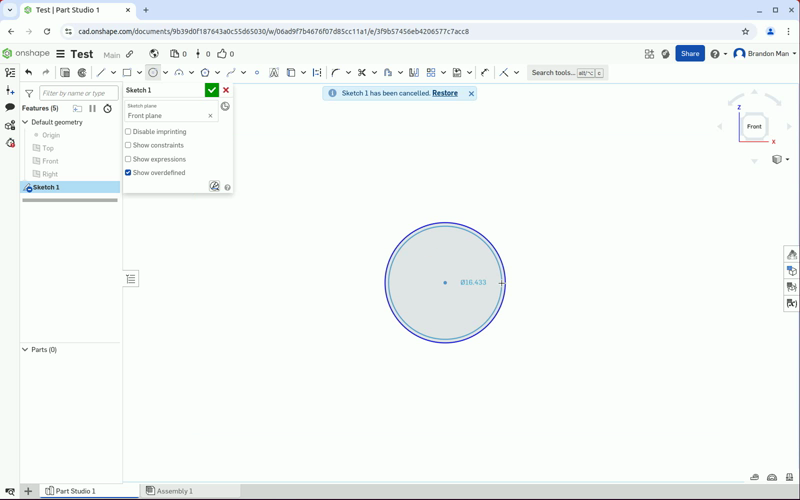
scroll(6)
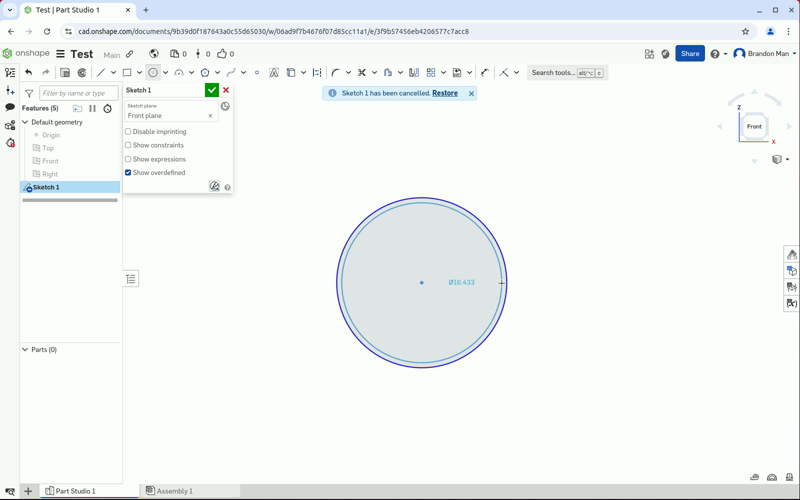
scroll(6)
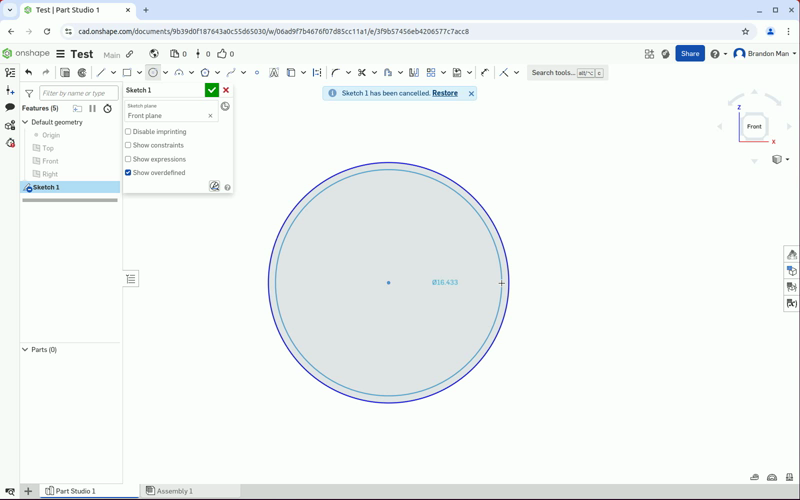
scroll(6)
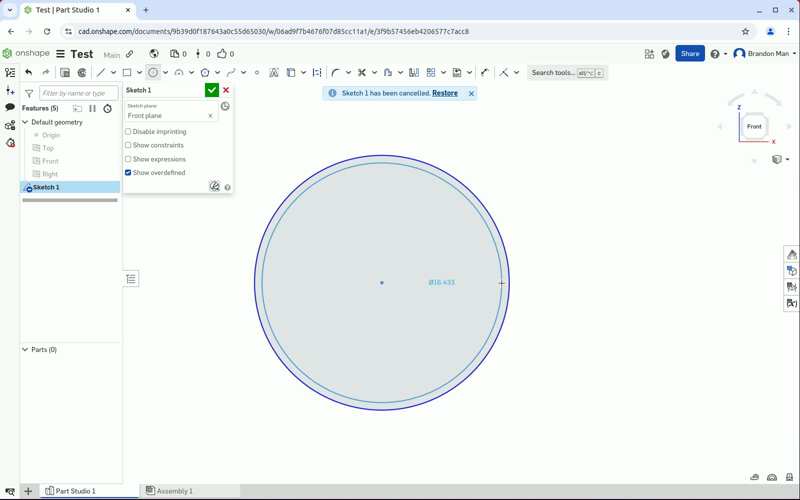
scroll(6)
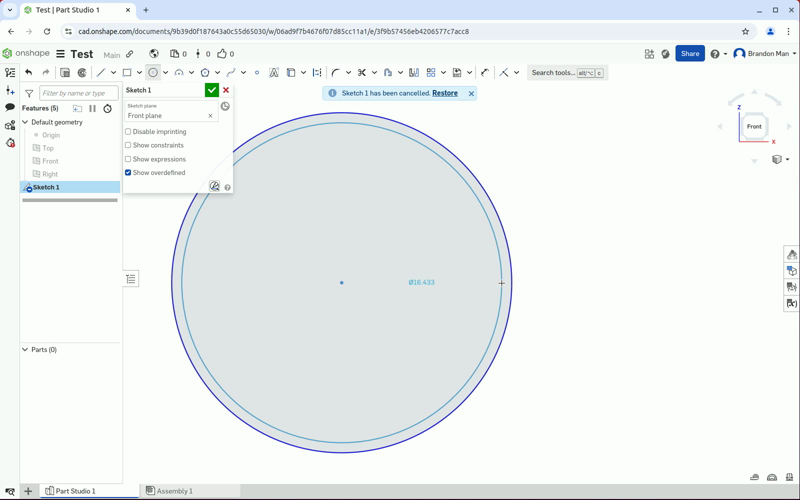
scroll(6)
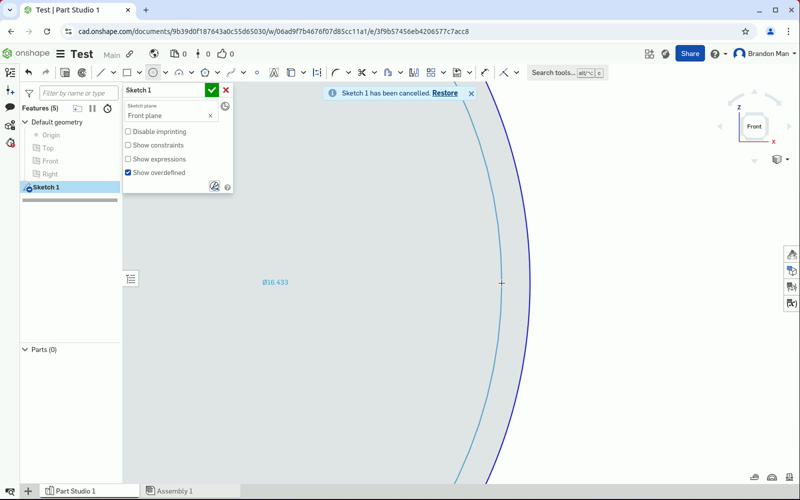
click(501, 282)
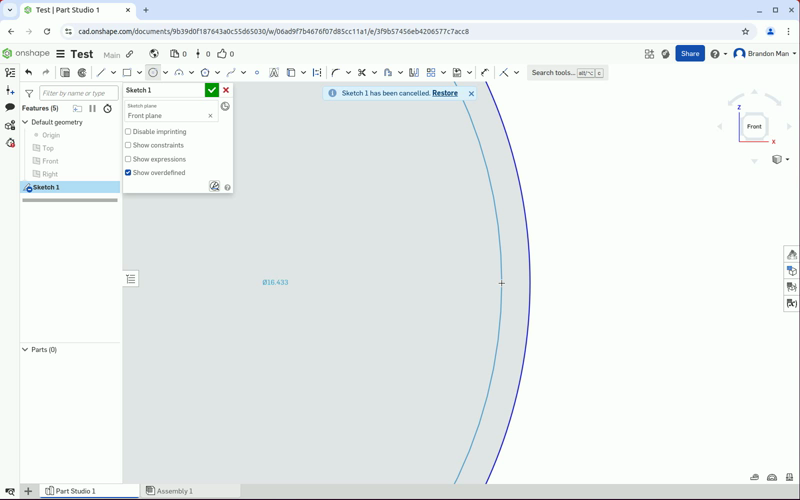
scroll(-6)
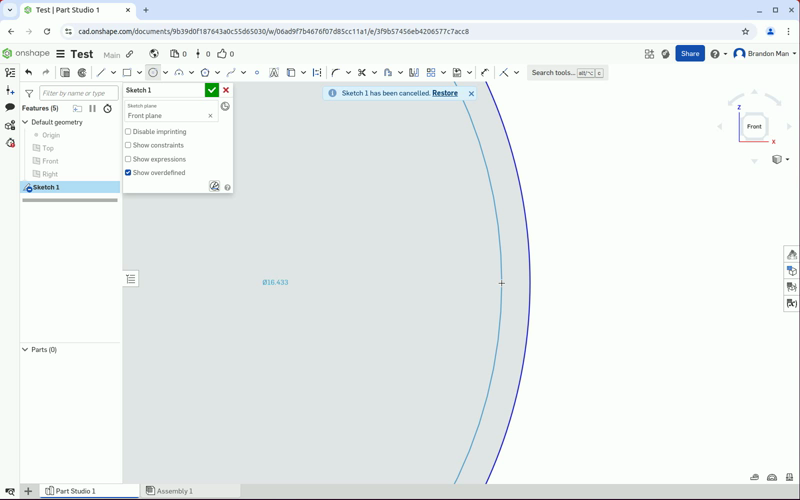
scroll(-6)
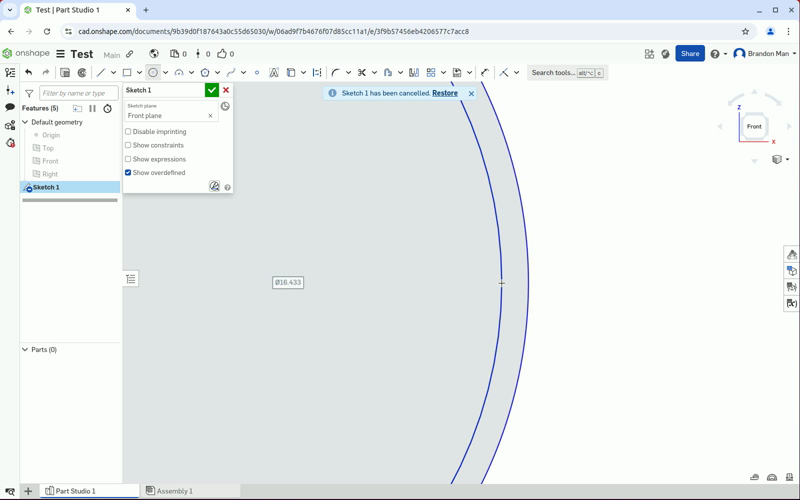
scroll(-6)
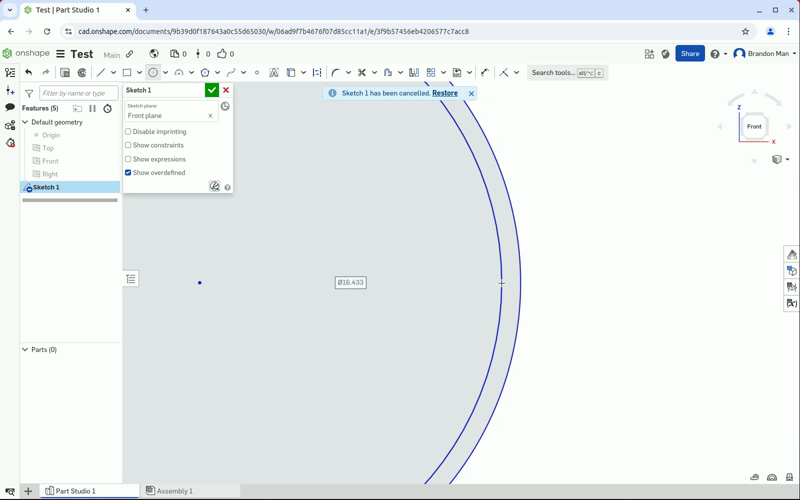
scroll(-6)
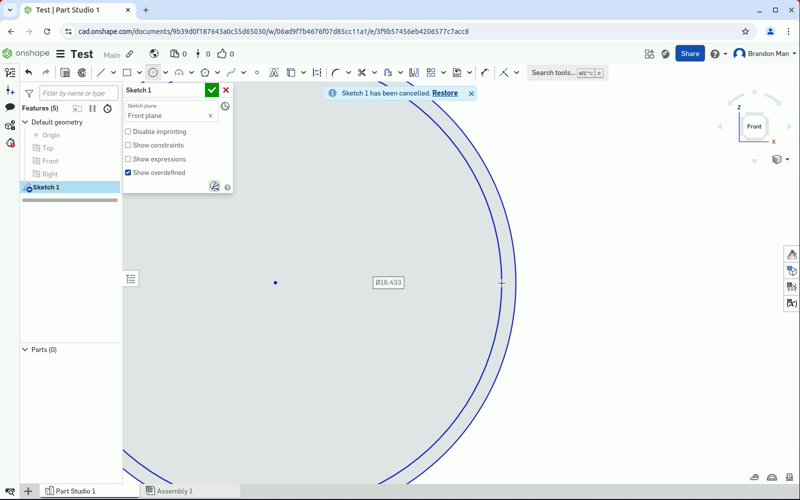
scroll(-6)
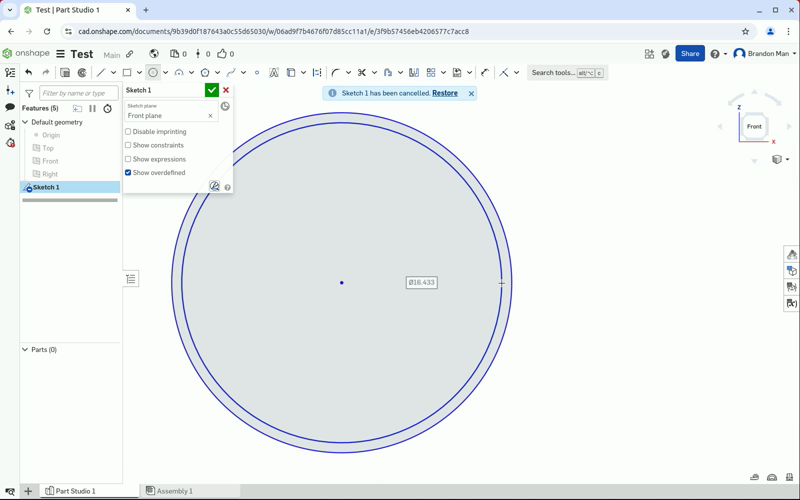
scroll(-6)
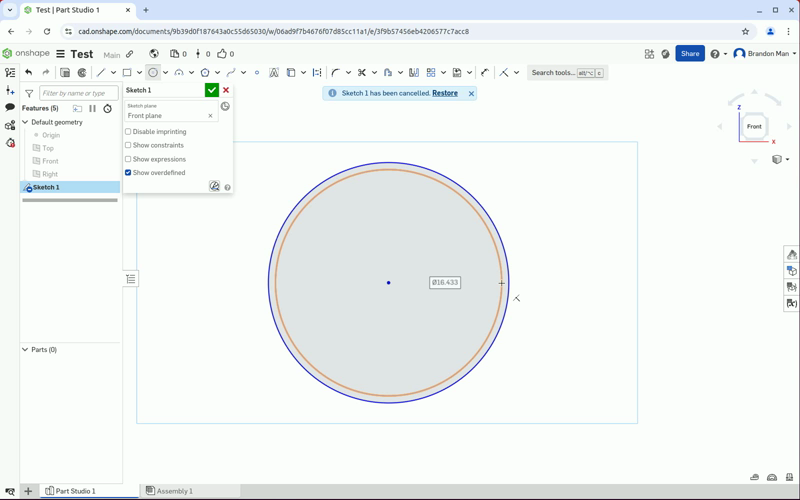
scroll(-6)
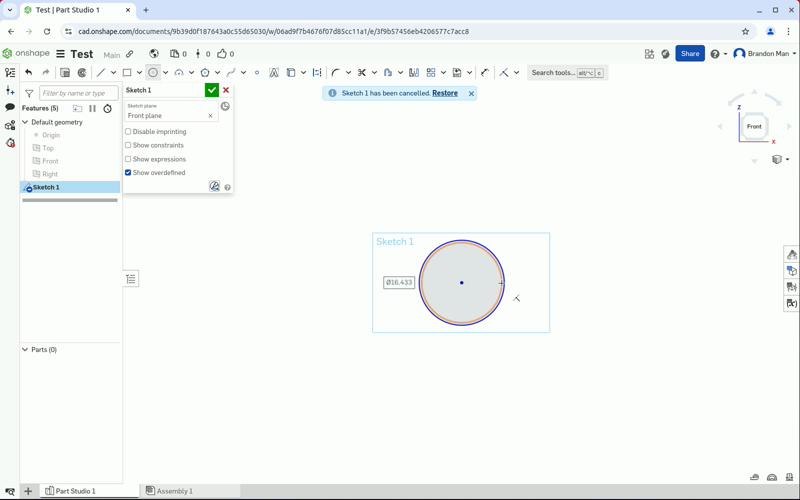
key(esc)
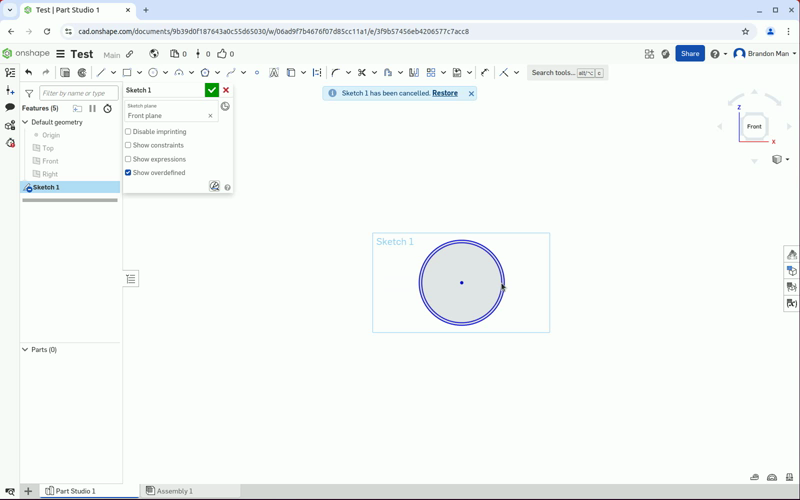
mouse_move(494, 308)
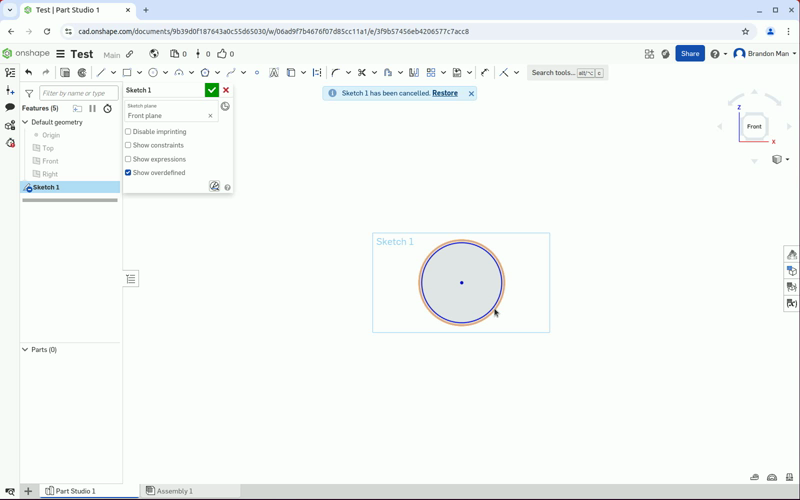
scroll(6)
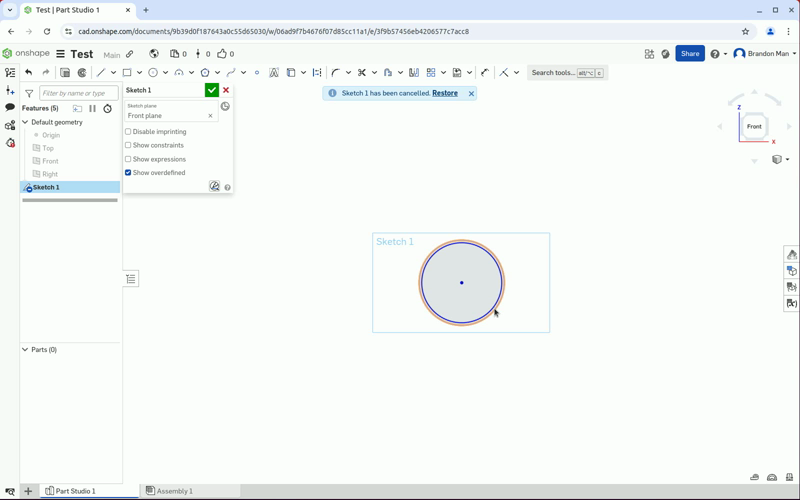
scroll(6)
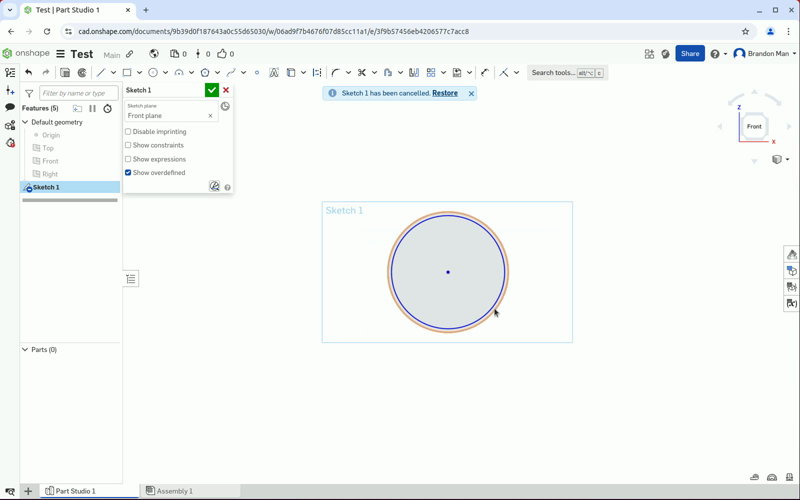
scroll(6)
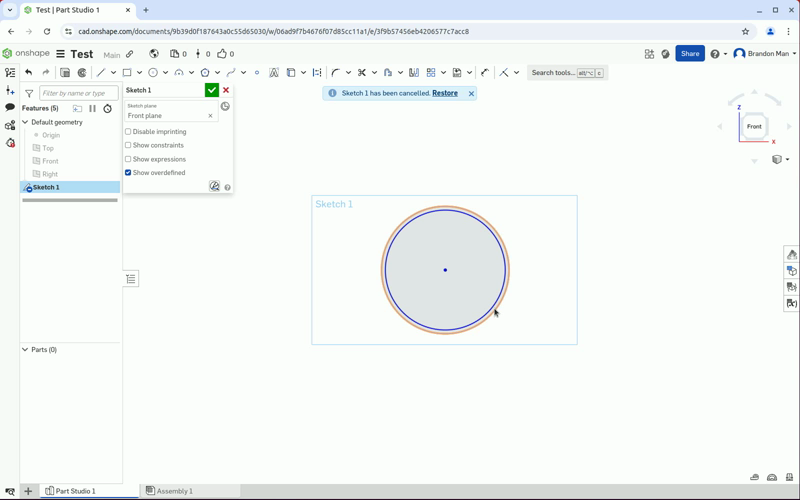
scroll(6)
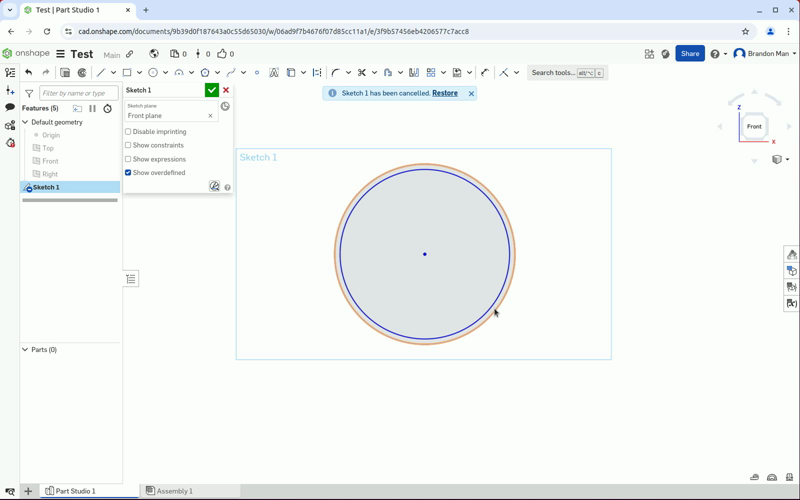
scroll(6)
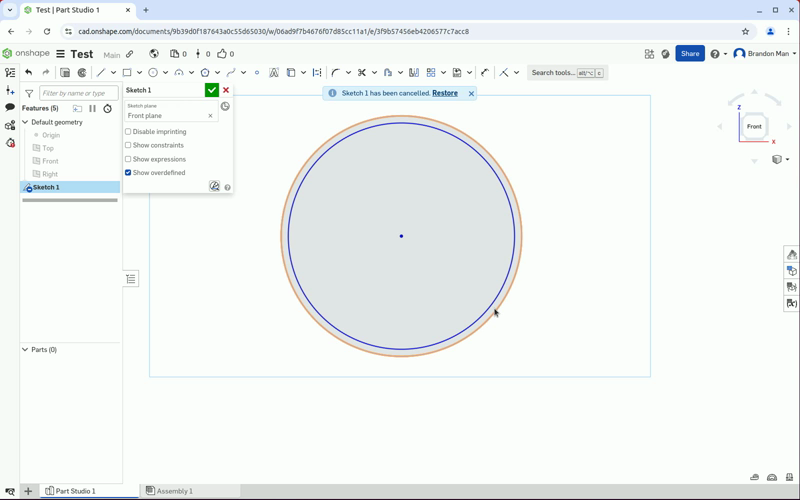
scroll(6)
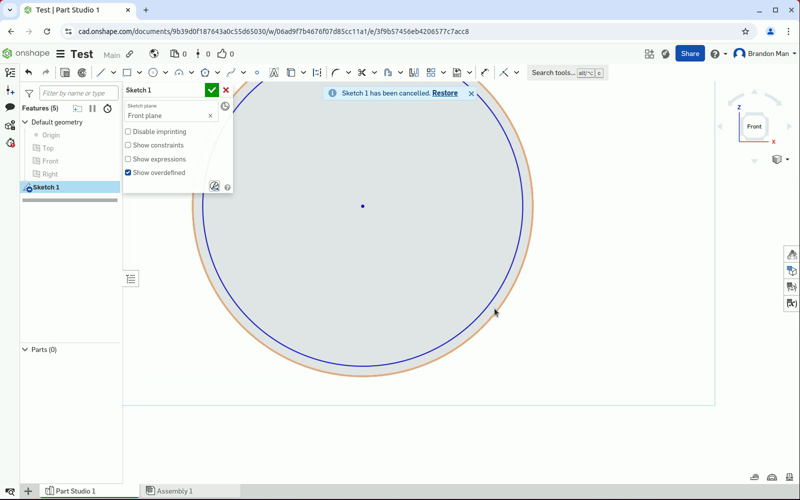
scroll(6)
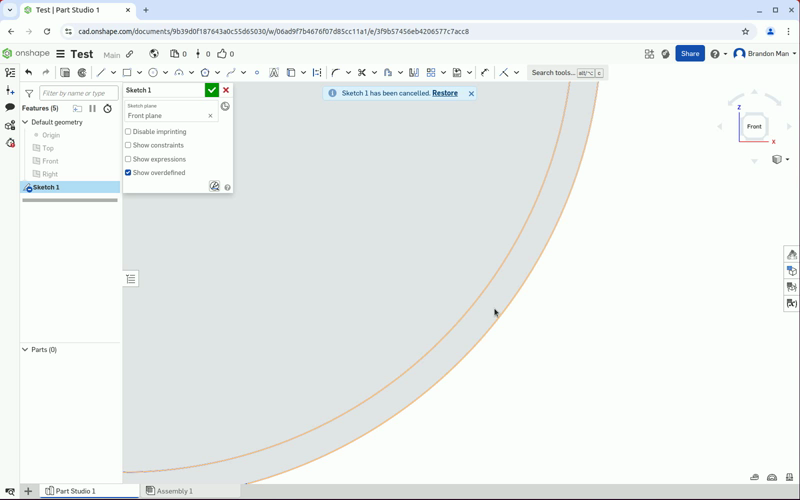
click(494, 308)
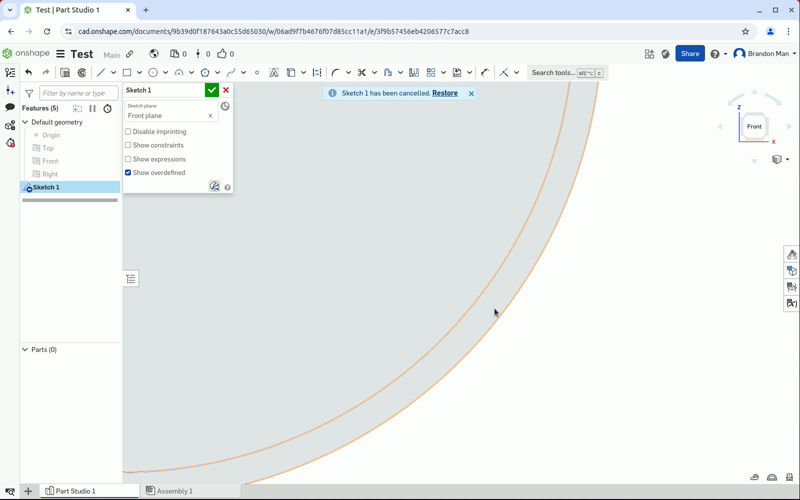
scroll(-6)
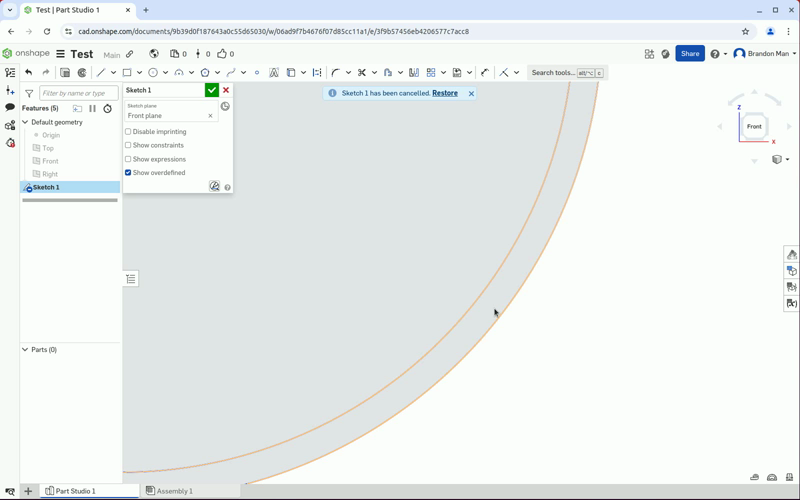
scroll(-6)
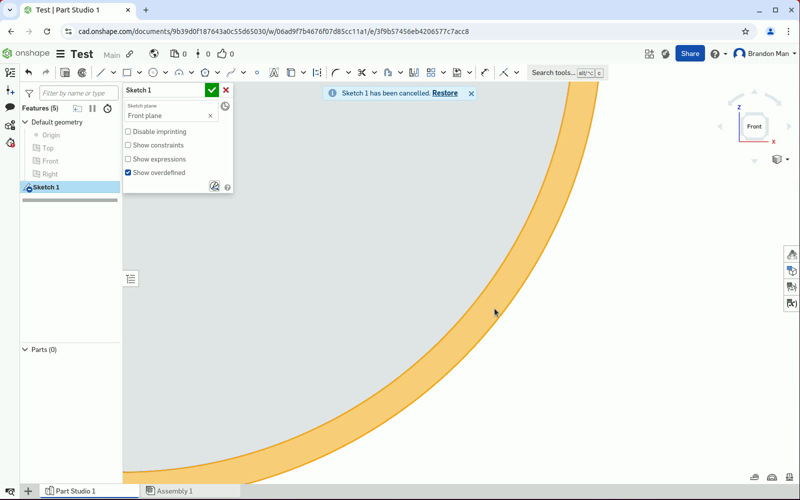
scroll(-6)
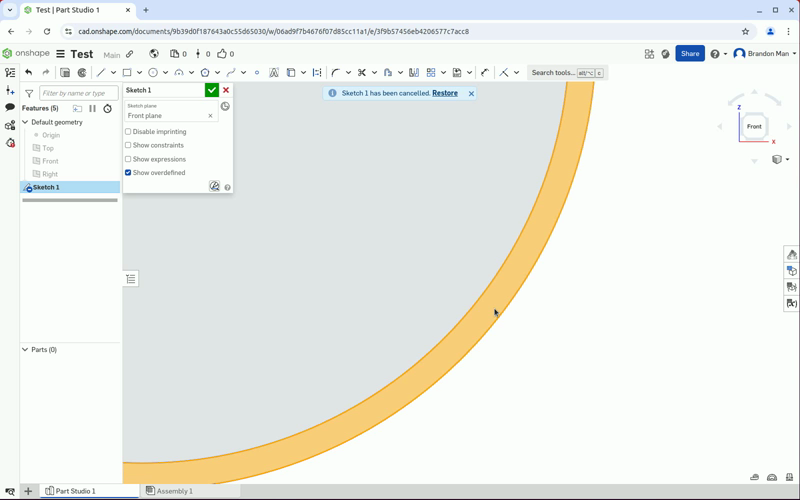
scroll(-6)
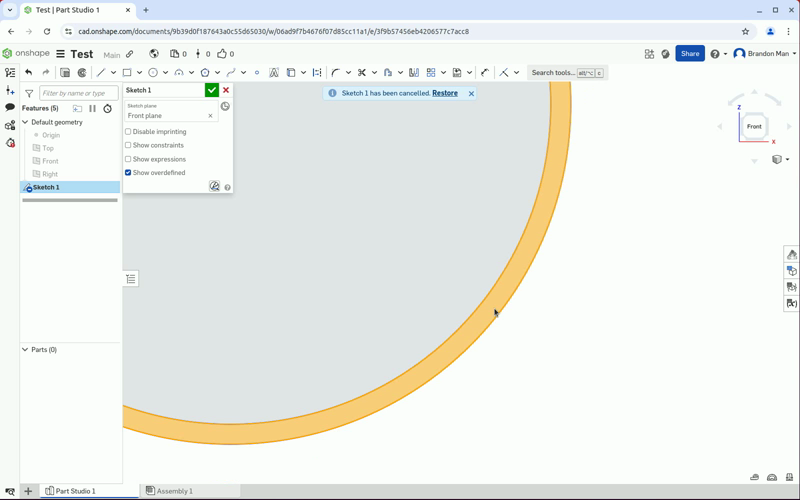
scroll(-6)
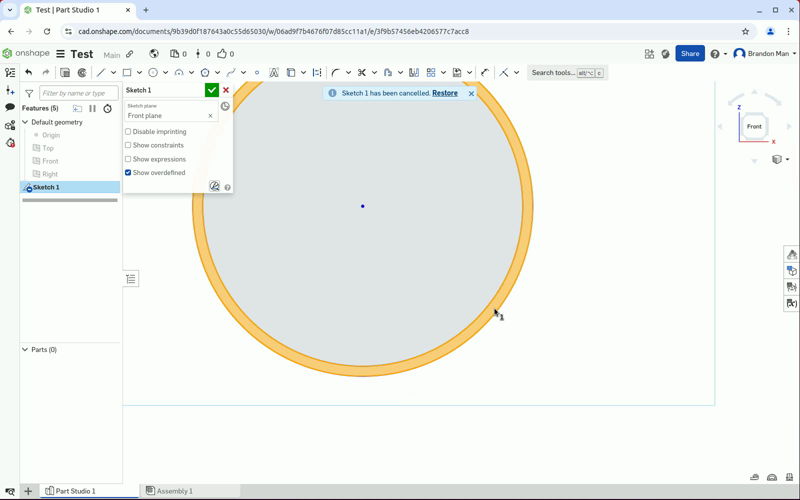
scroll(-6)
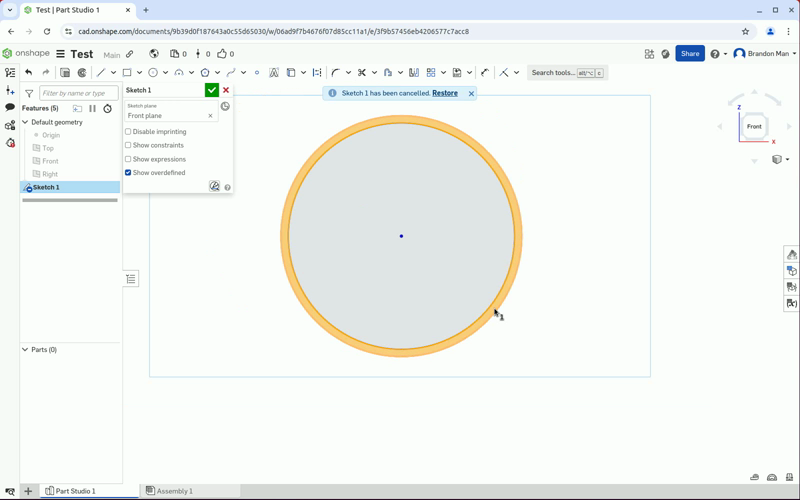
scroll(-6)
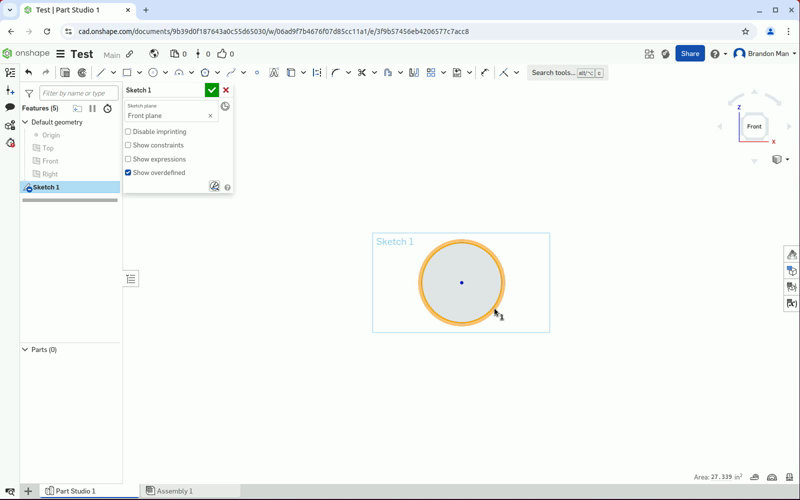
mouse_move(73, 352)
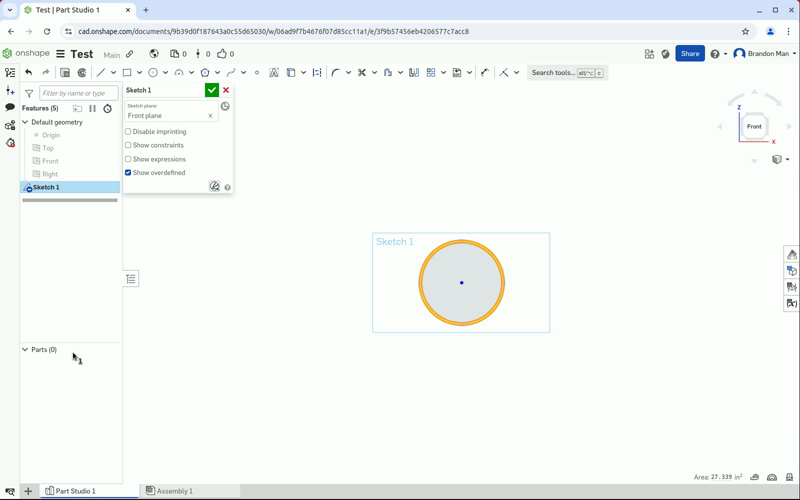
key(shift+y)
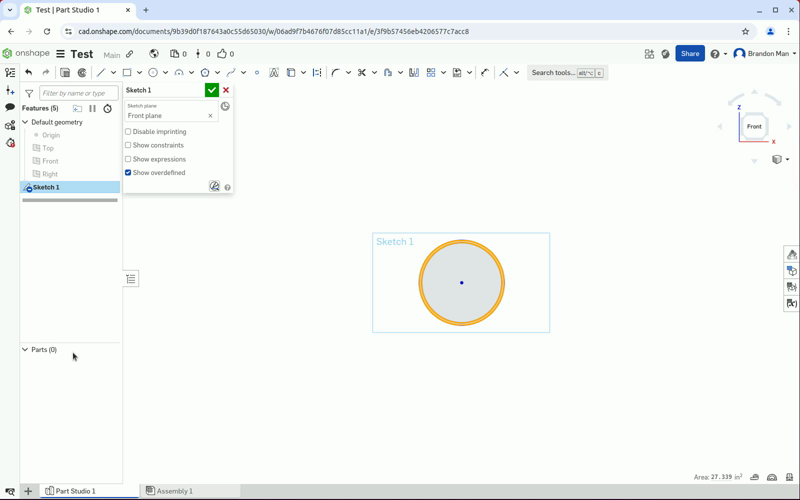
key(shift+e)
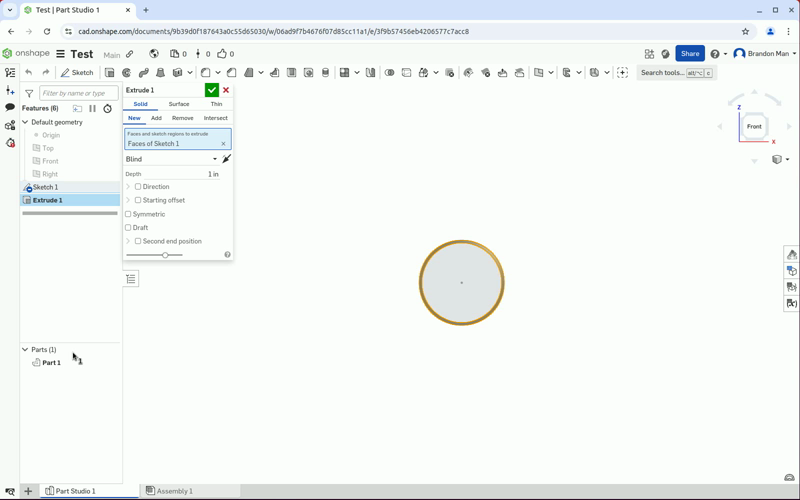
mouse_move(143, 106)
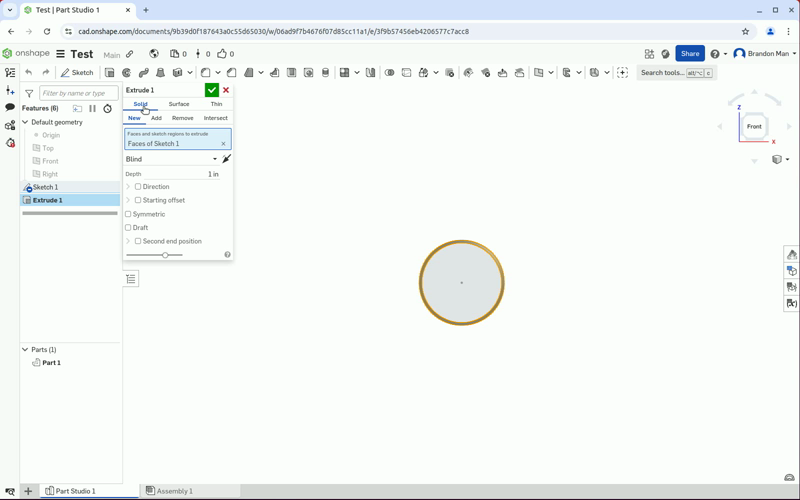
click(143, 106)
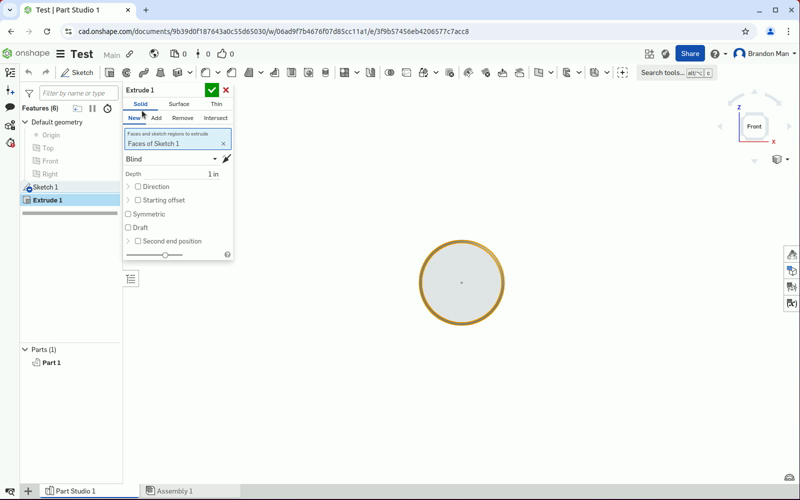
mouse_move(137, 120)
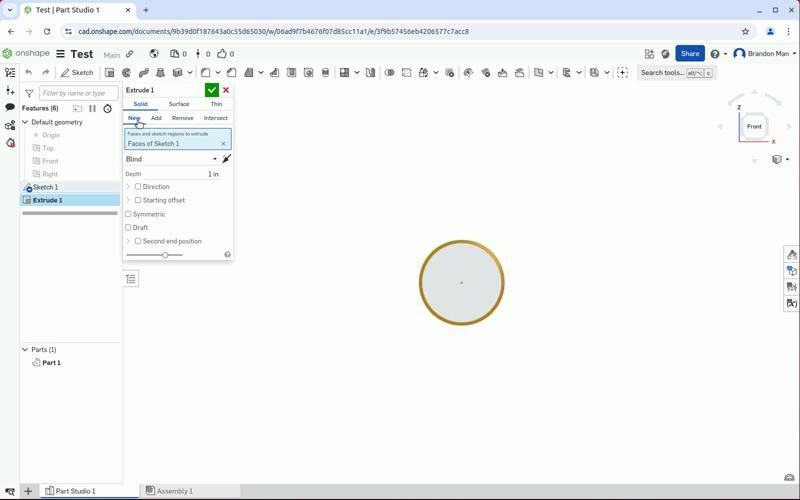
click(137, 120)
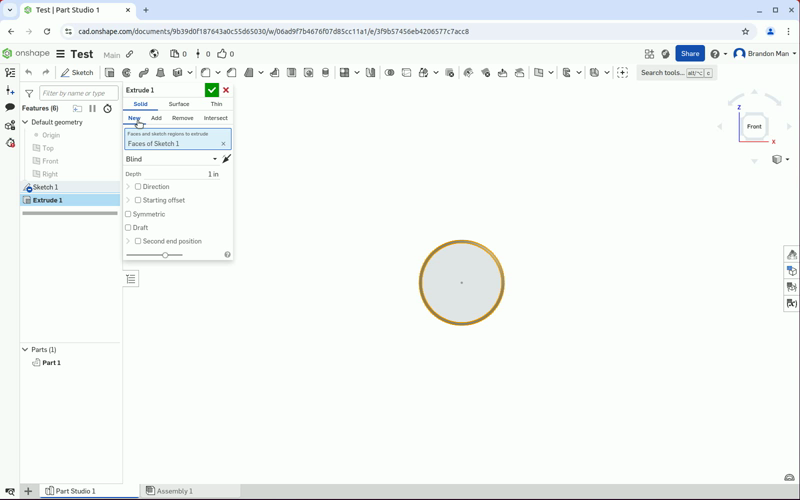
key(tab, 4)
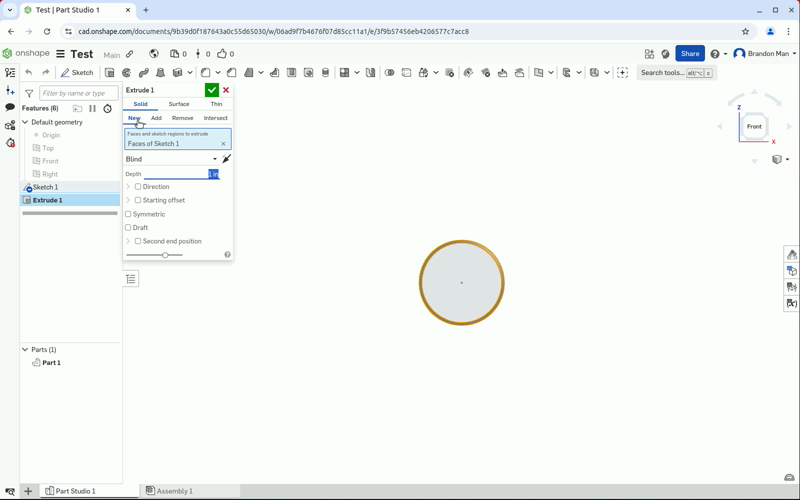
text(46.216)
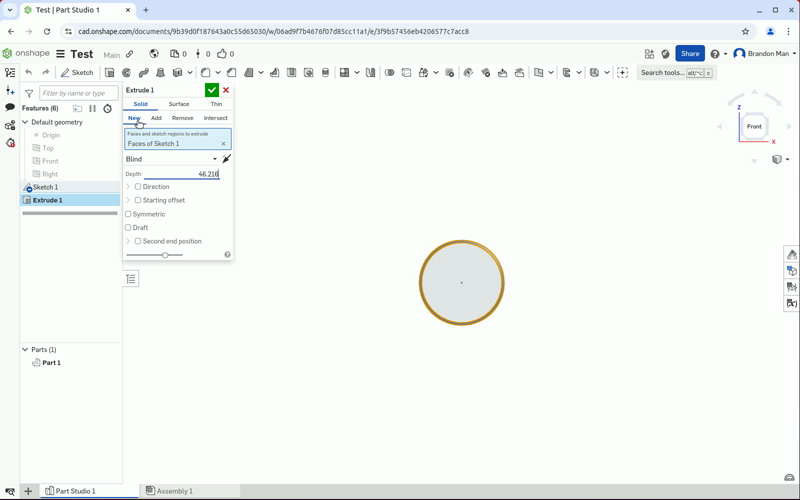
key(tab, 3)
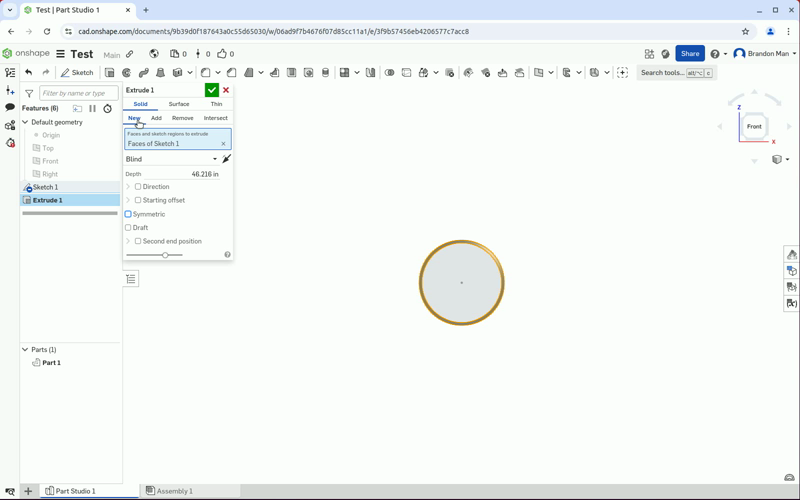
key(space)
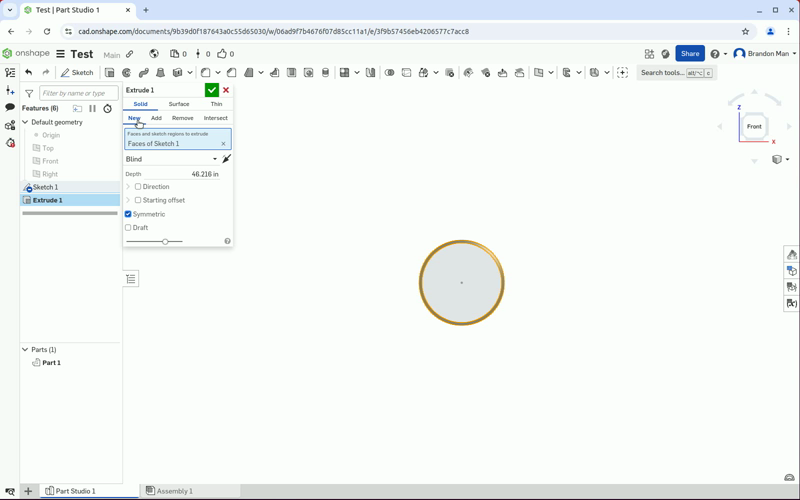
key(enter)
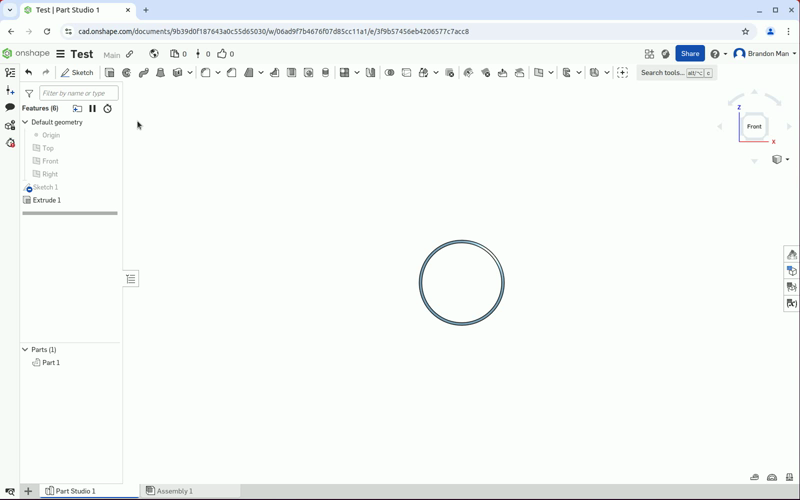
key(shift+h)
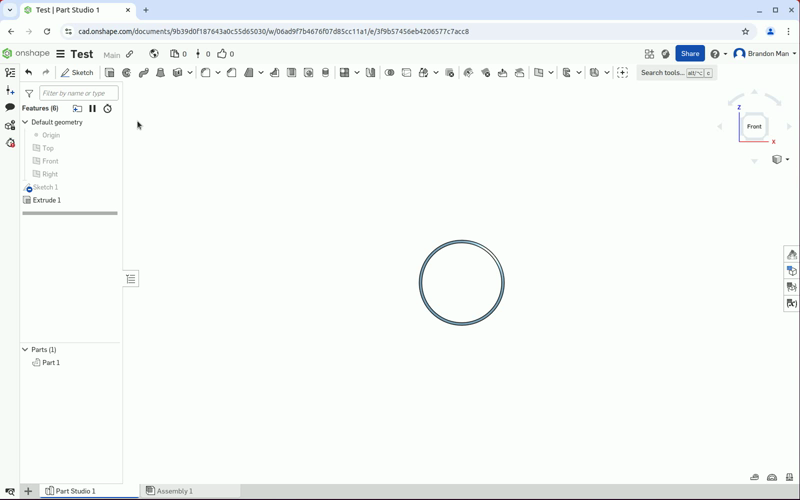
key(shift+h)
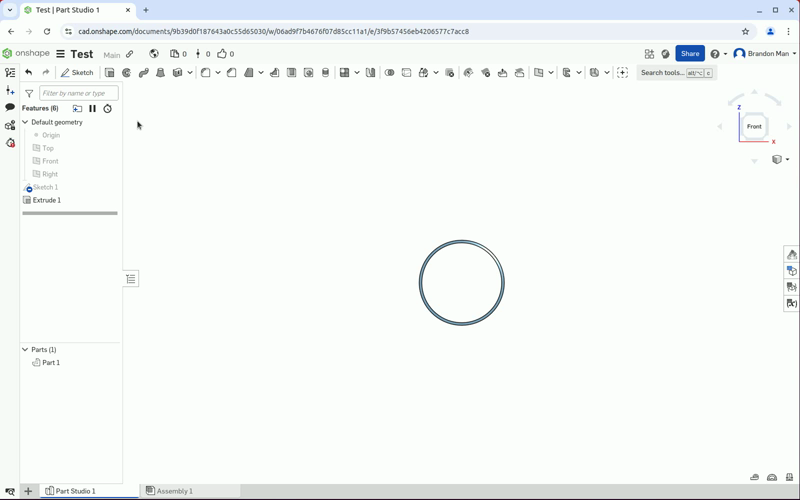
mouse_move(73, 189)
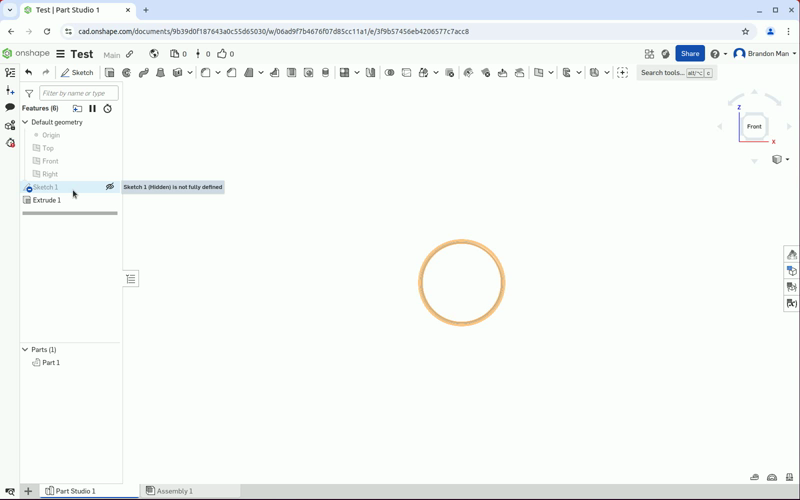
click(73, 189)
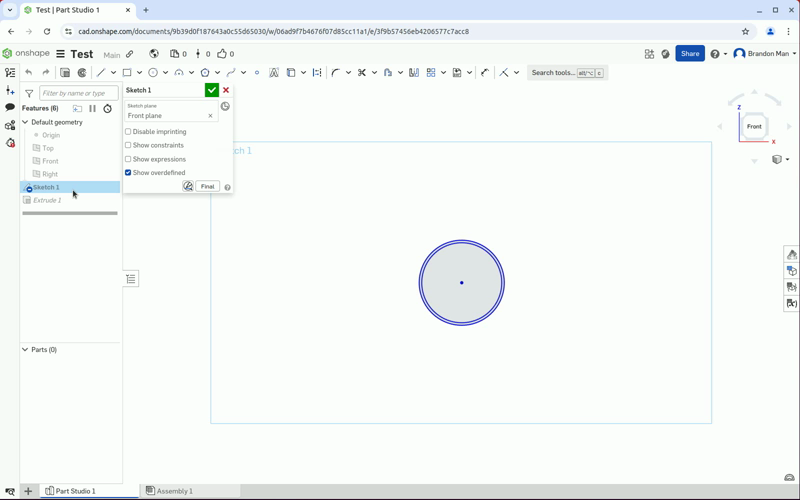
mouse_move(229, 92)
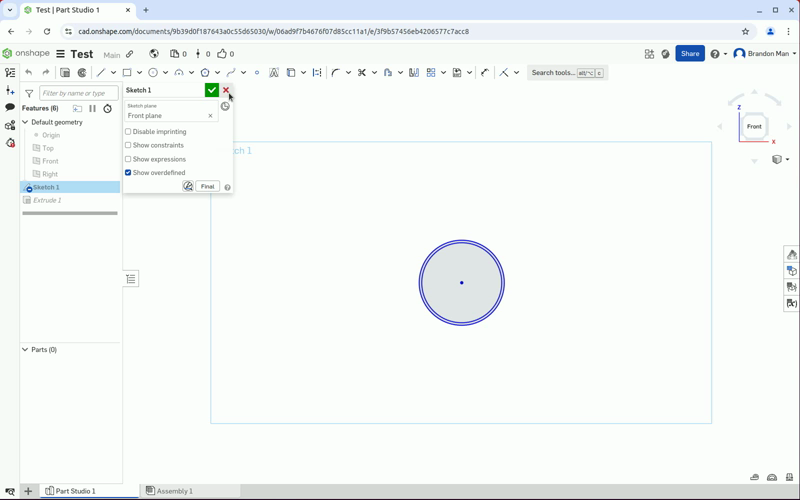
click(229, 92)
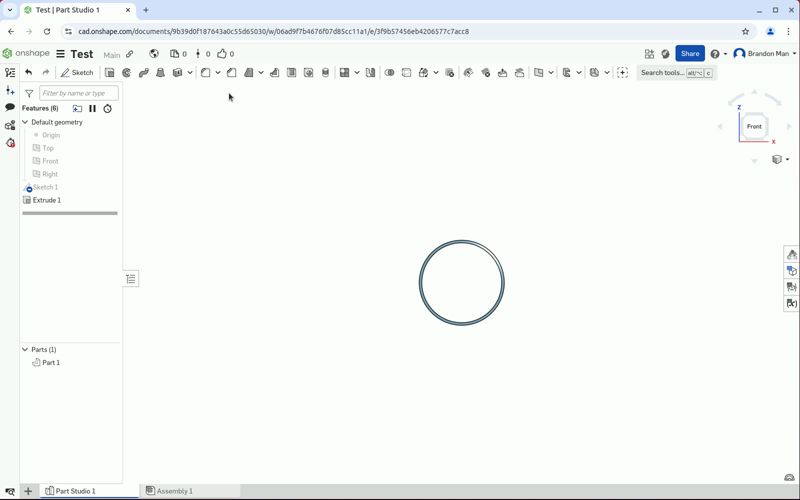
mouse_move(541, 75)
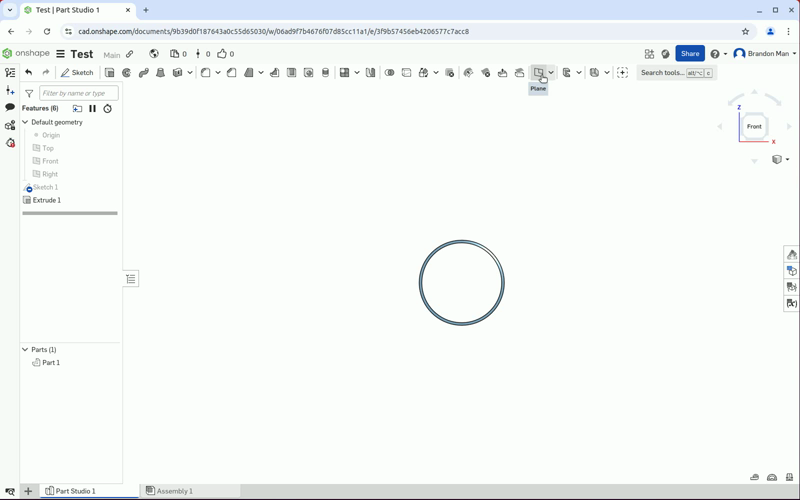
click(541, 75)
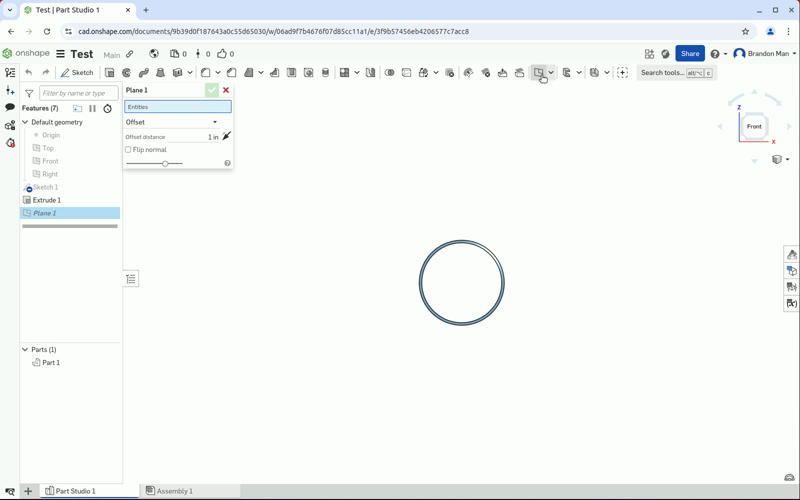
mouse_move(73, 163)
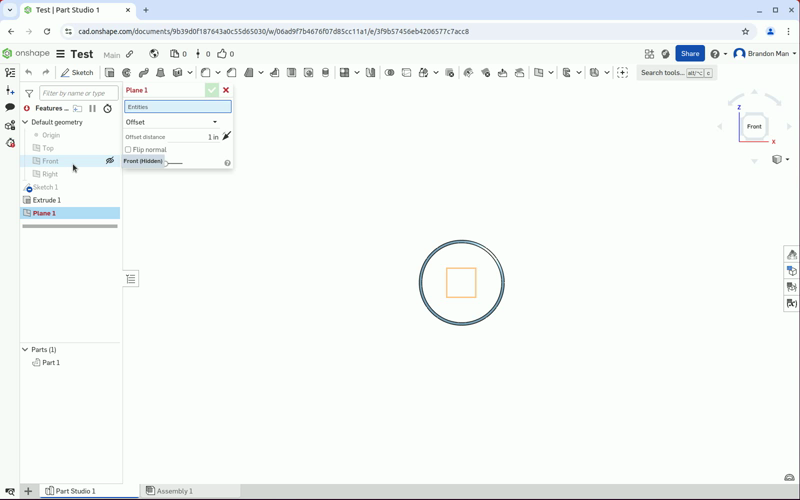
click(73, 163)
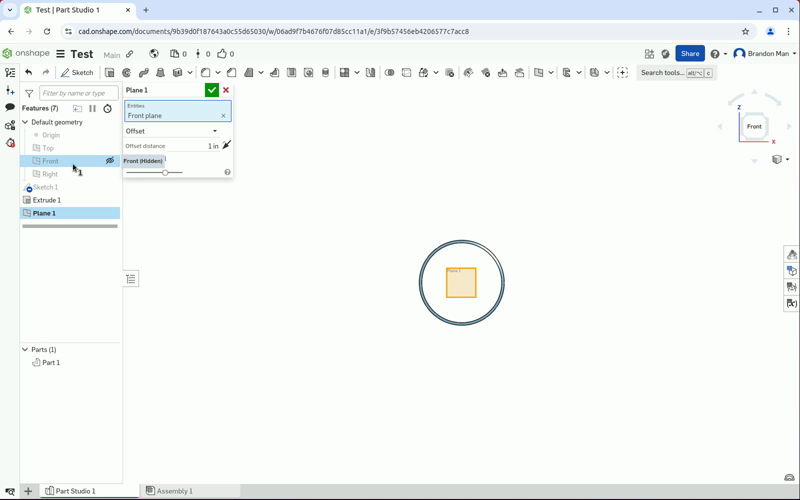
key(tab, 2)
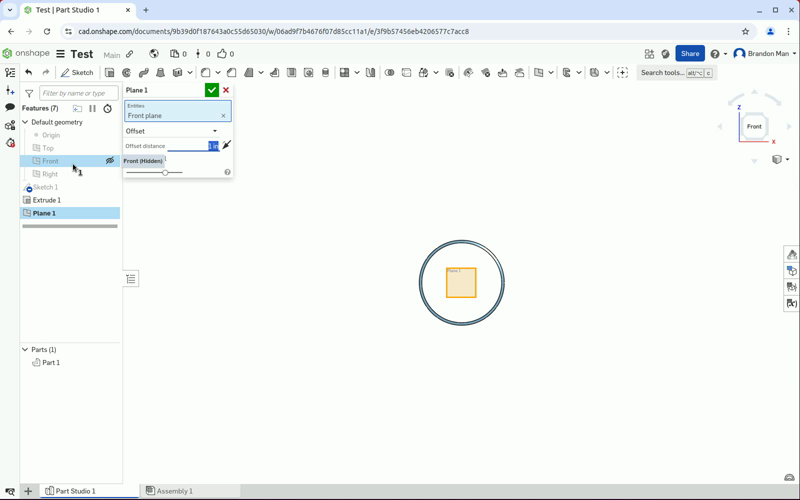
text(23.108)
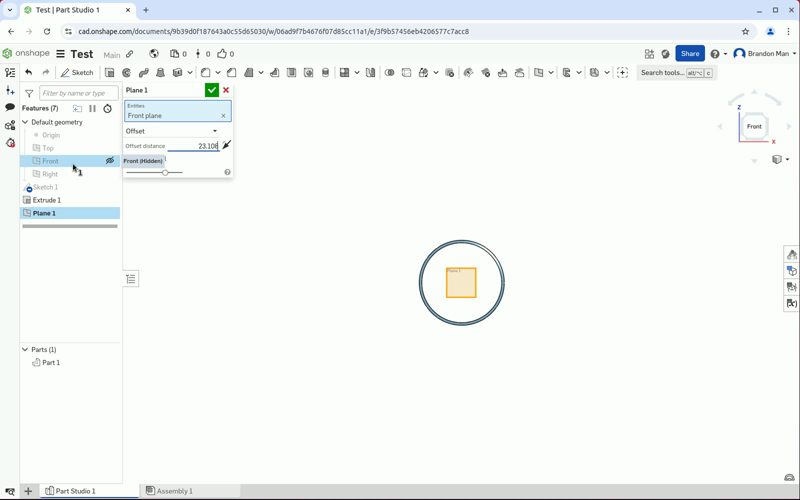
key(enter, 2)
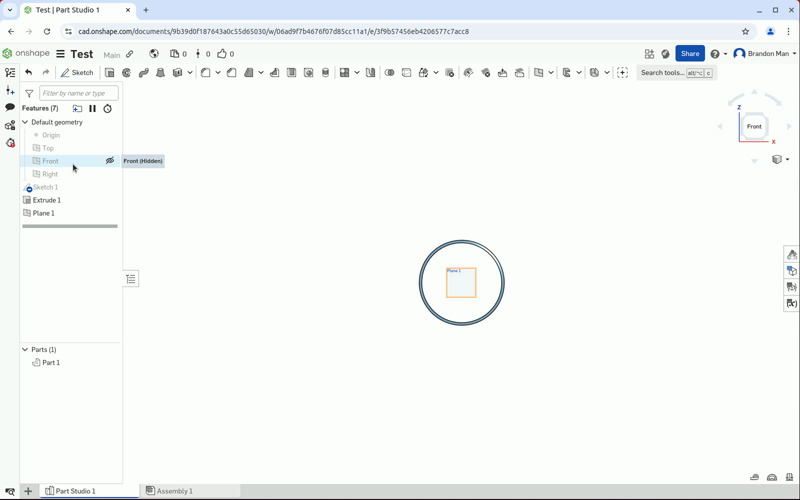
key(shift+s)
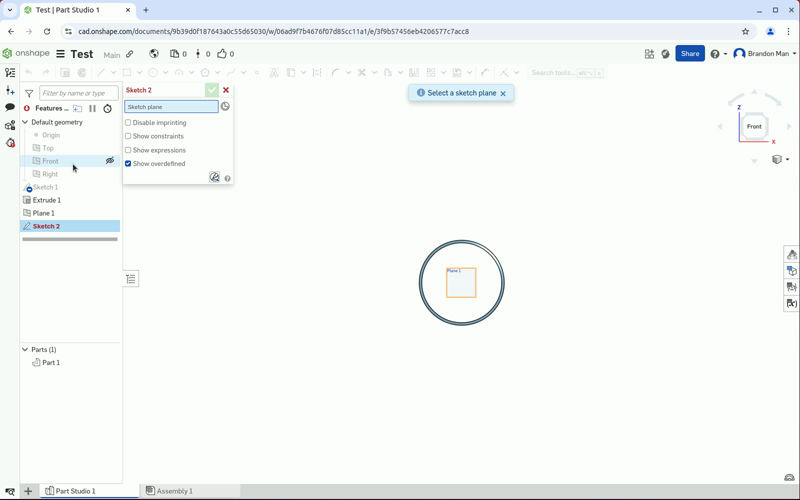
mouse_move(73, 215)
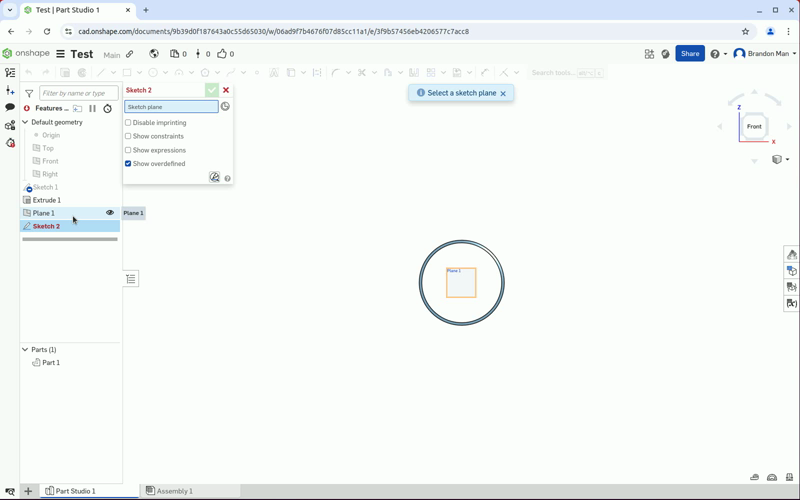
click(73, 215)
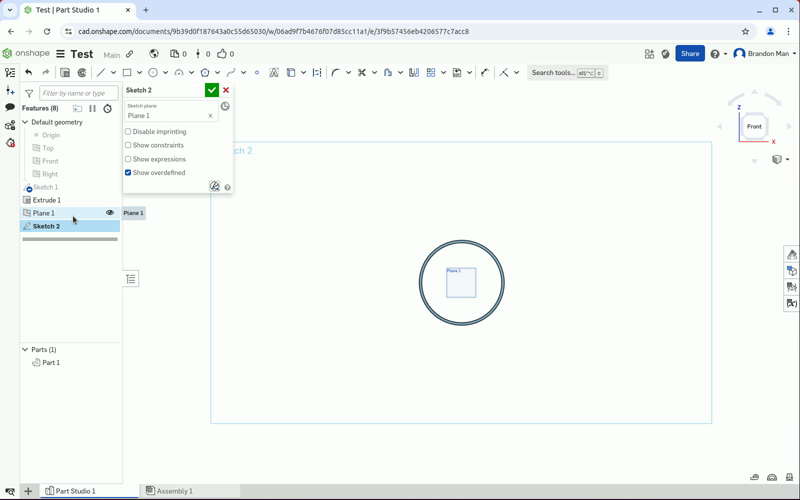
mouse_move(73, 352)
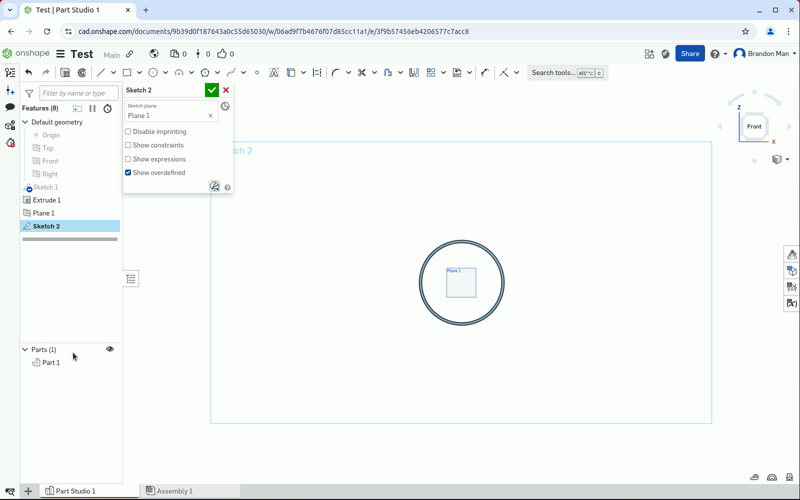
key(y)
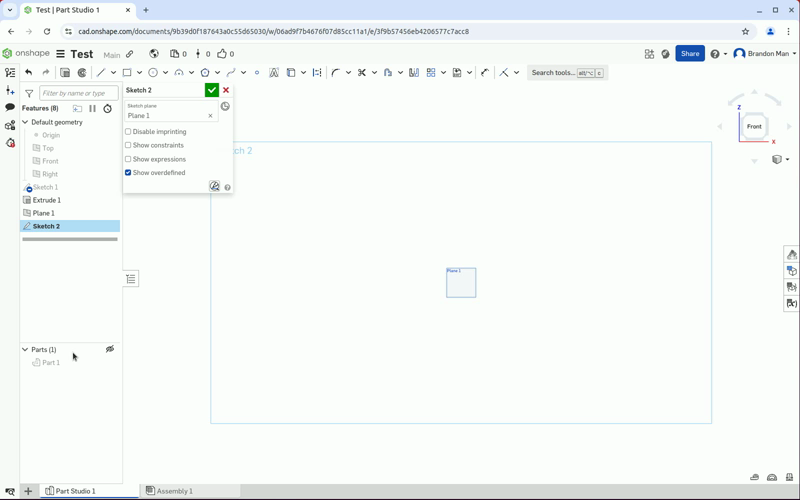
key(l)
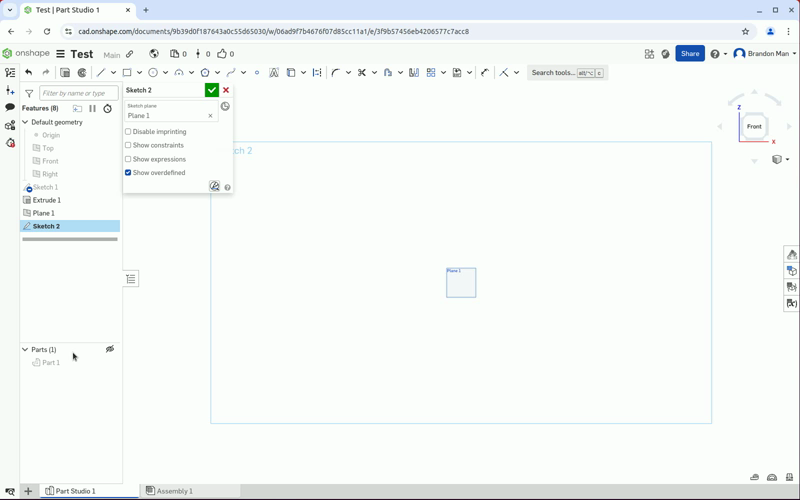
key_down(shift)
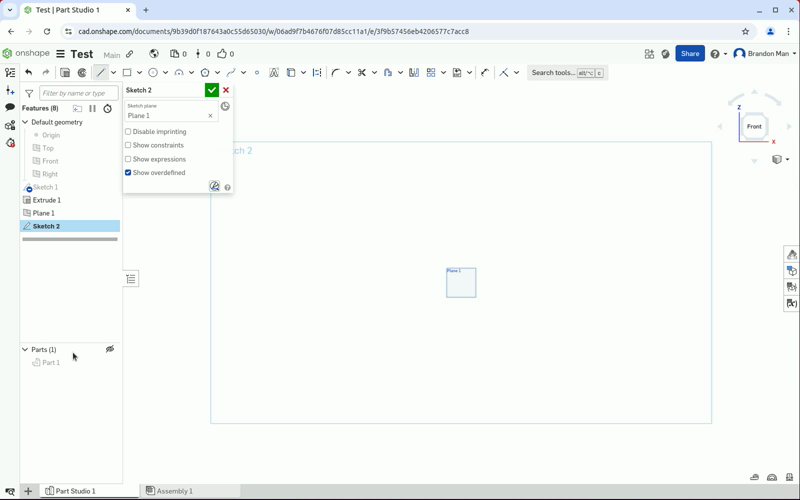
mouse_move(501, 300)
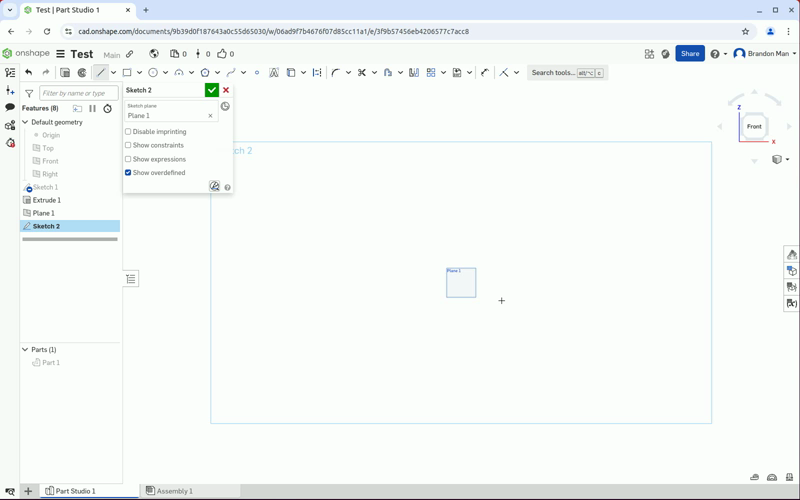
click(501, 300)
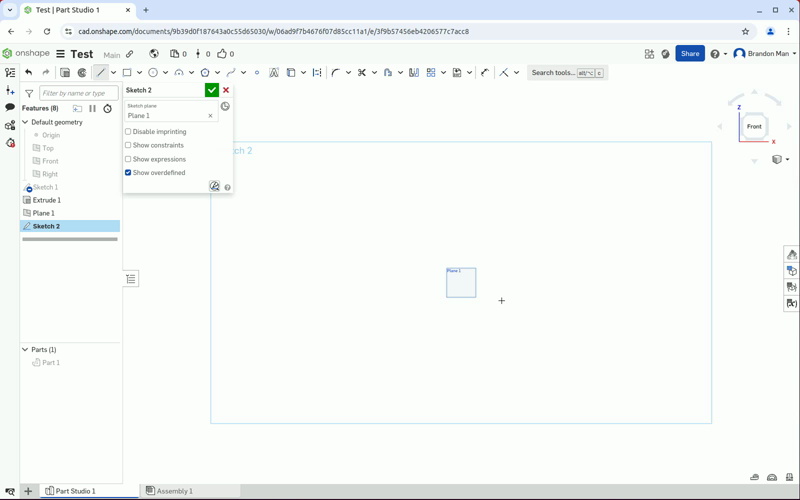
key_up(shift)
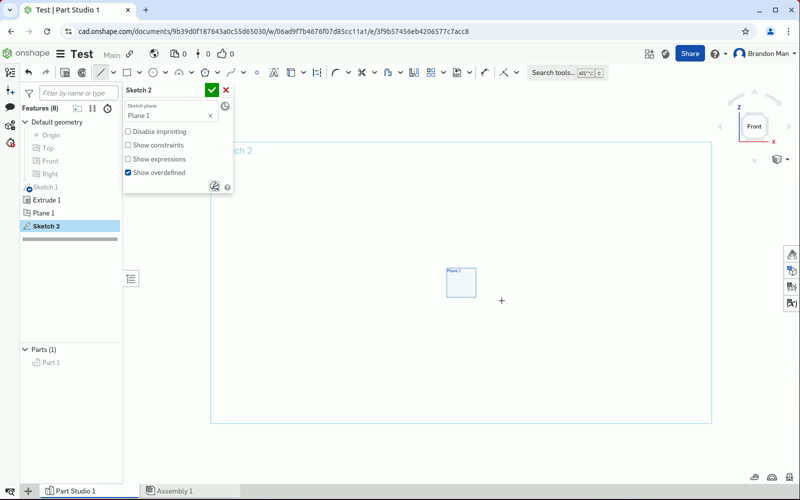
key_down(shift)
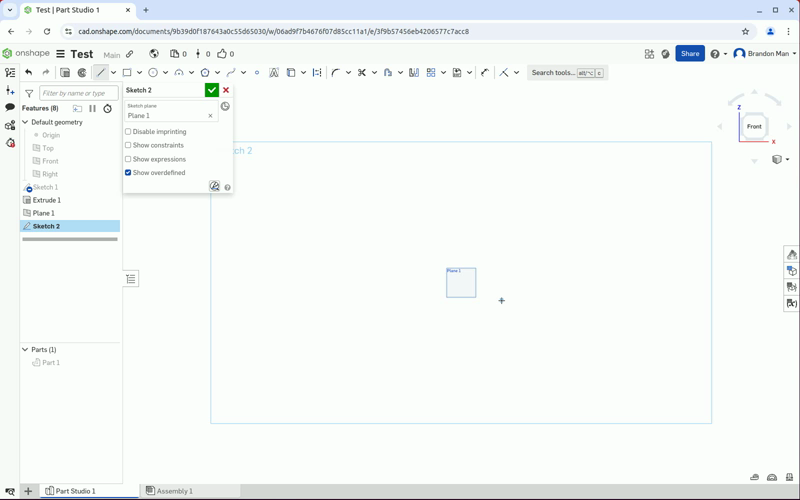
mouse_move(531, 300)
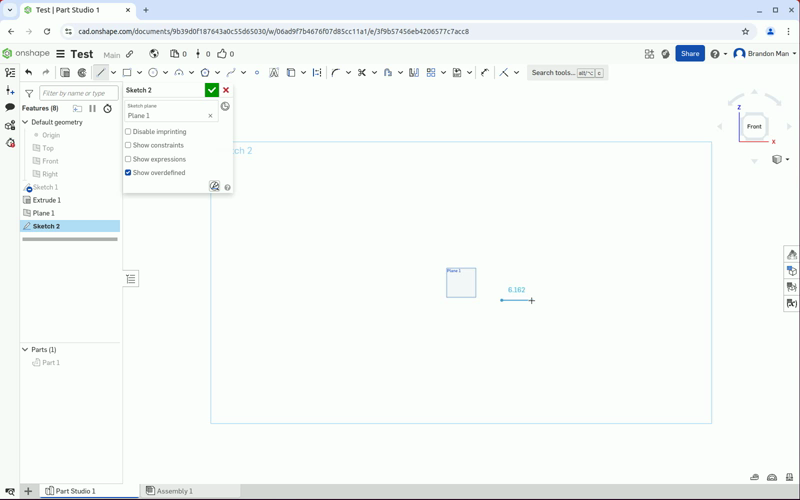
mouse_move(507, 300)
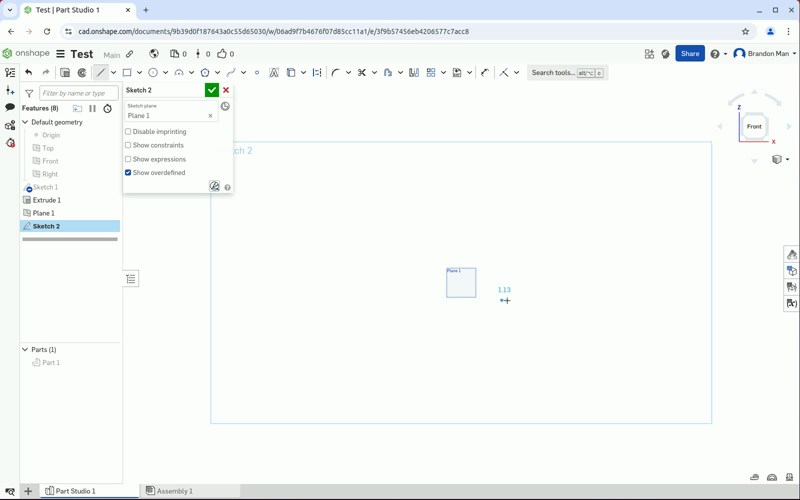
scroll(6)
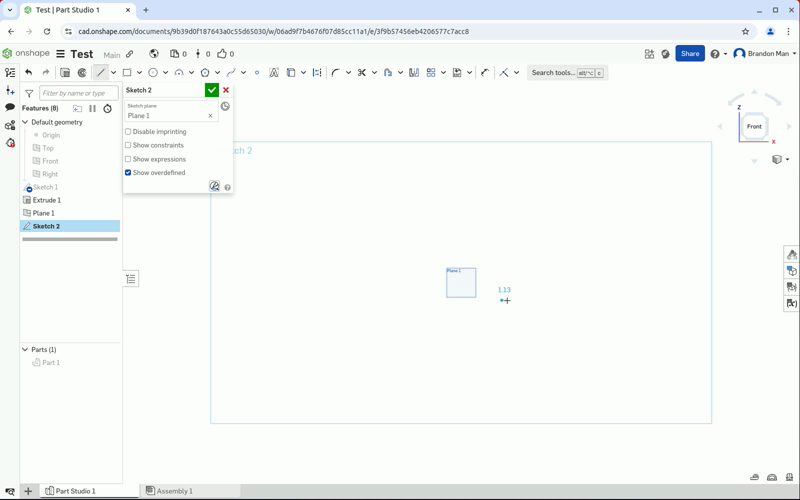
scroll(6)
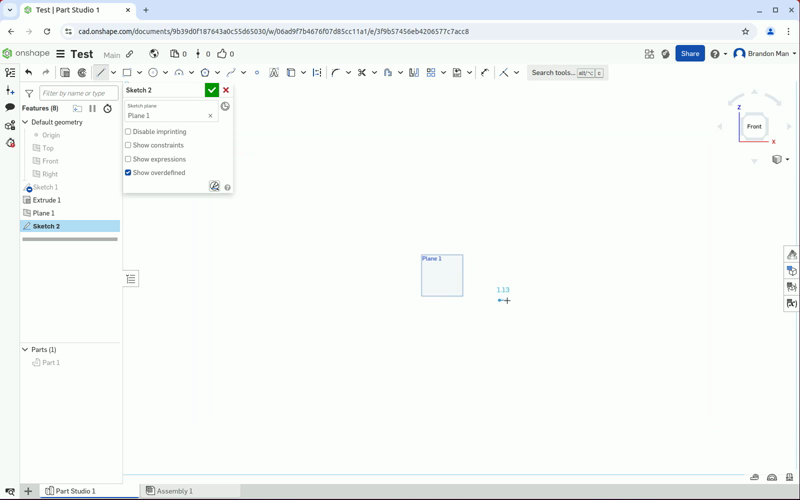
scroll(6)
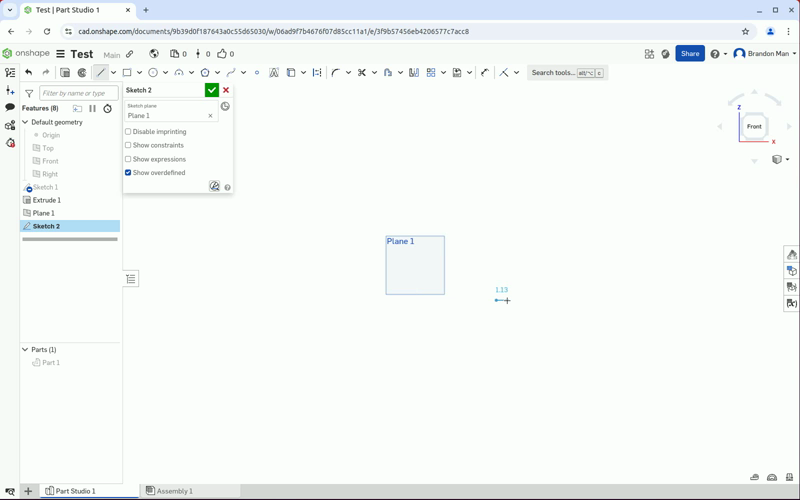
scroll(6)
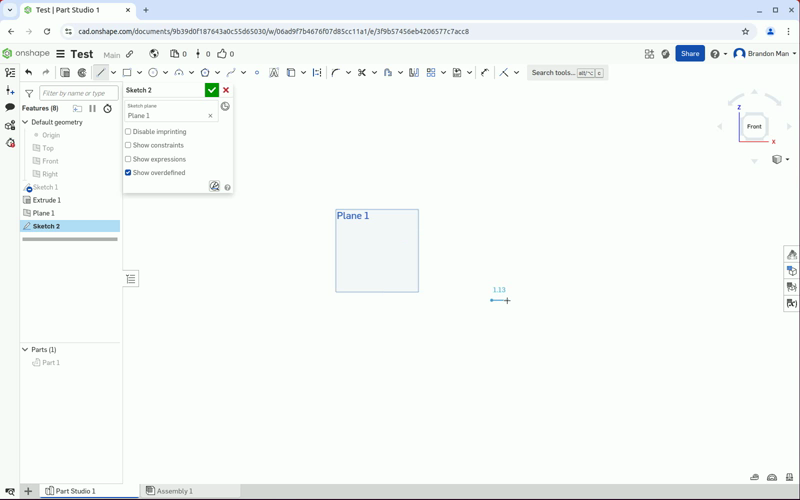
scroll(6)
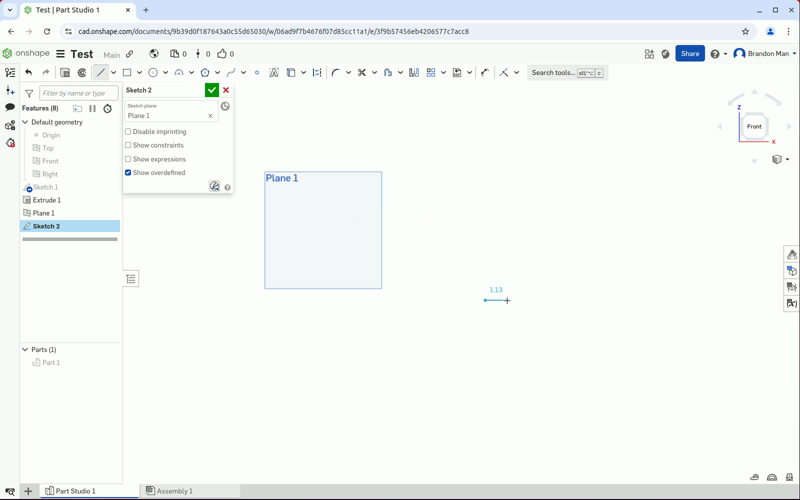
scroll(6)
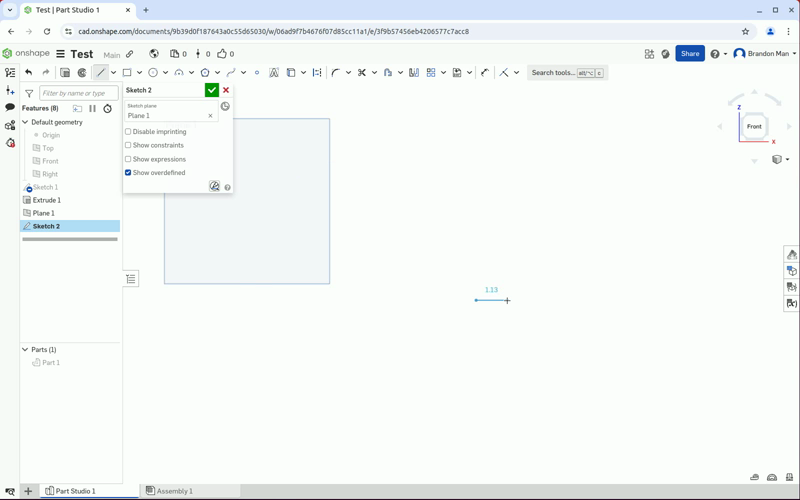
scroll(6)
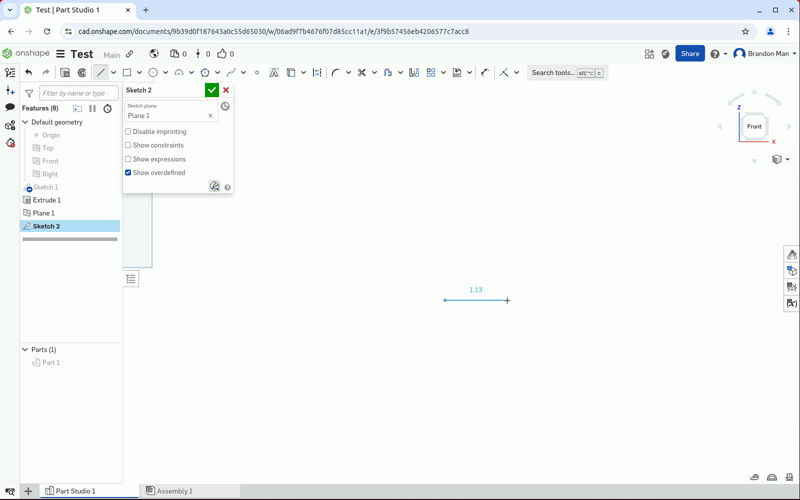
click(507, 300)
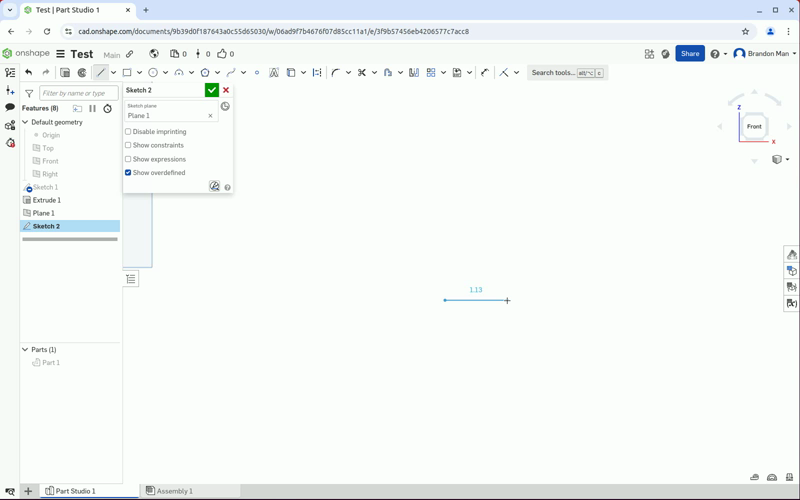
scroll(-6)
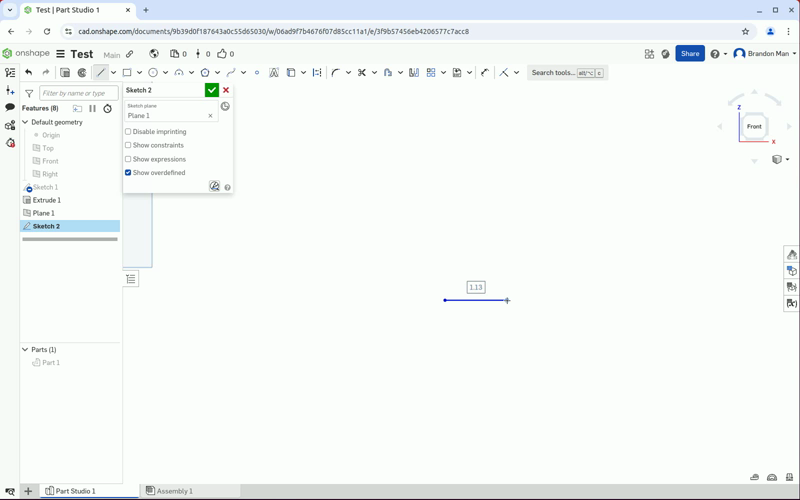
scroll(-6)
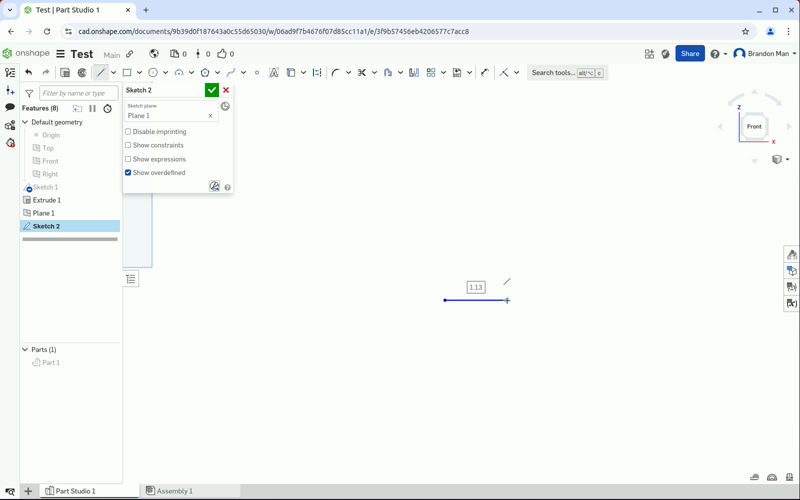
scroll(-6)
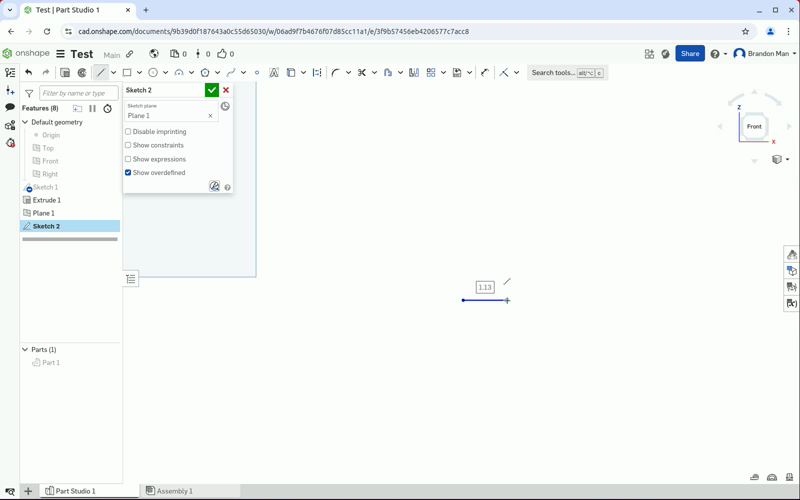
scroll(-6)
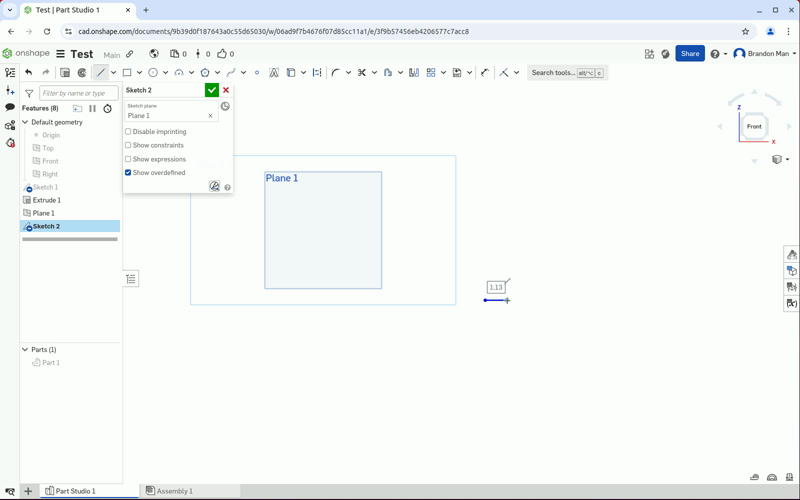
scroll(-6)
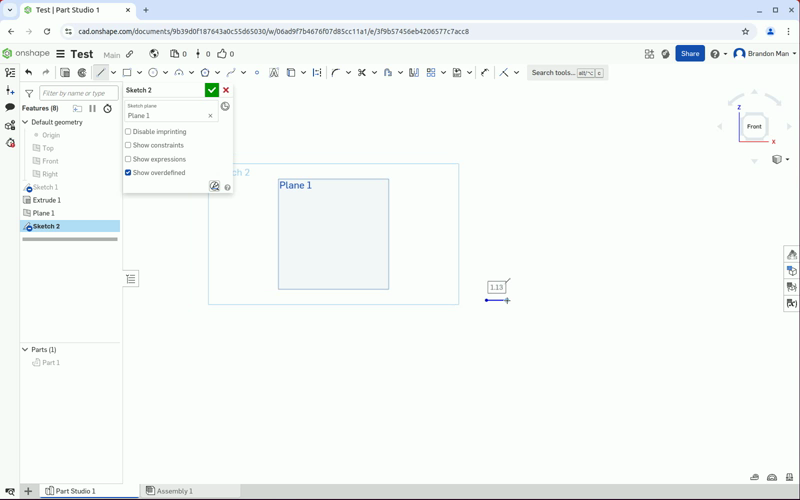
scroll(-6)
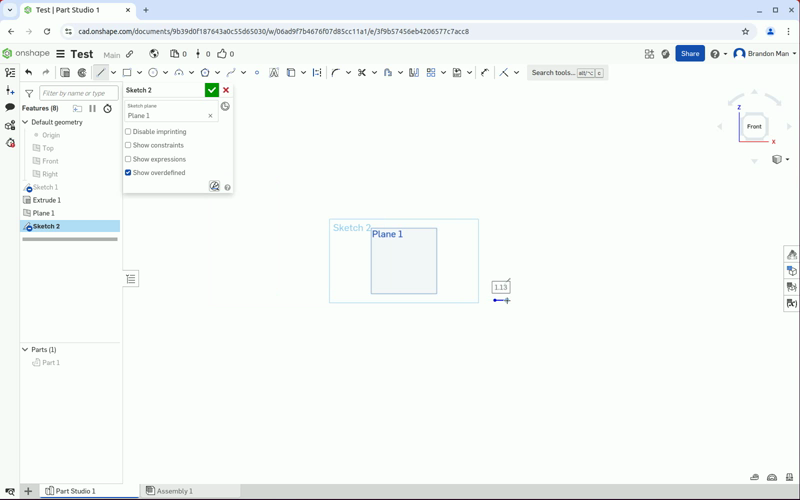
scroll(-6)
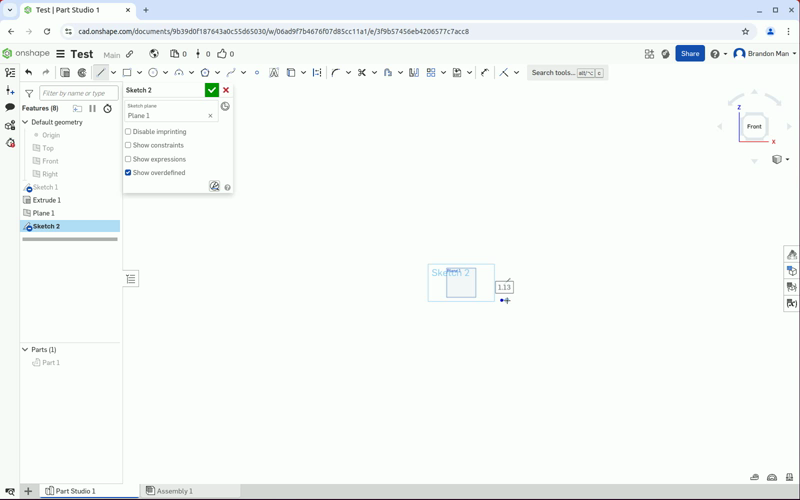
key_up(shift)
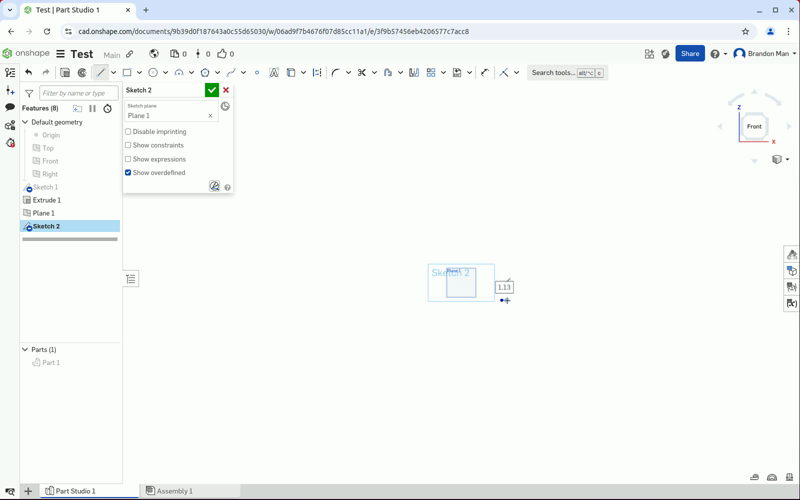
key_down(shift)
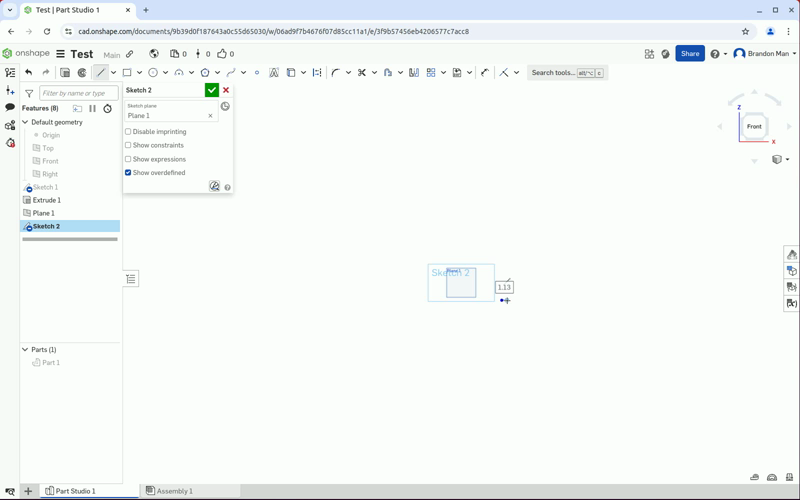
mouse_move(537, 300)
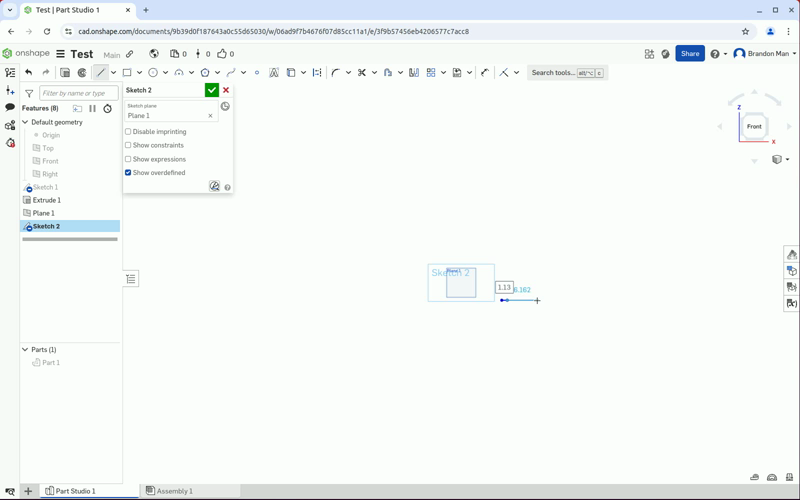
mouse_move(507, 264)
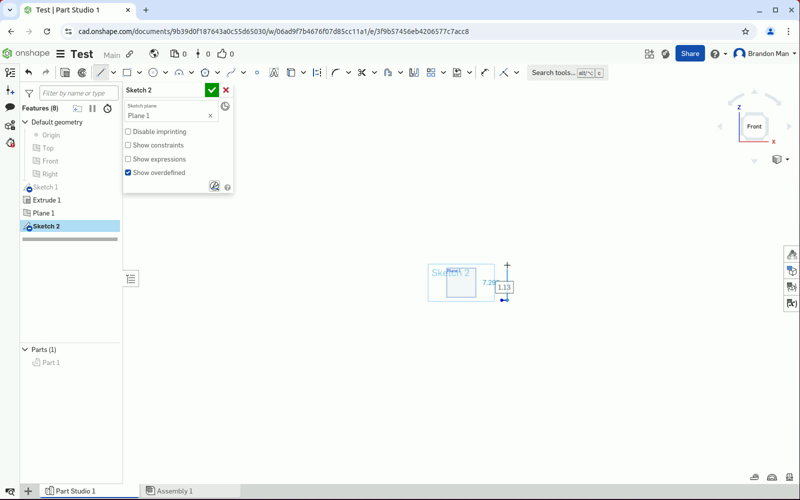
click(507, 264)
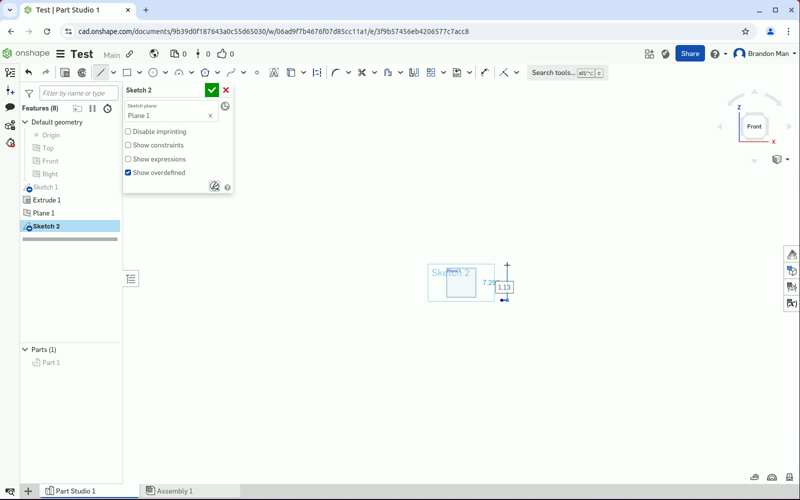
key_up(shift)
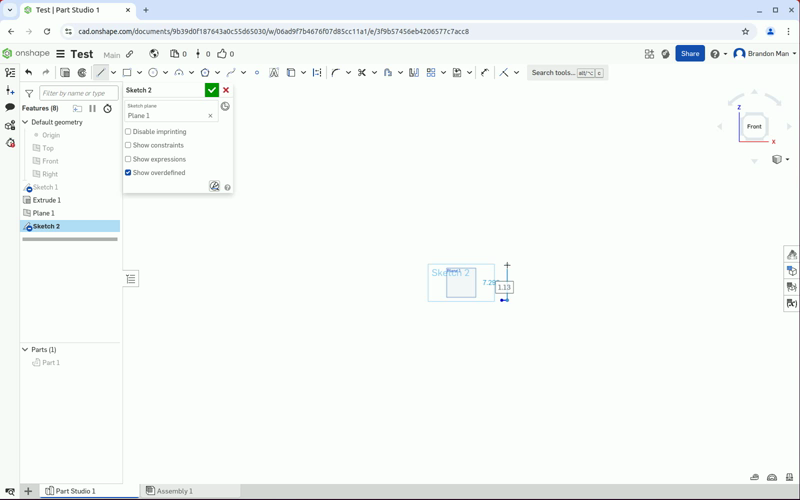
key_down(shift)
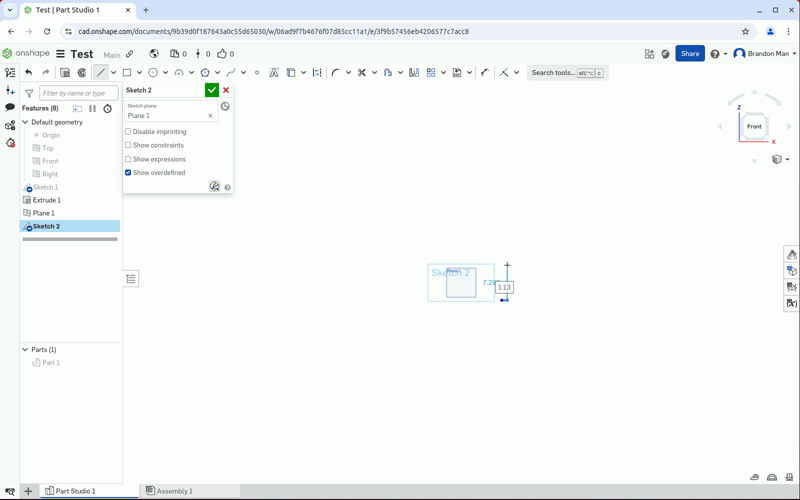
mouse_move(537, 264)
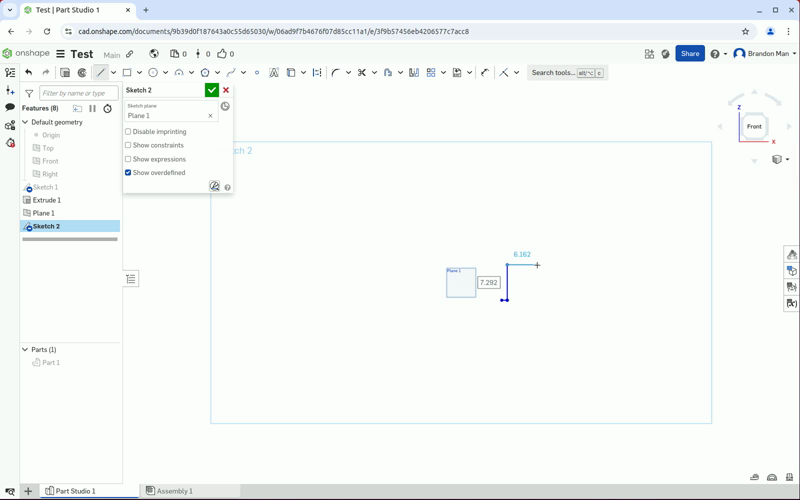
mouse_move(501, 264)
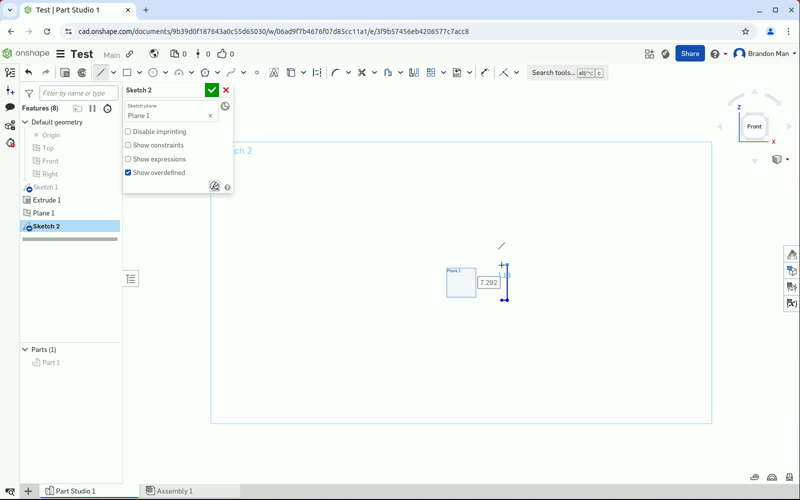
scroll(6)
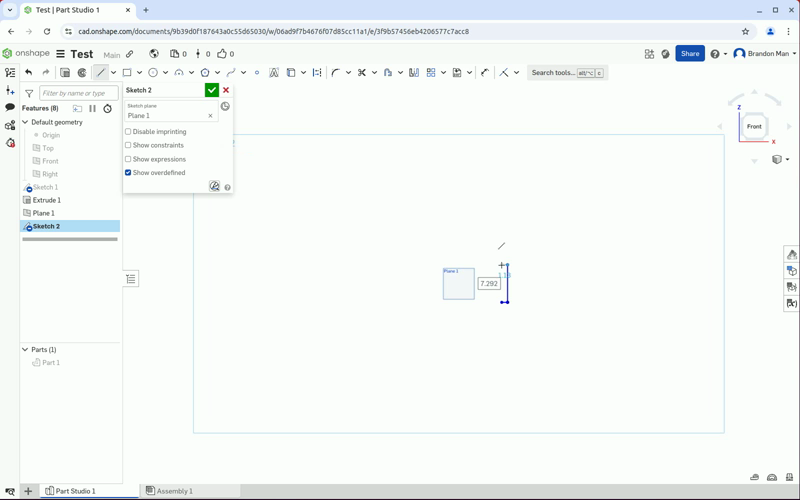
scroll(6)
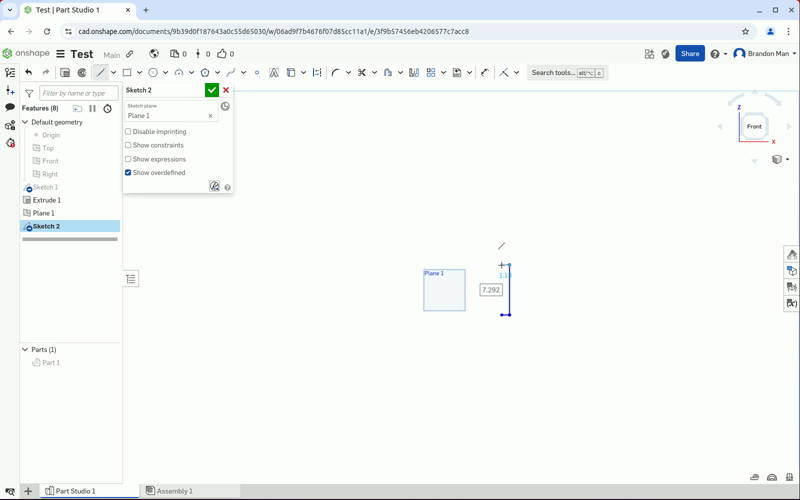
scroll(6)
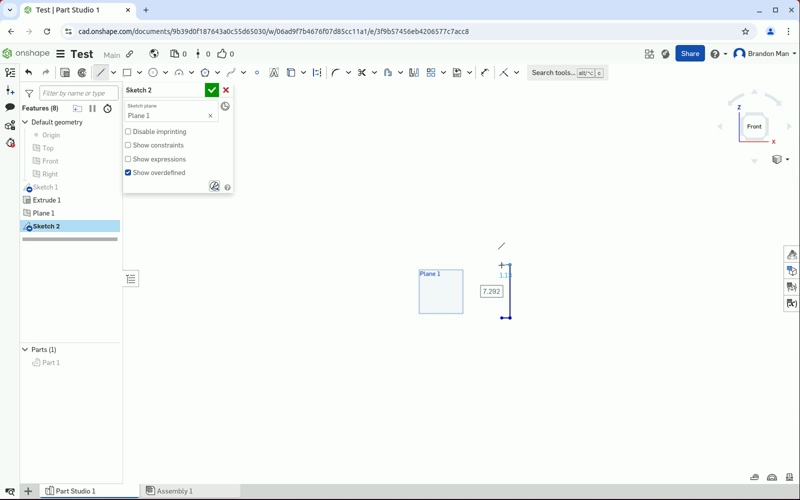
scroll(6)
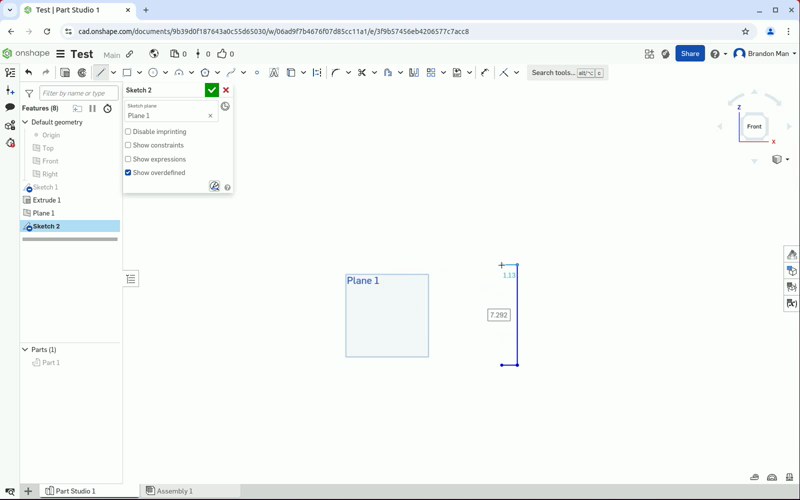
scroll(6)
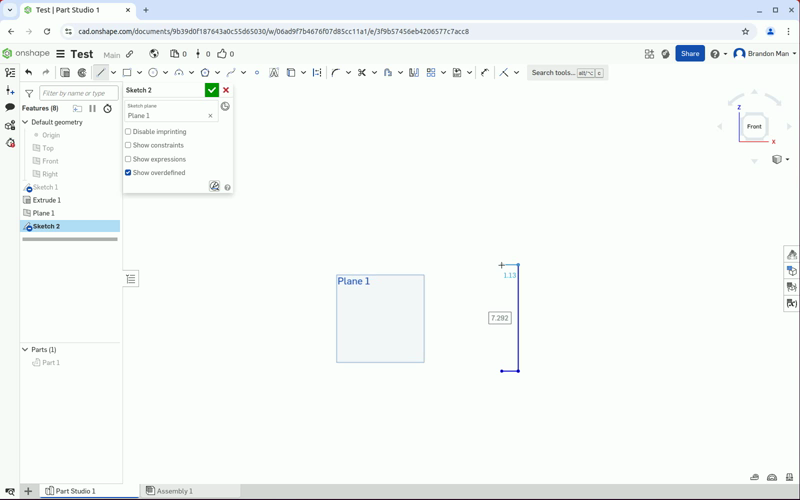
scroll(6)
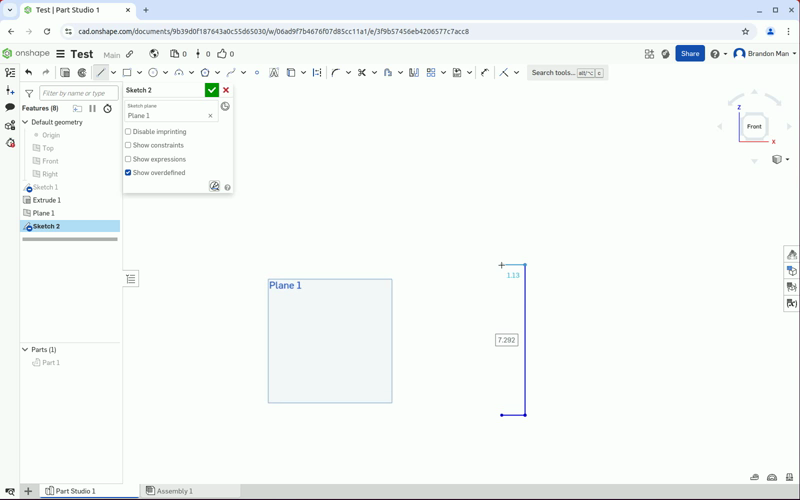
scroll(6)
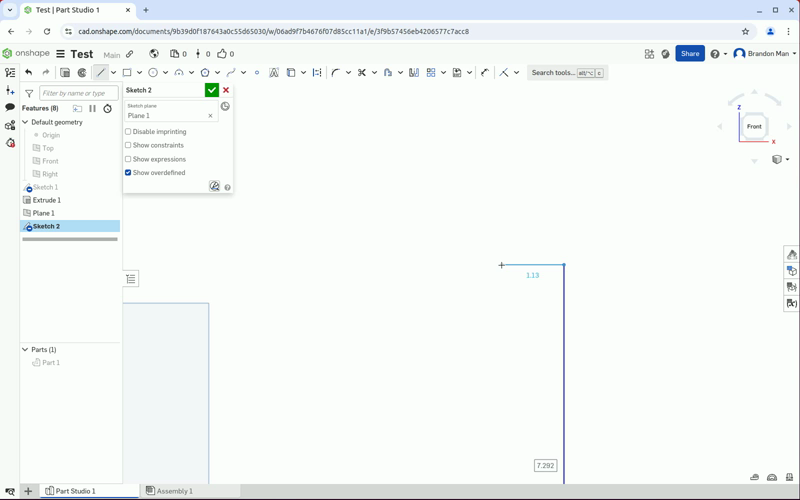
click(501, 264)
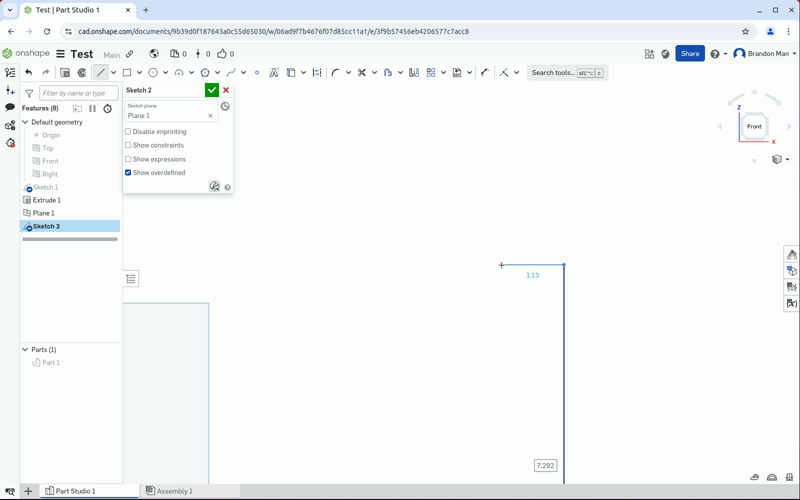
scroll(-6)
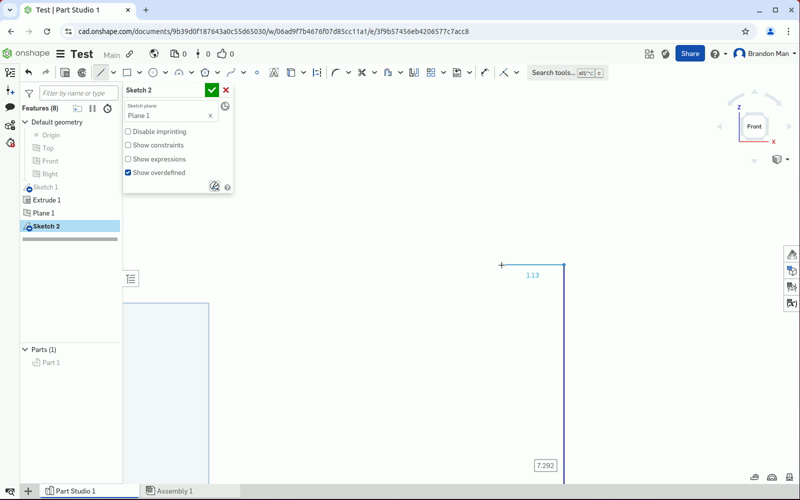
scroll(-6)
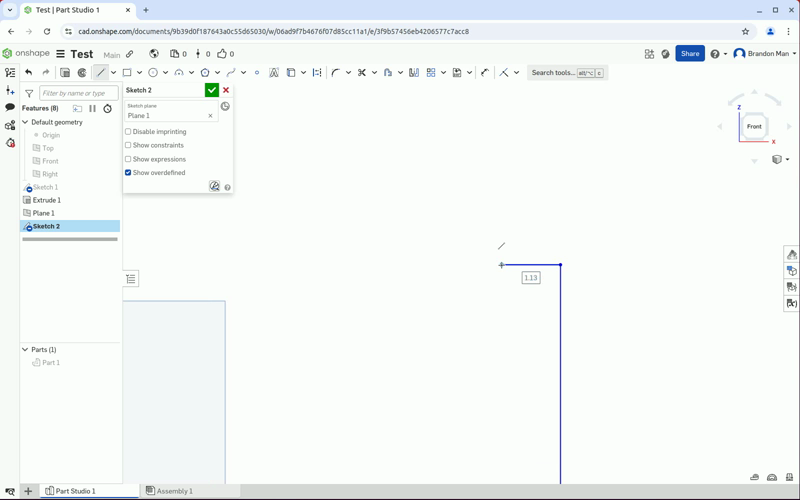
scroll(-6)
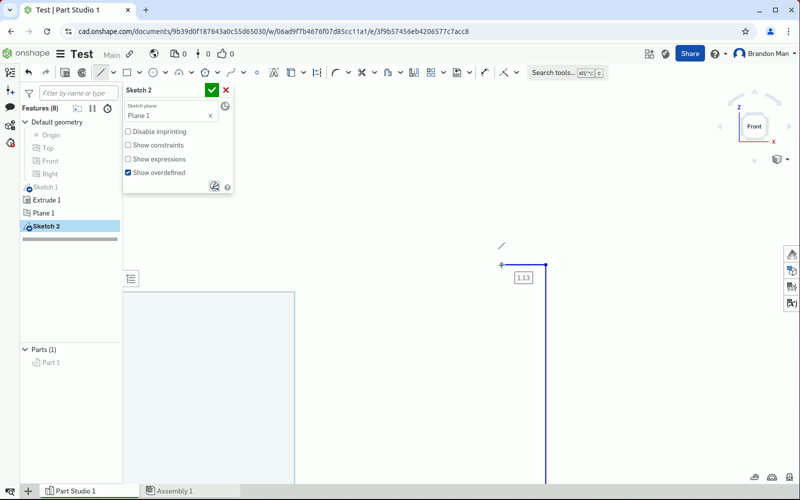
scroll(-6)
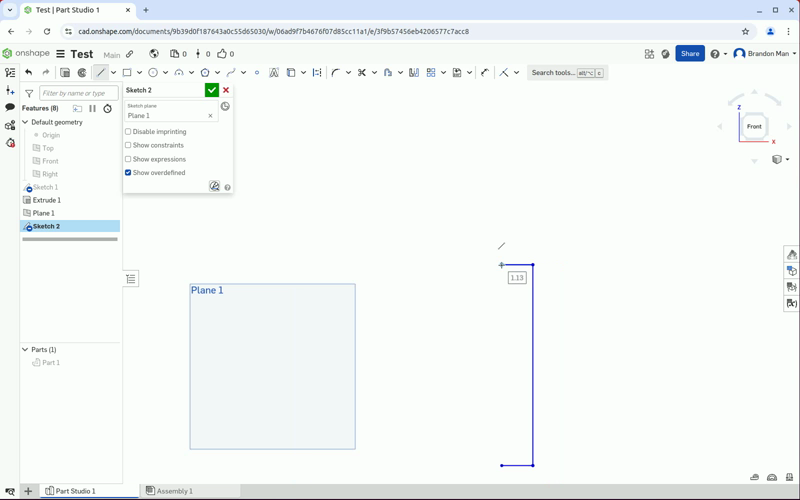
scroll(-6)
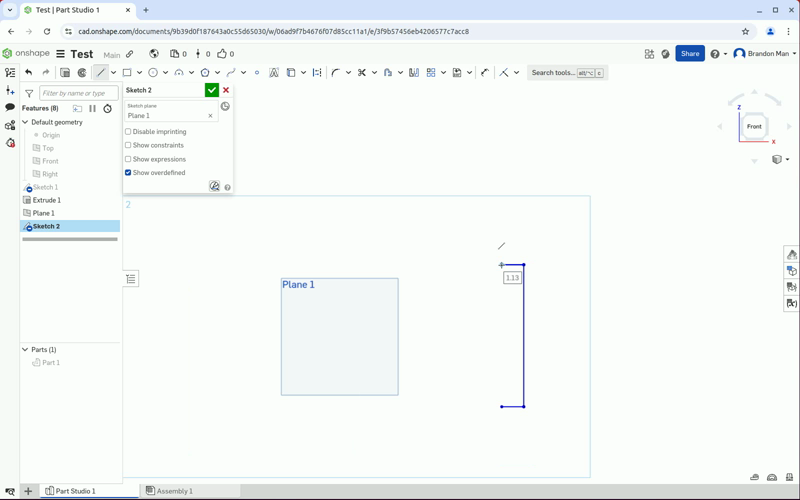
scroll(-6)
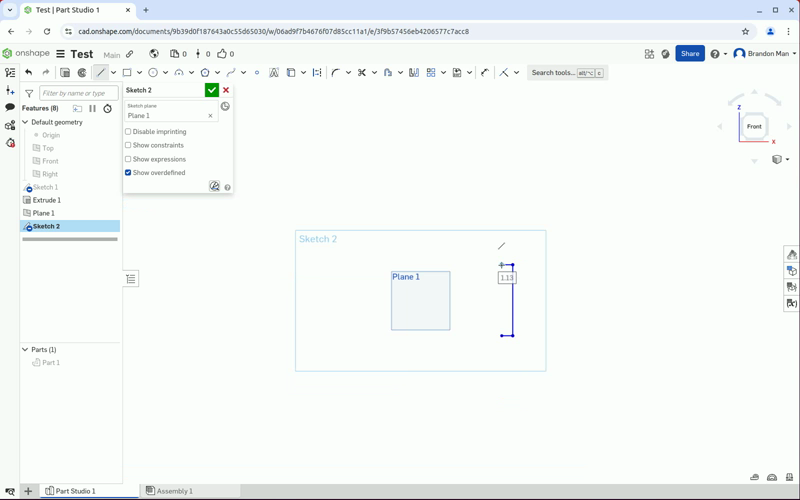
scroll(-6)
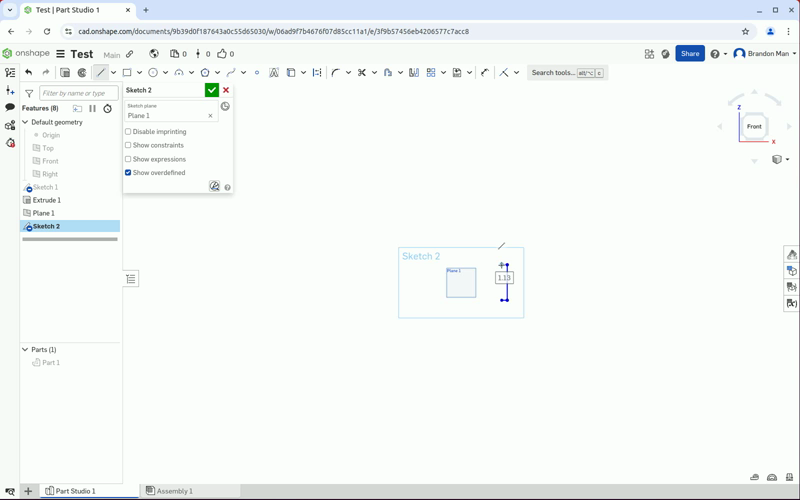
key_up(shift)
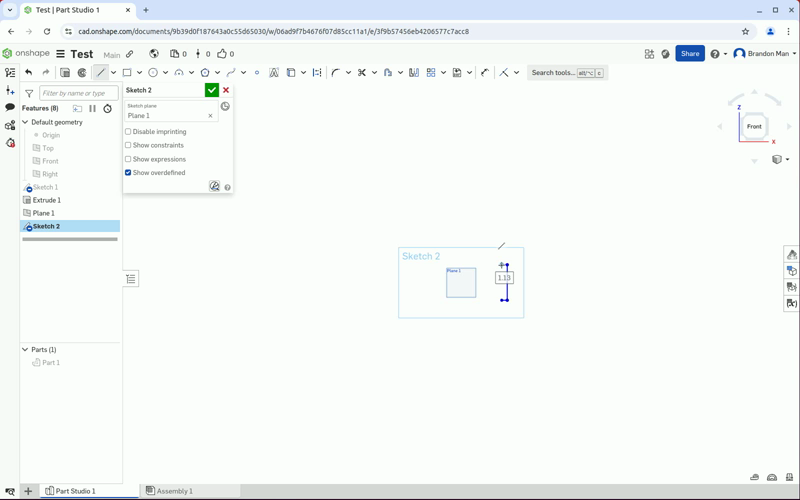
key_down(shift)
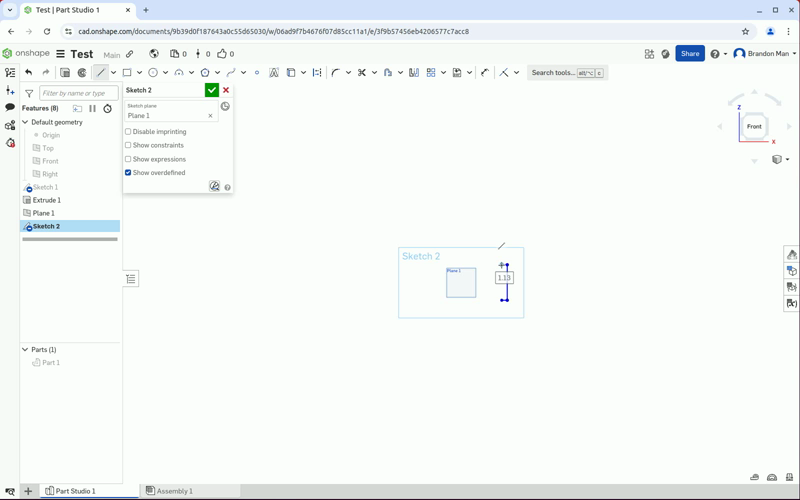
mouse_move(531, 264)
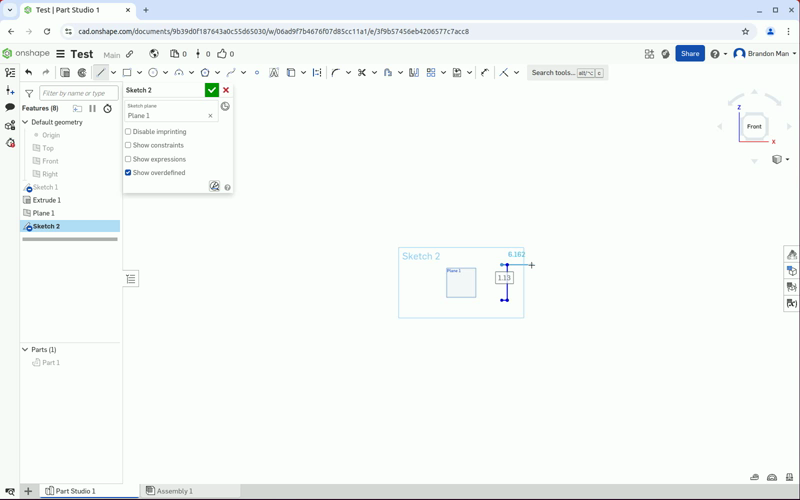
mouse_move(501, 282)
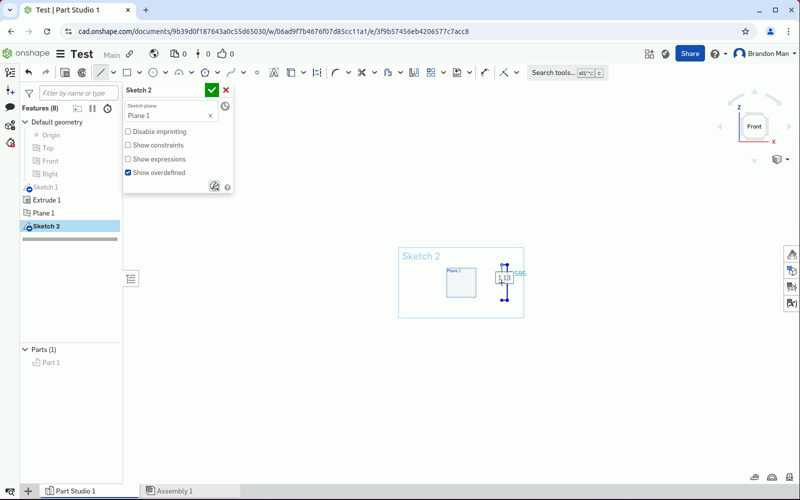
click(501, 282)
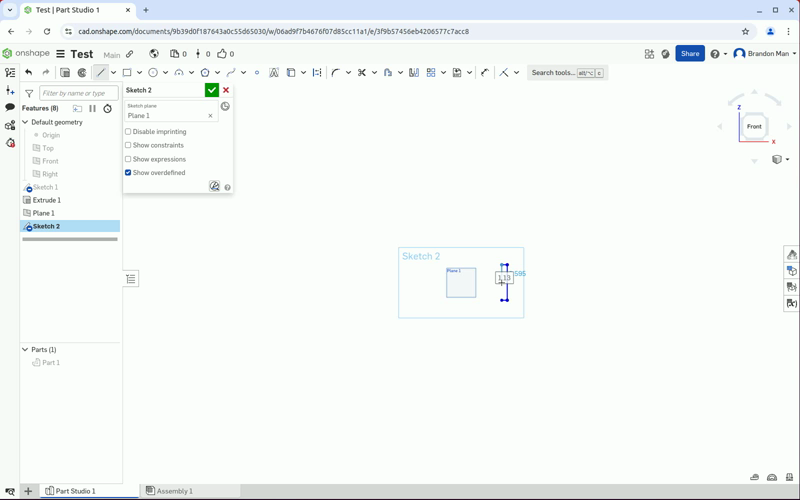
key_up(shift)
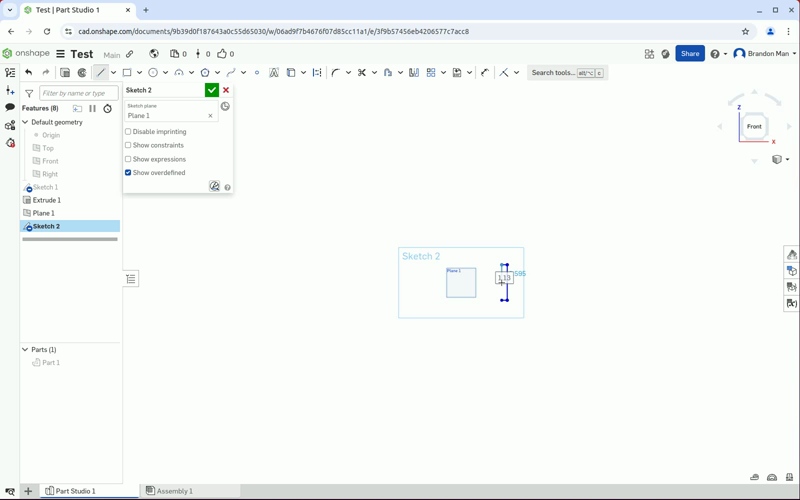
mouse_move(531, 282)
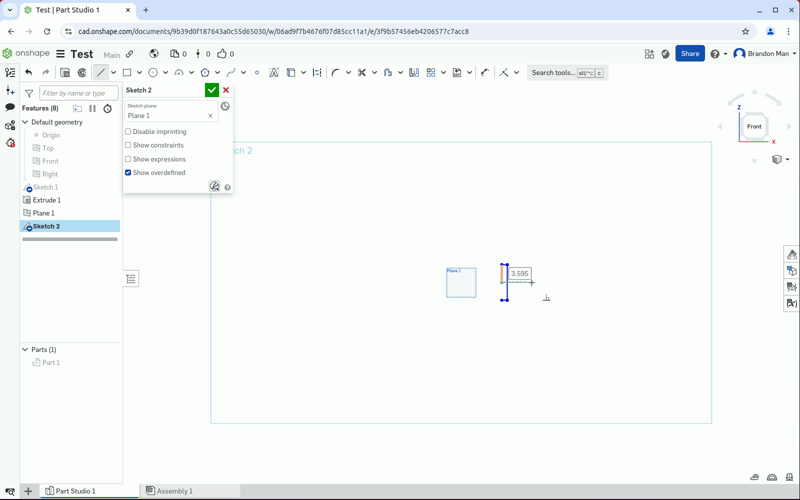
key_down(shift)
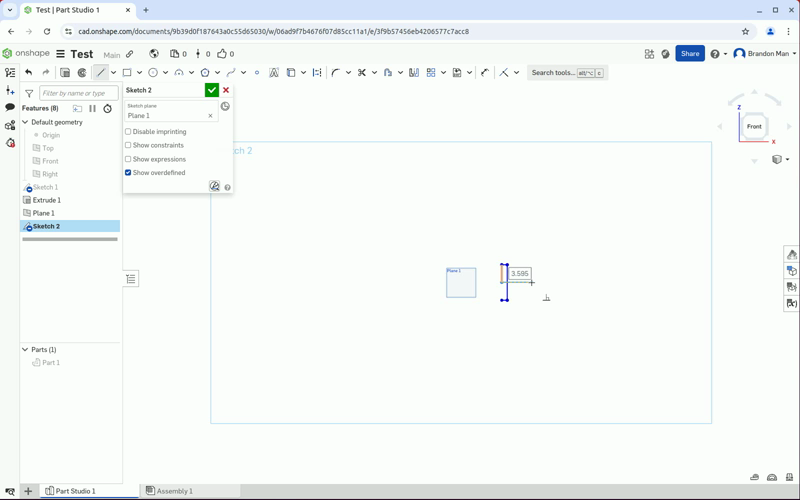
mouse_move(501, 300)
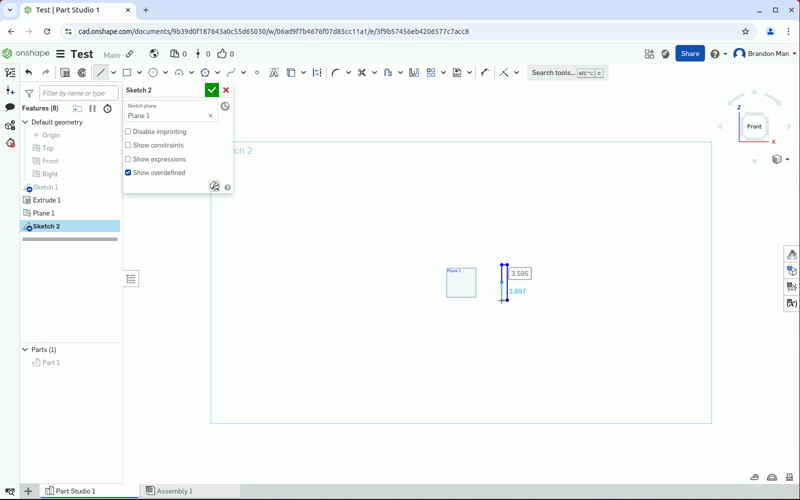
key_up(shift)
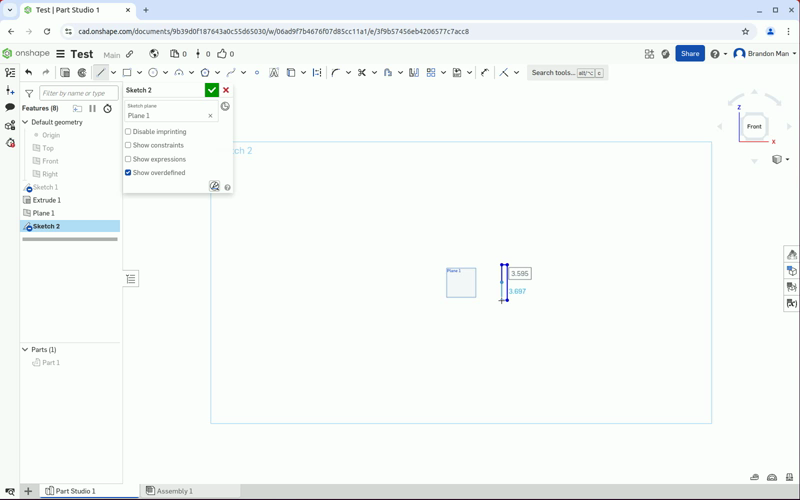
click(501, 300)
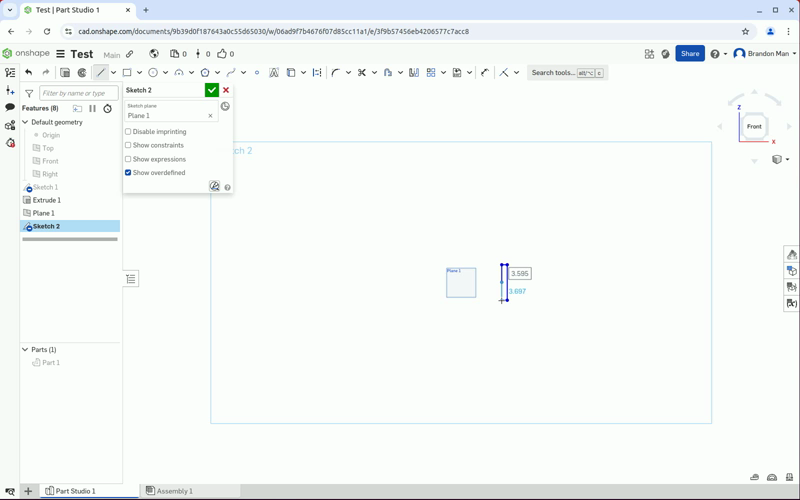
key(esc)
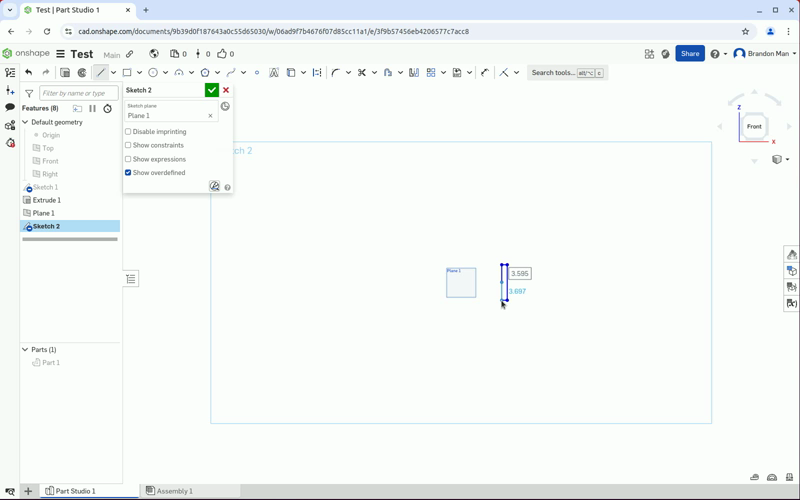
mouse_move(504, 276)
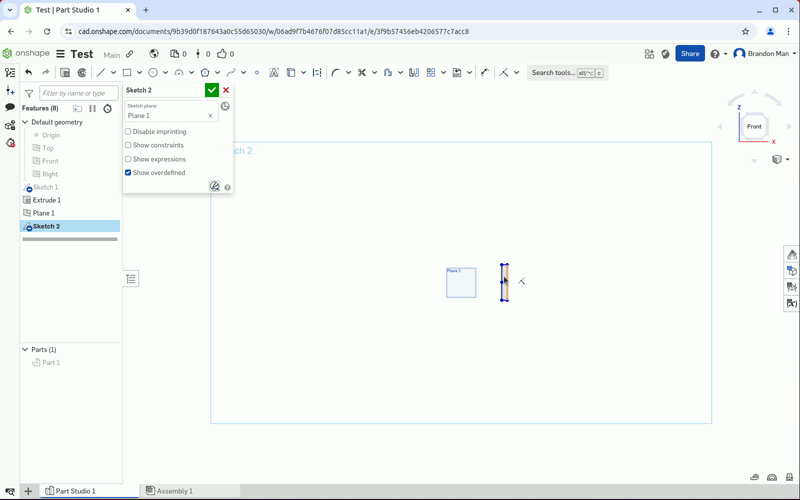
scroll(6)
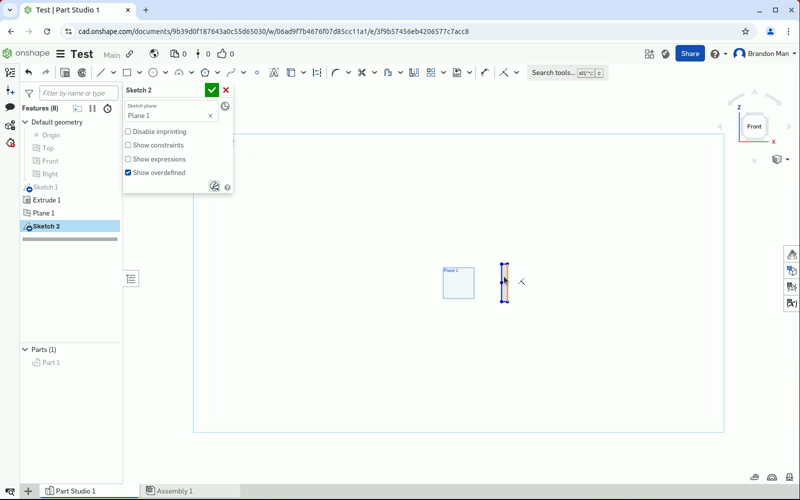
scroll(6)
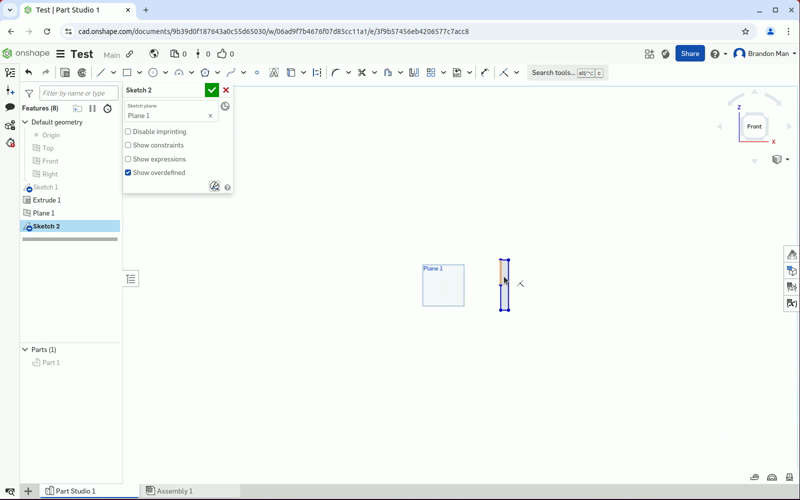
scroll(6)
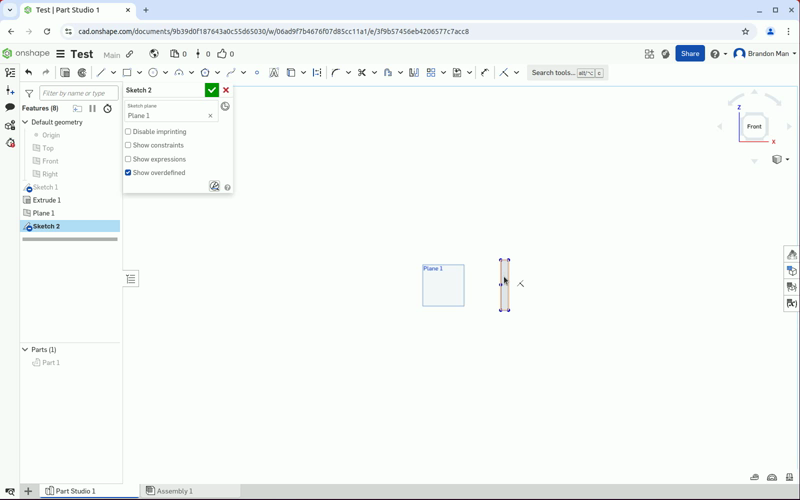
scroll(6)
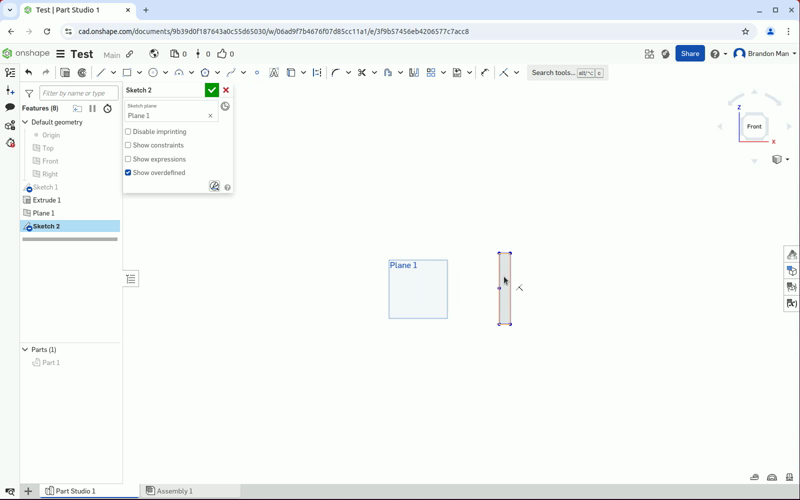
scroll(6)
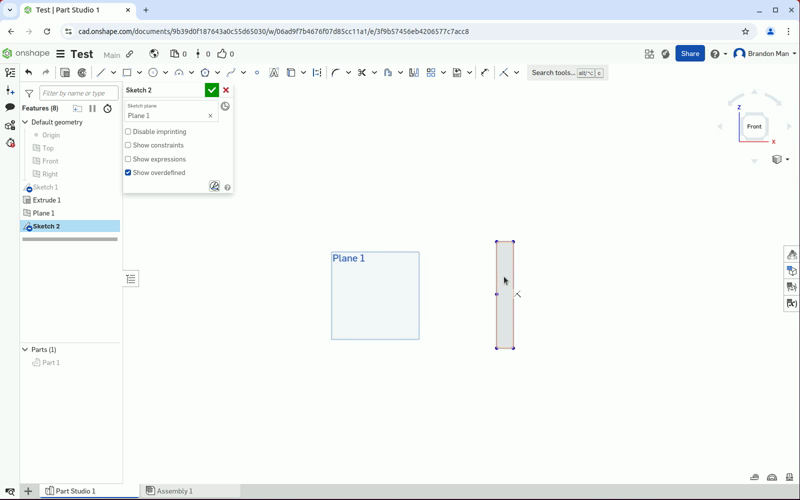
scroll(6)
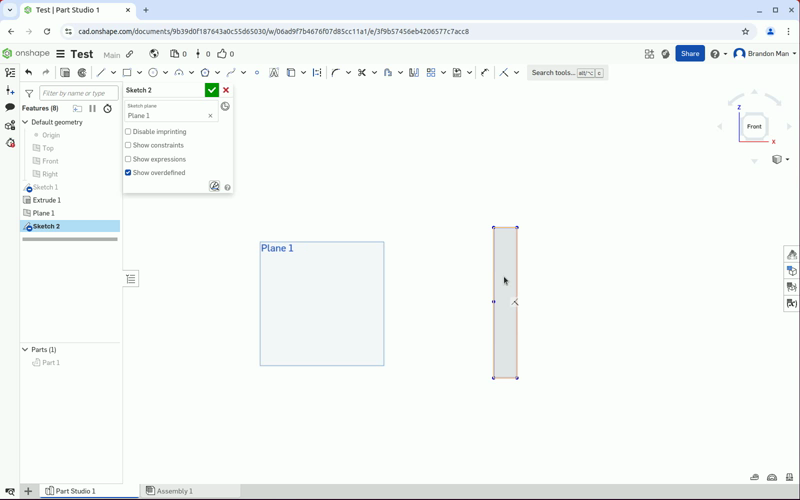
scroll(6)
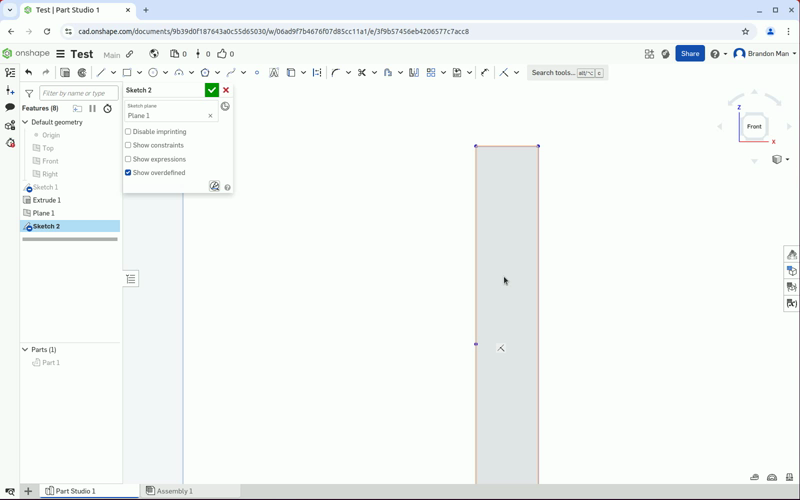
click(504, 276)
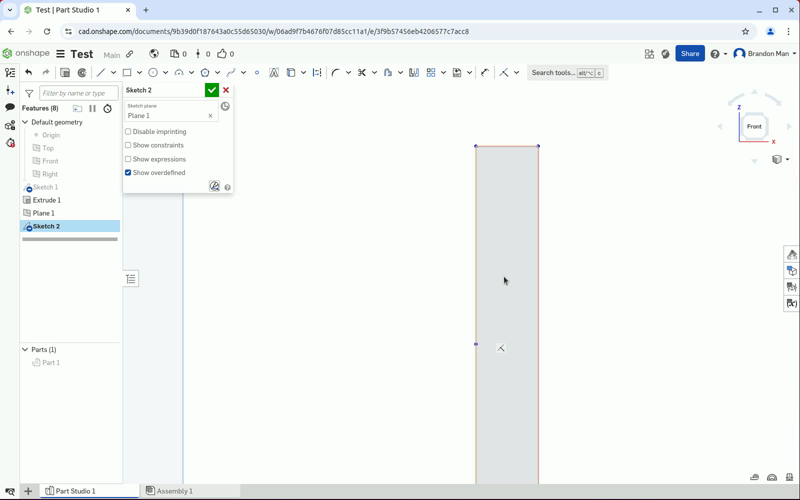
scroll(-6)
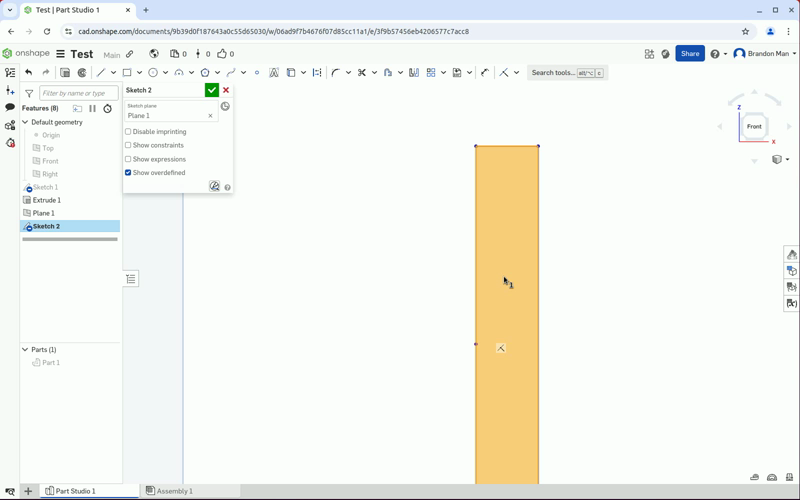
scroll(-6)
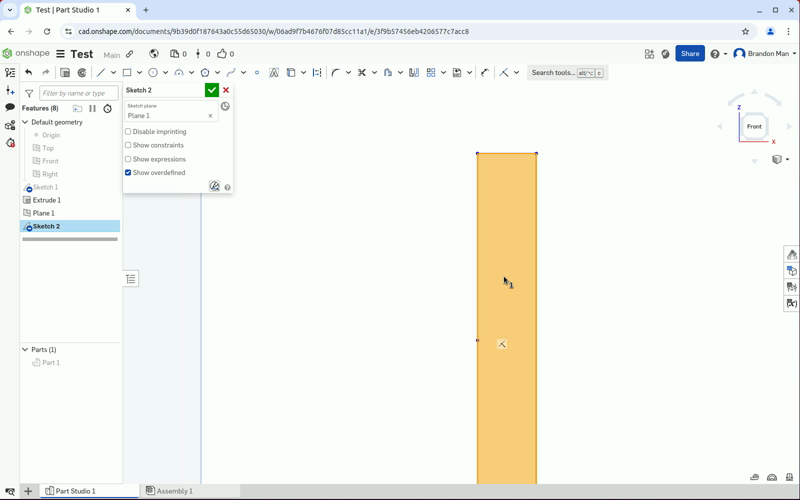
scroll(-6)
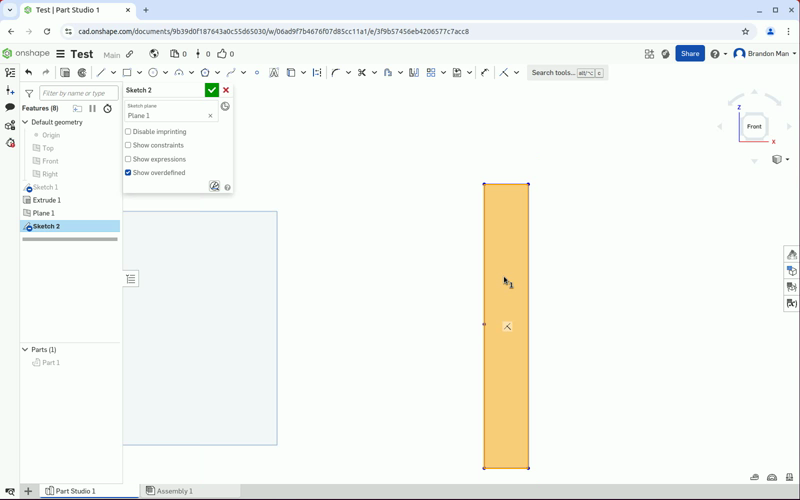
scroll(-6)
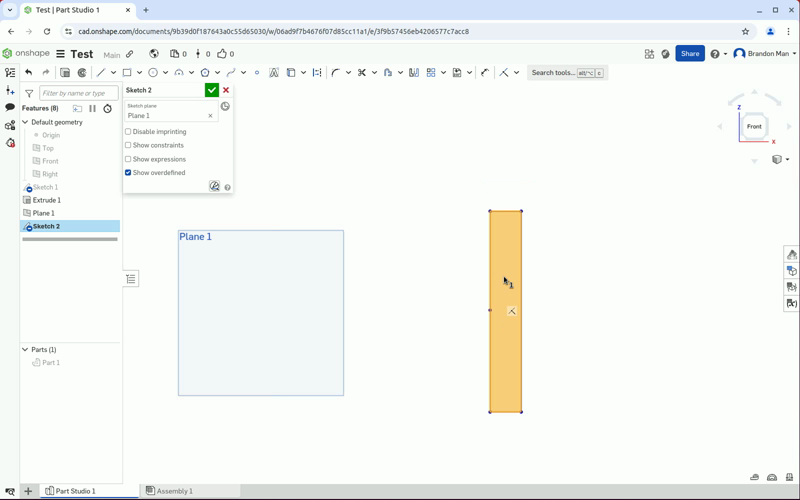
scroll(-6)
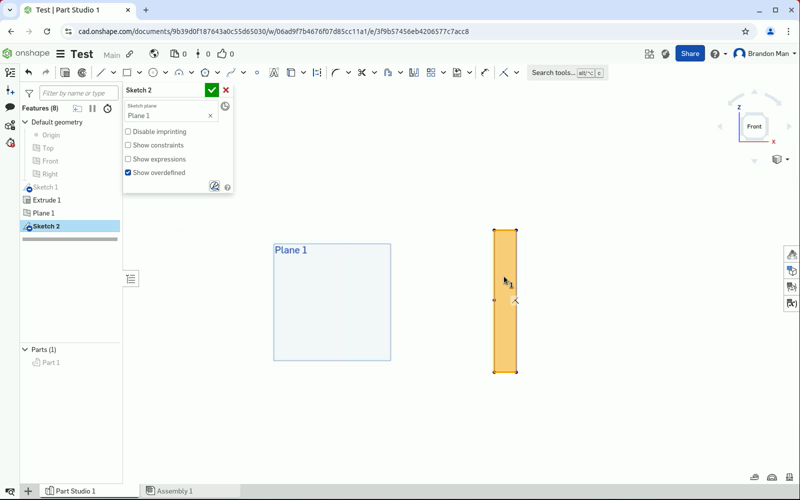
scroll(-6)
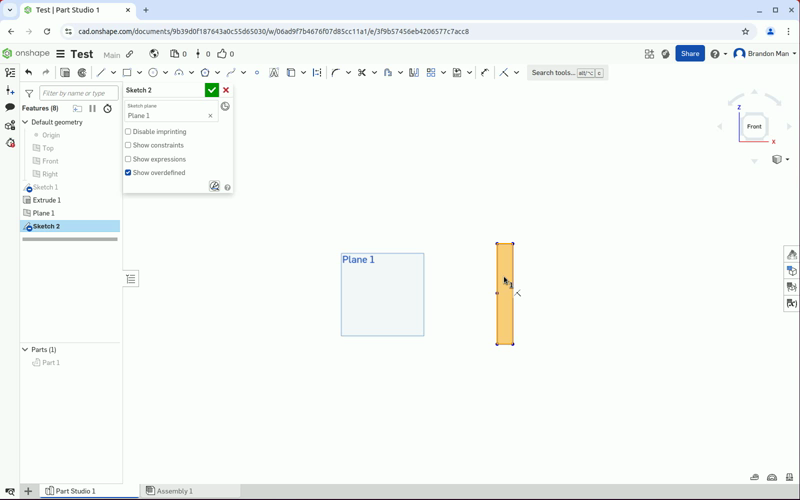
scroll(-6)
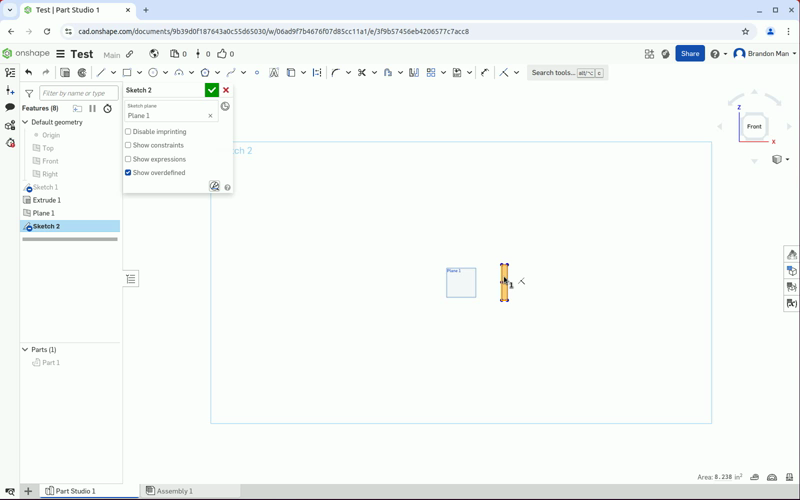
mouse_move(73, 352)
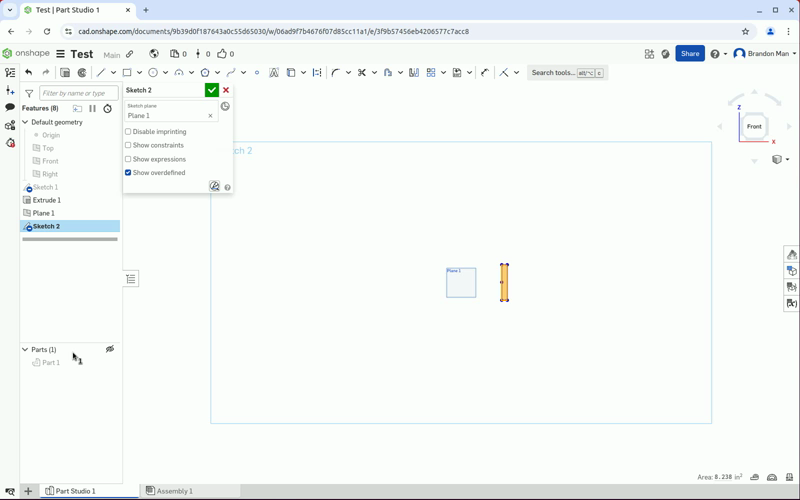
key(shift+y)
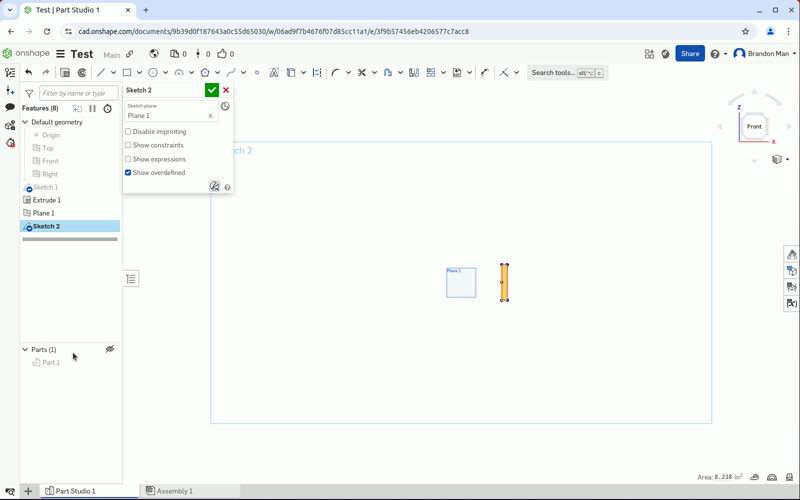
key(shift+e)
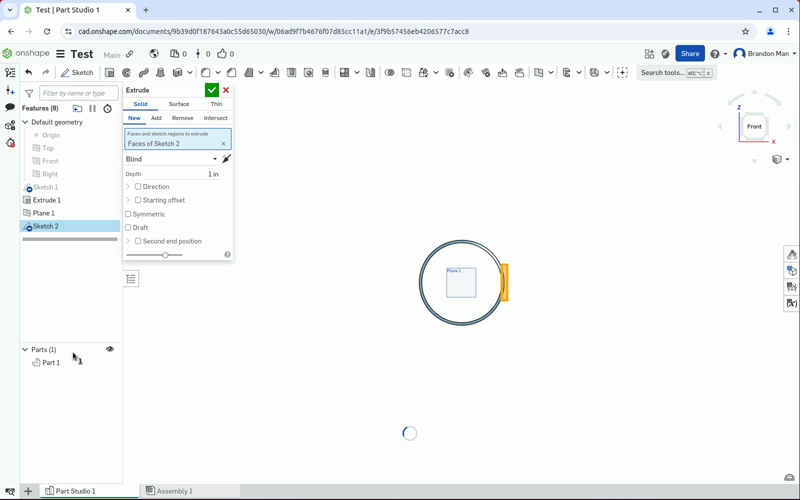
mouse_move(143, 106)
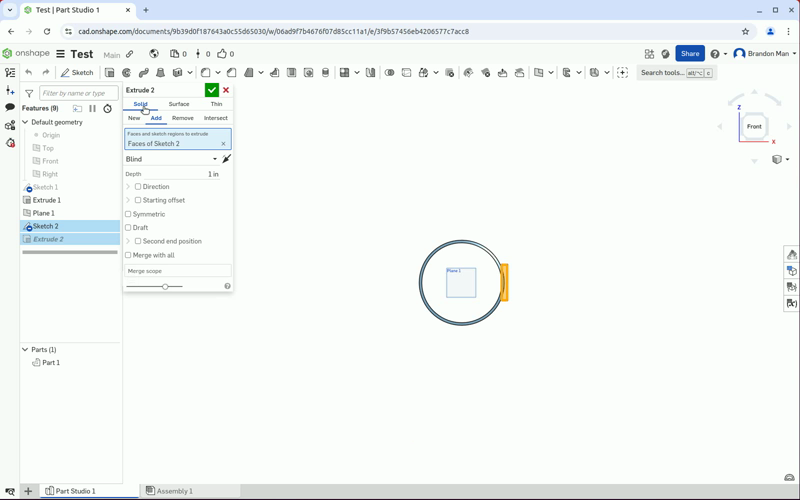
click(143, 106)
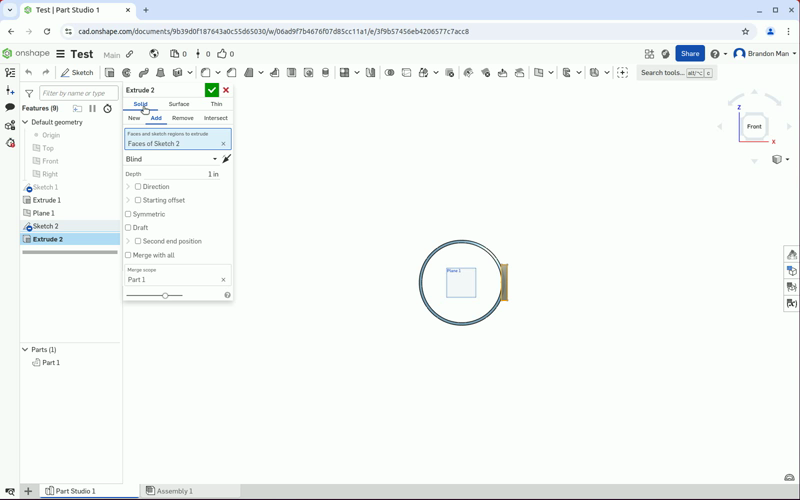
mouse_move(137, 120)
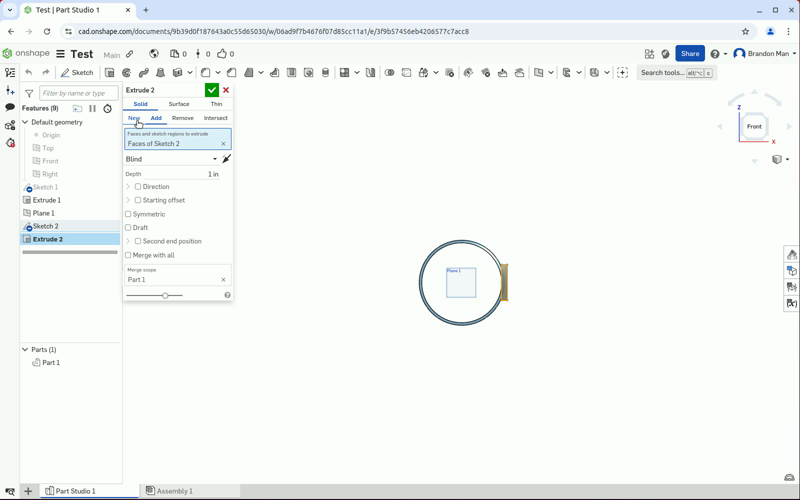
click(137, 120)
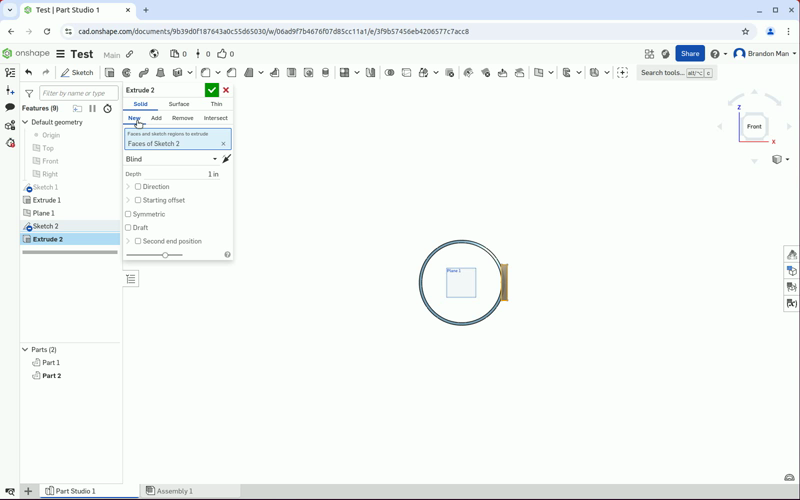
key(tab, 4)
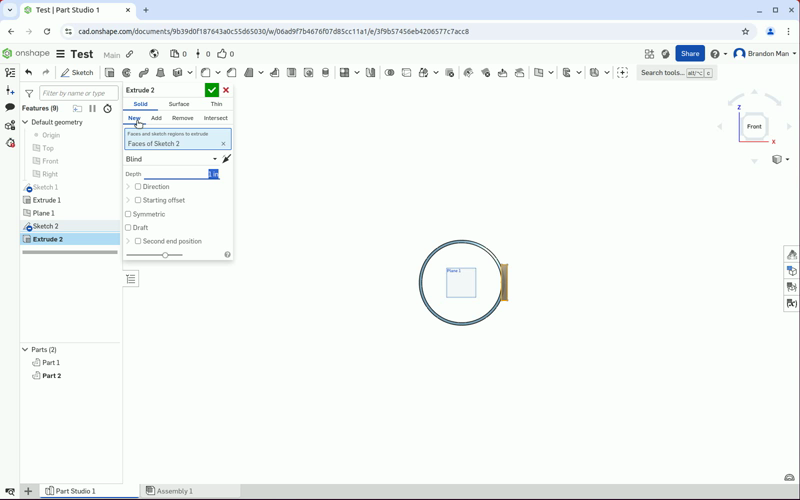
text(-30.811)
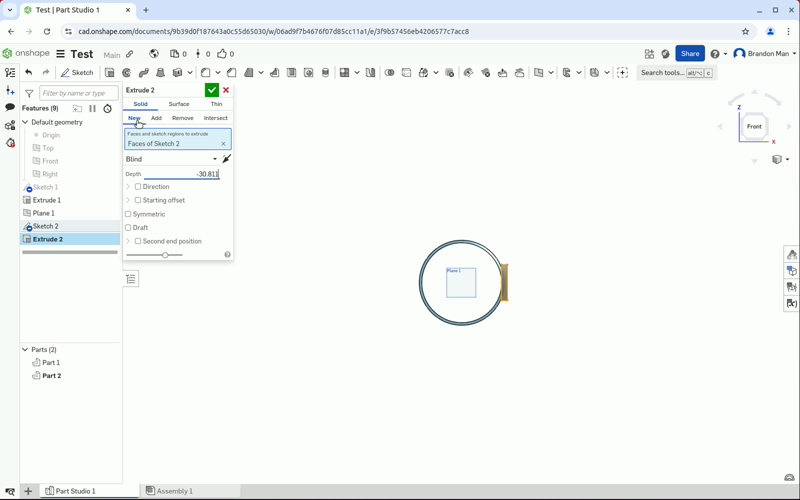
key(enter)
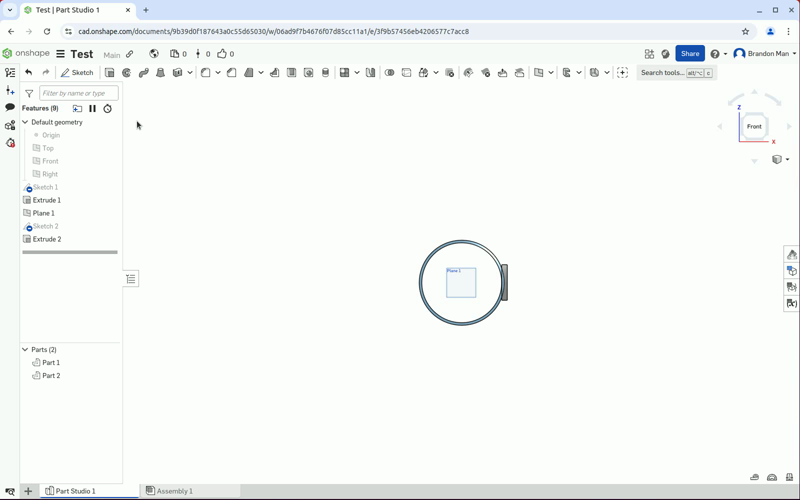
key(shift+h)
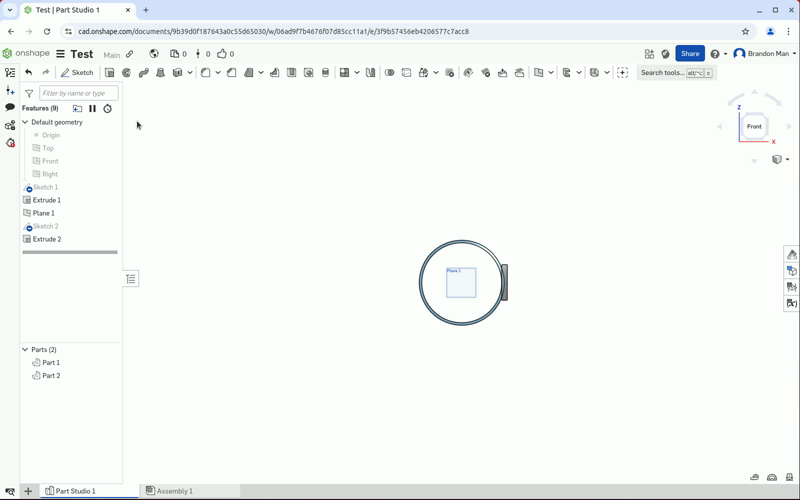
key(shift+h)
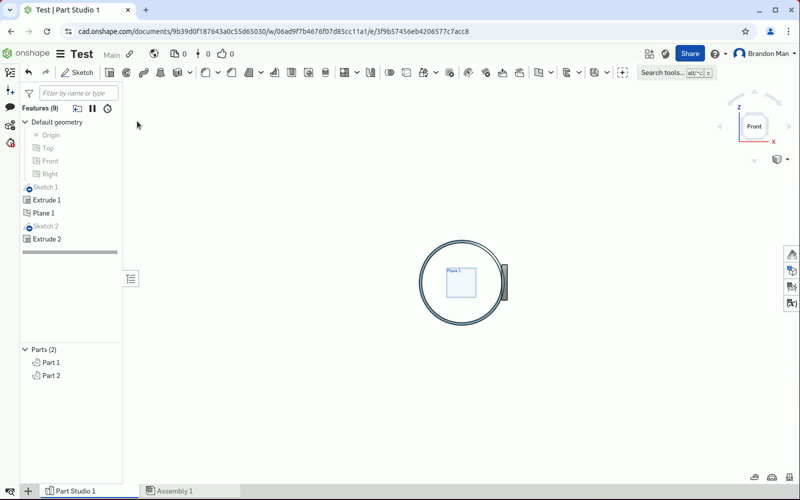
mouse_move(73, 189)
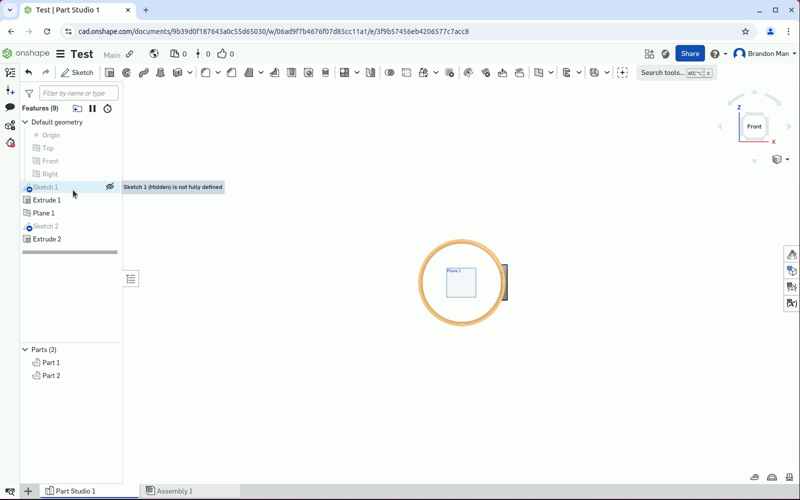
click(73, 189)
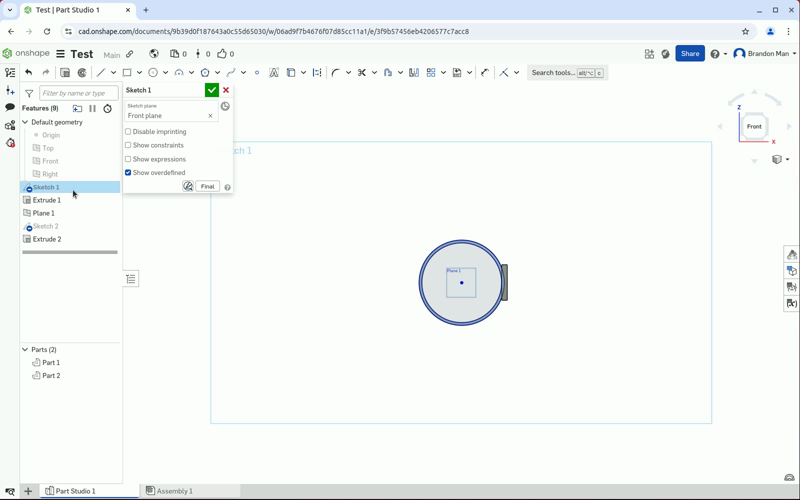
mouse_move(229, 92)
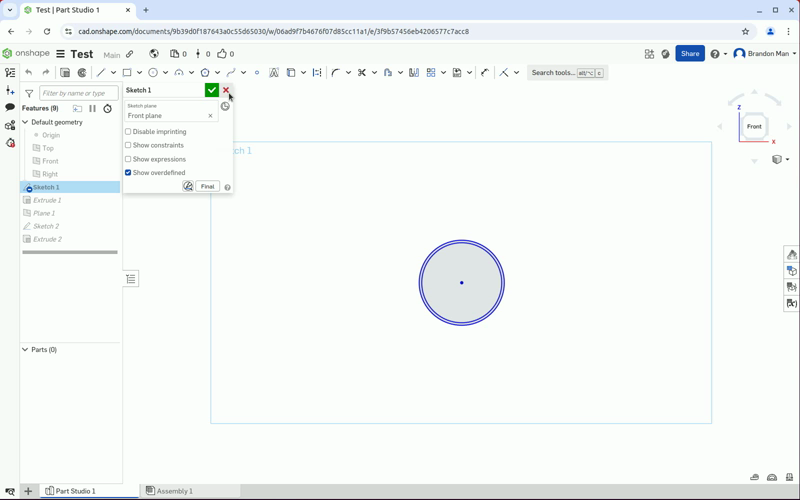
click(229, 92)
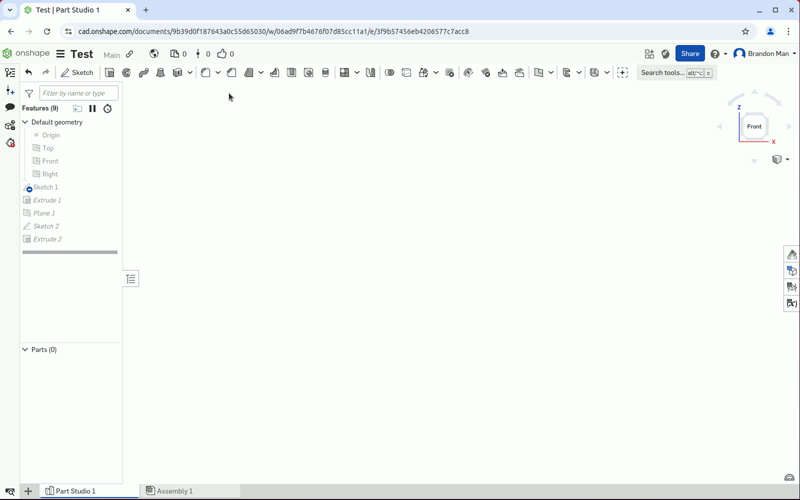
mouse_move(73, 352)
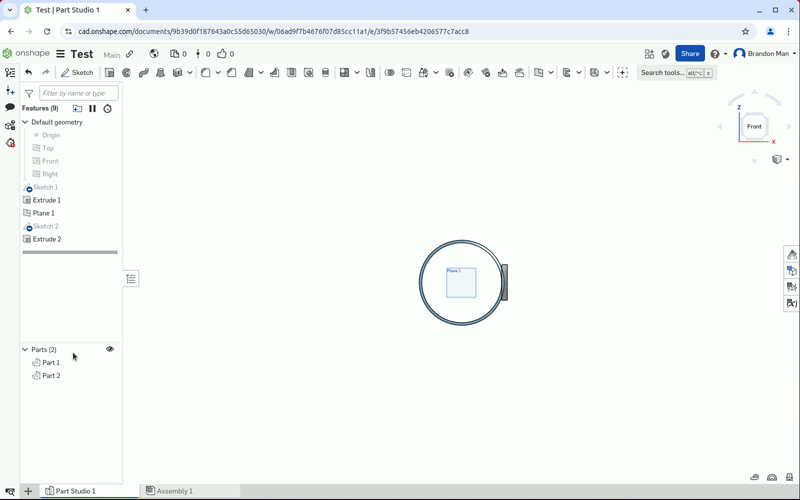
key(y)
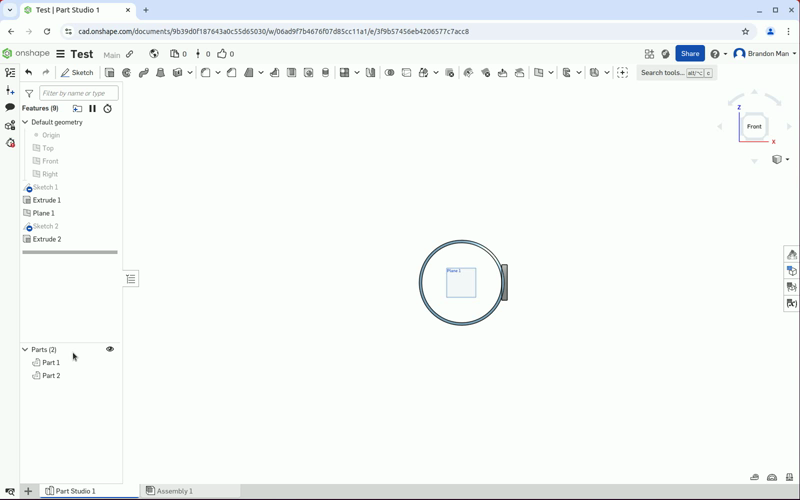
key(shift+p)
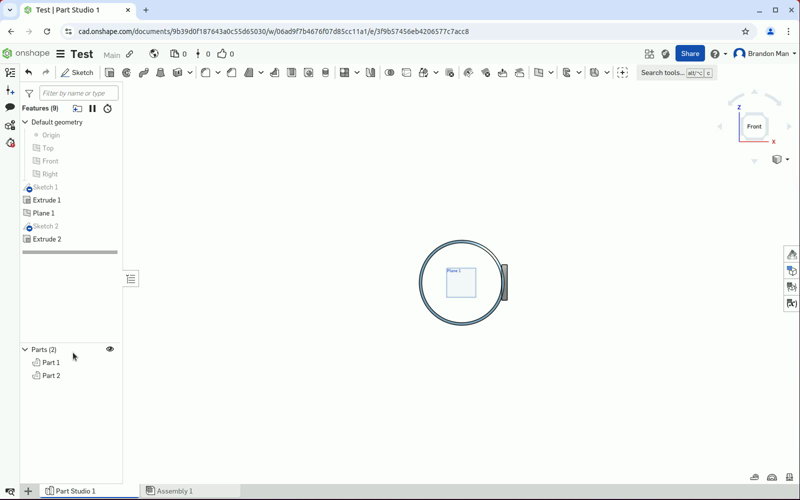
key(space)
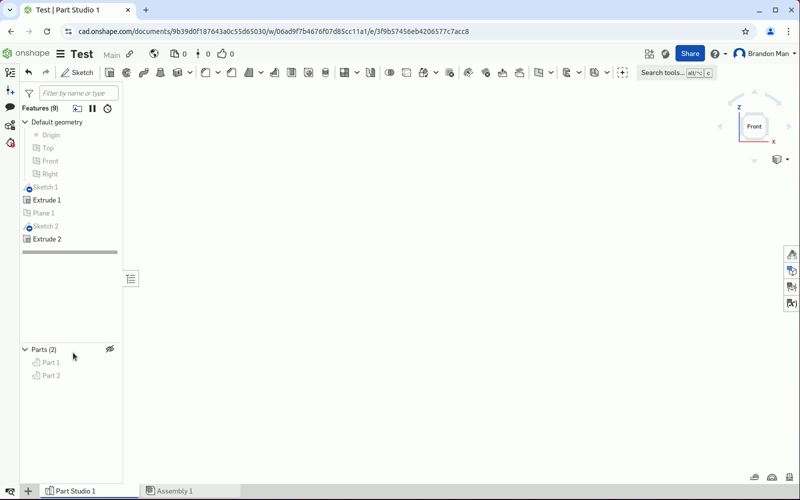
key_down(shift)
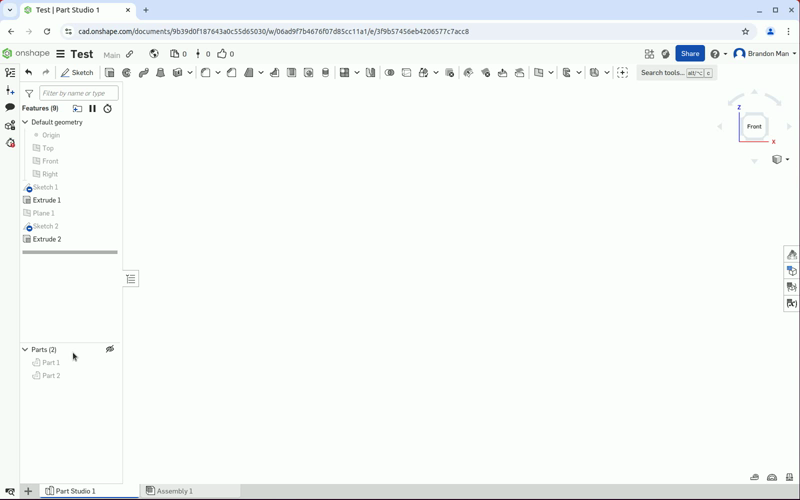
key(left)
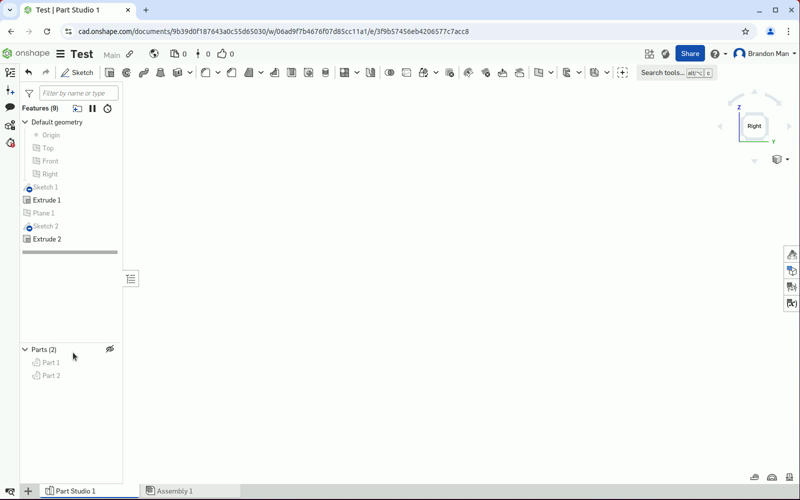
key_up(shift)
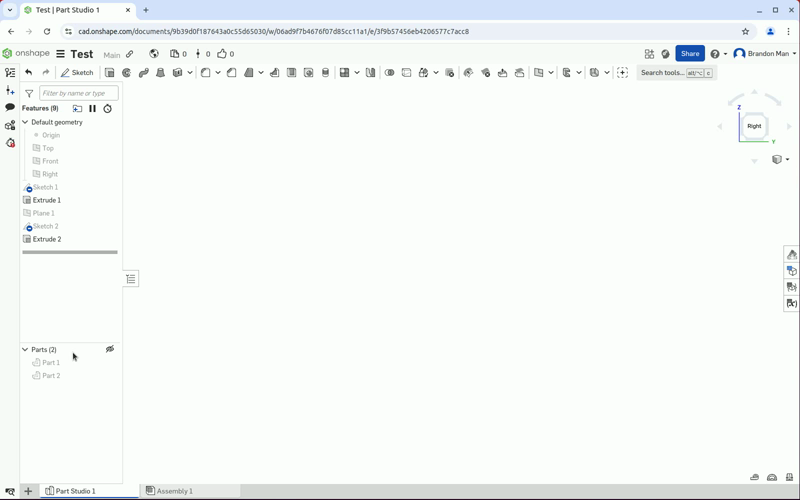
mouse_move(73, 352)
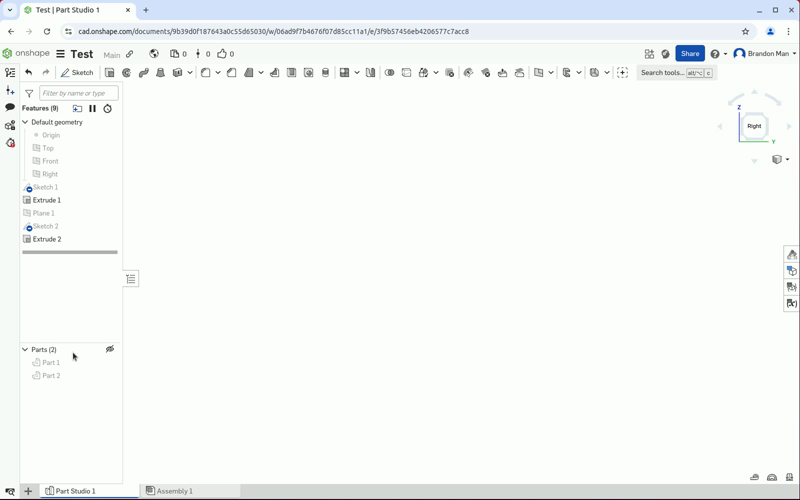
key(shift+y)
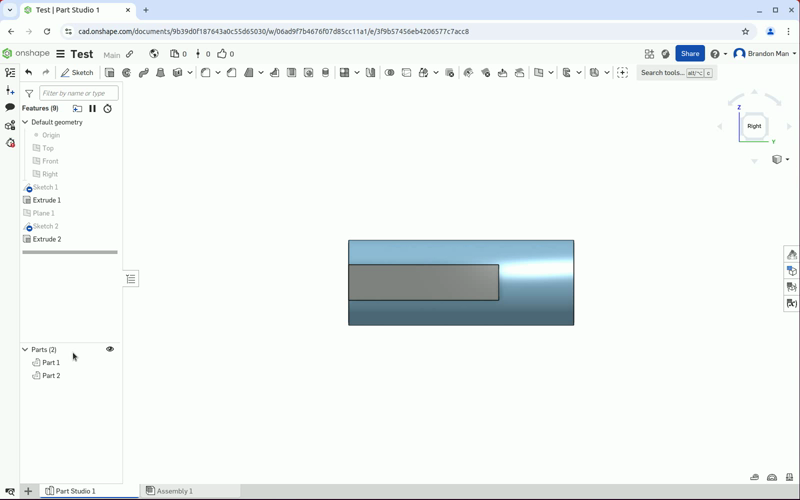
mouse_move(541, 75)
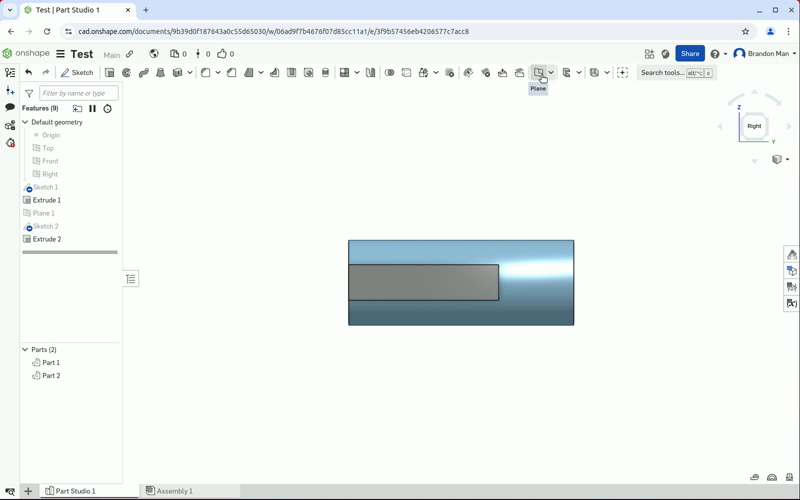
click(541, 75)
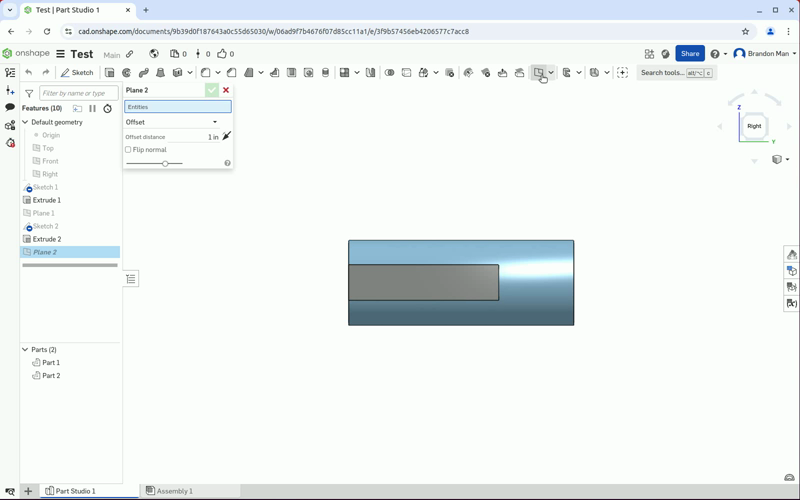
mouse_move(73, 176)
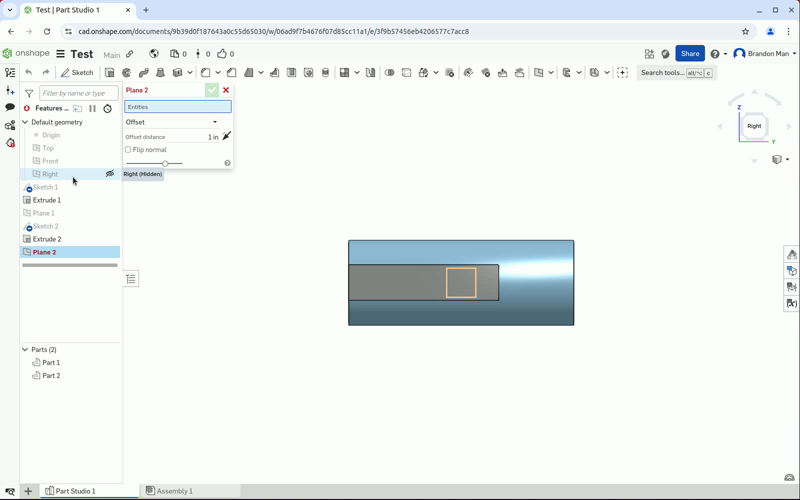
click(73, 176)
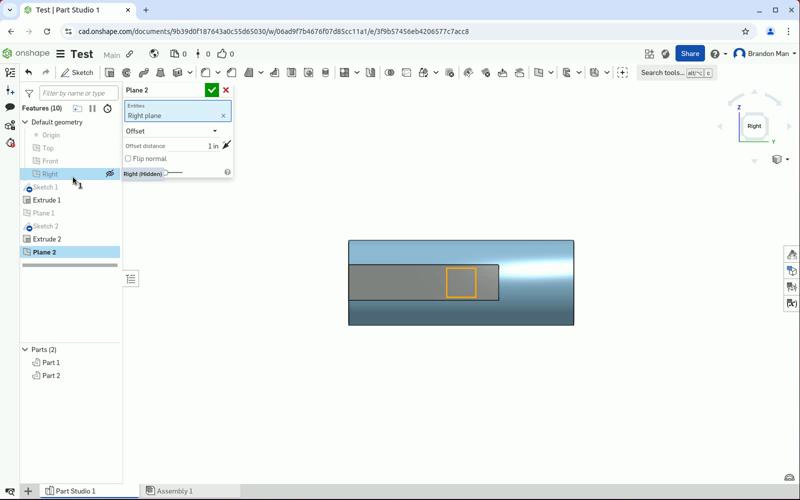
key(tab, 2)
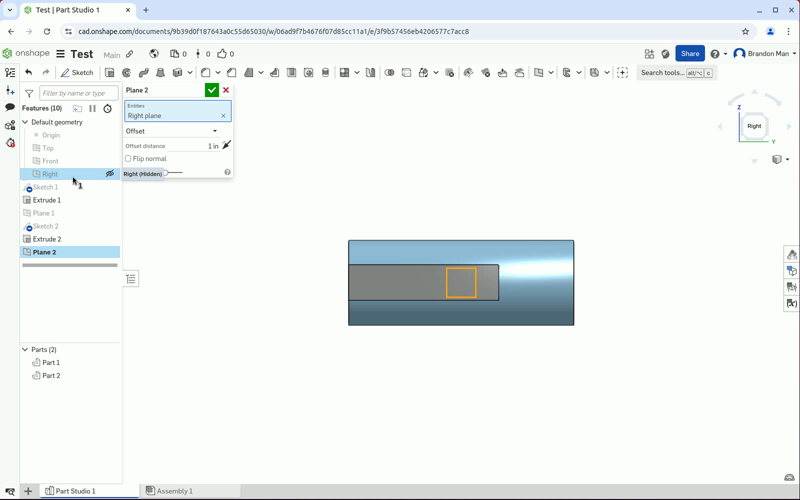
text(9.613)
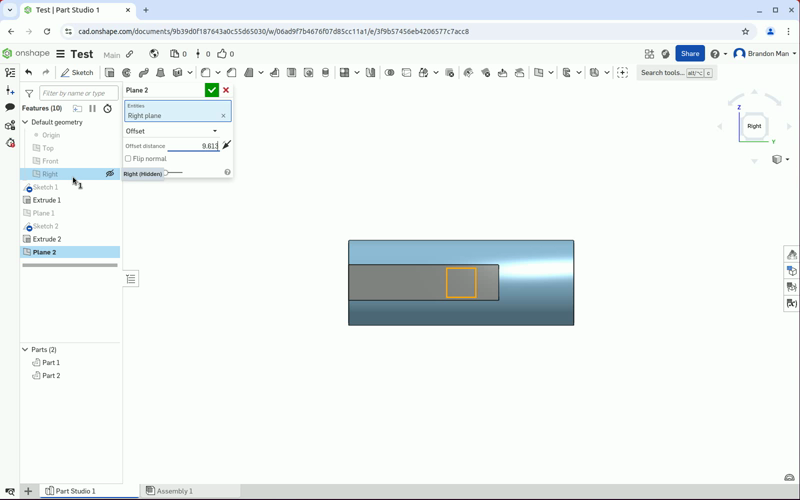
key(enter, 2)
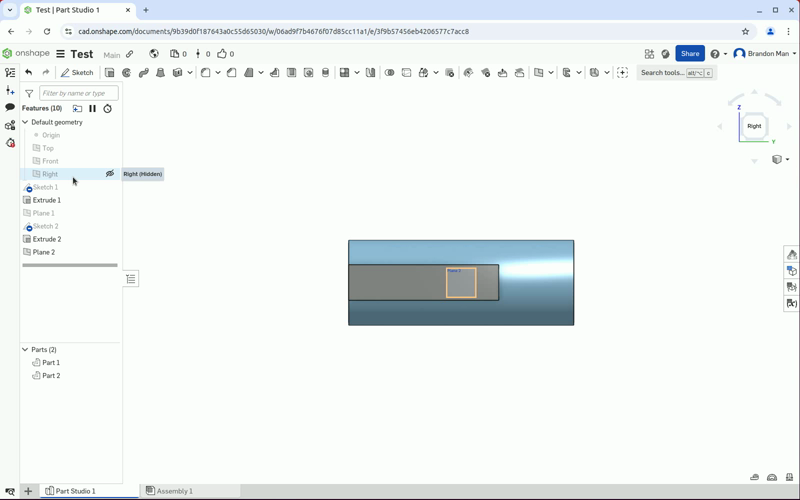
key(shift+s)
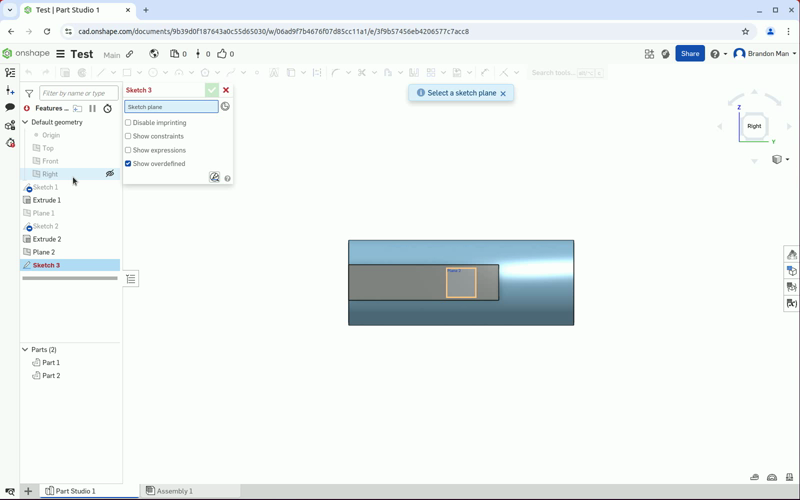
mouse_move(73, 254)
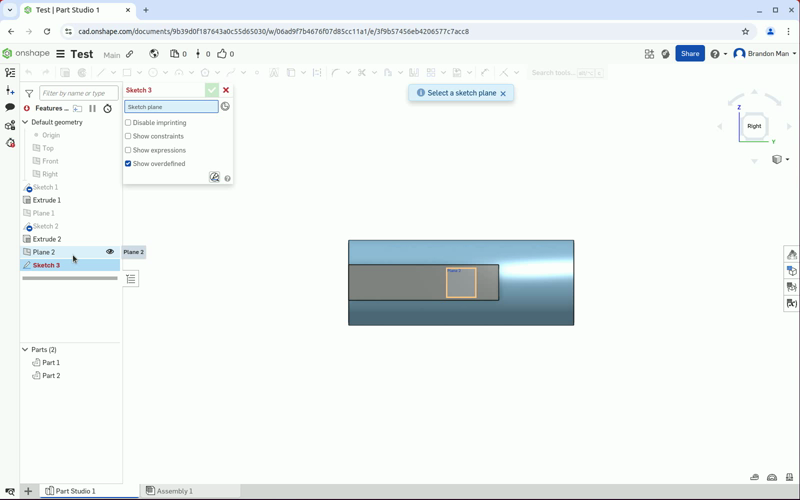
click(73, 254)
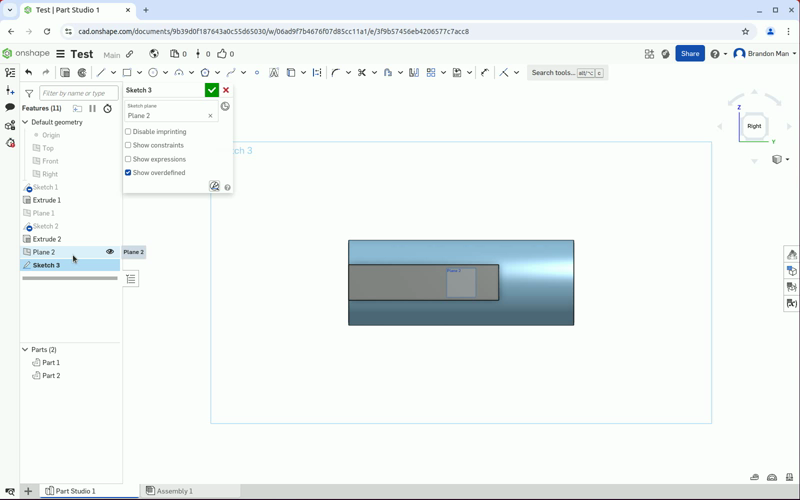
mouse_move(73, 352)
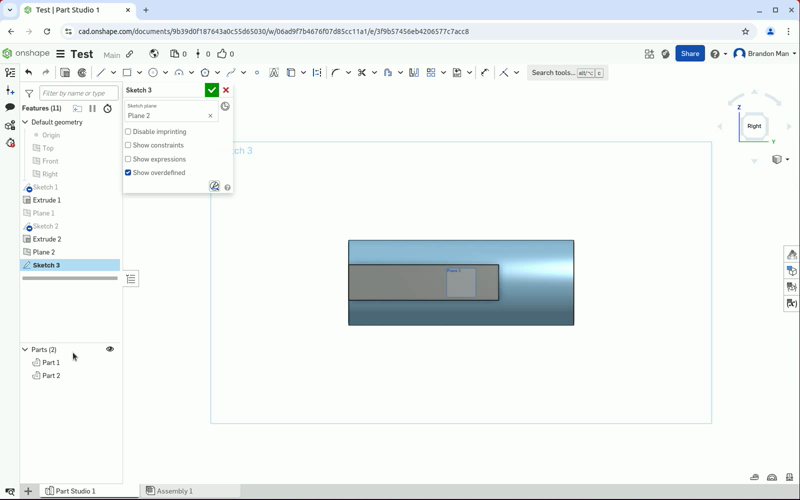
key(y)
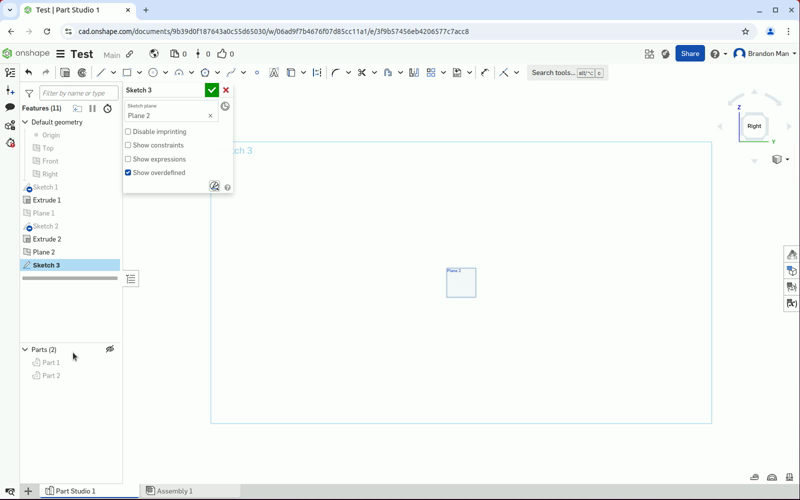
key(c)
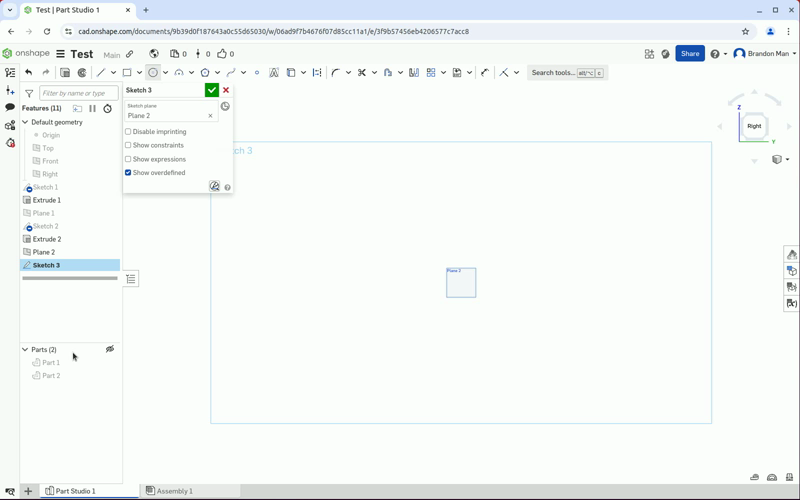
key_down(shift)
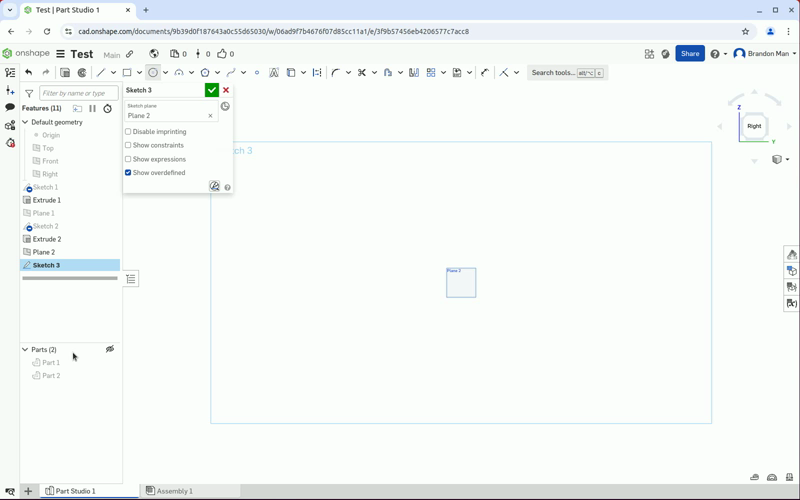
mouse_move(556, 282)
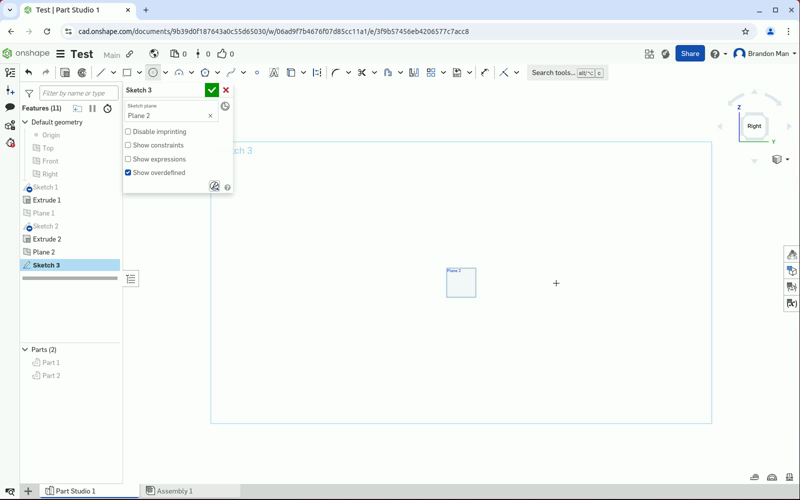
click(556, 282)
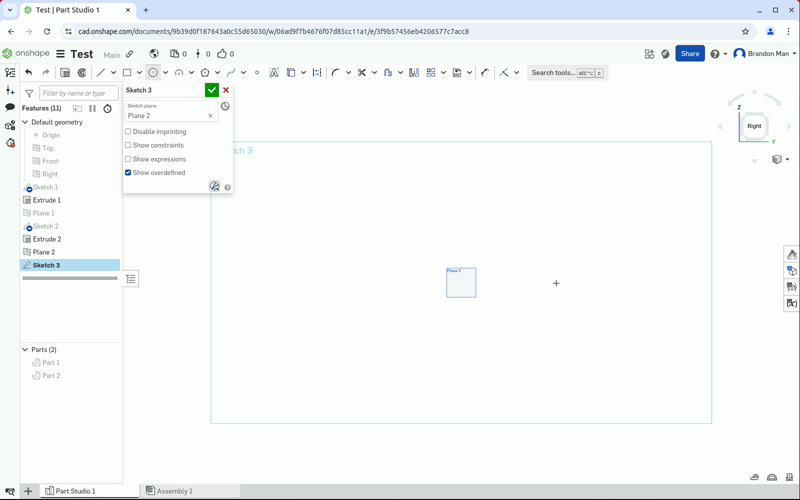
key_up(shift)
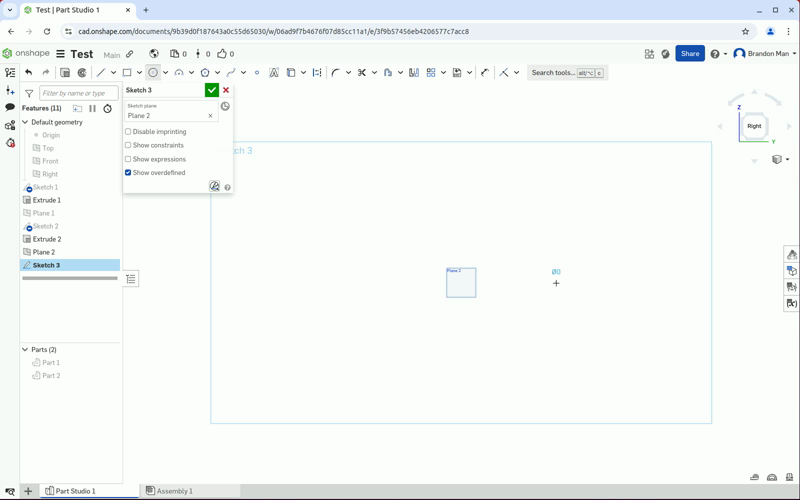
mouse_move(569, 282)
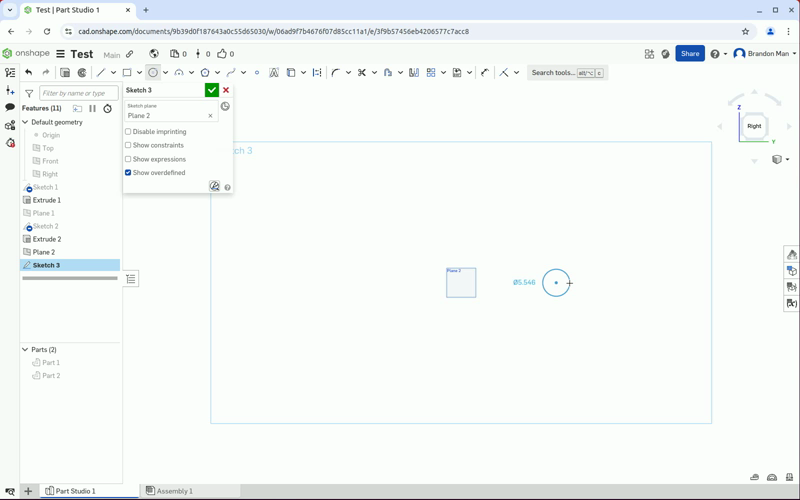
click(569, 282)
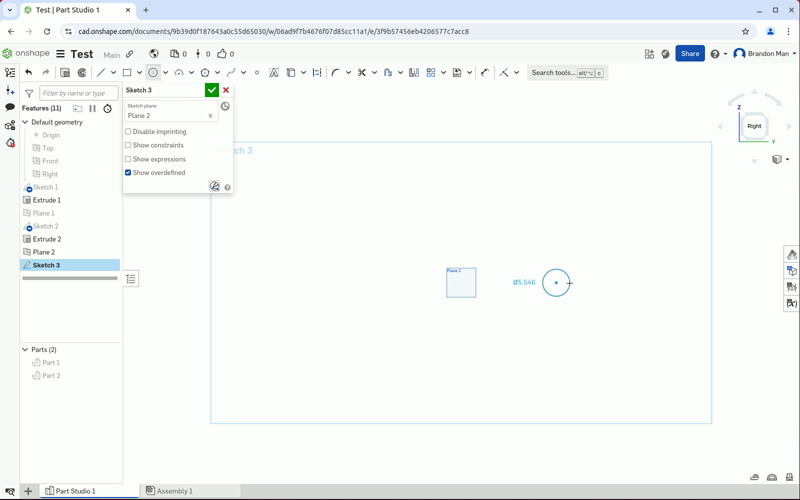
key(esc)
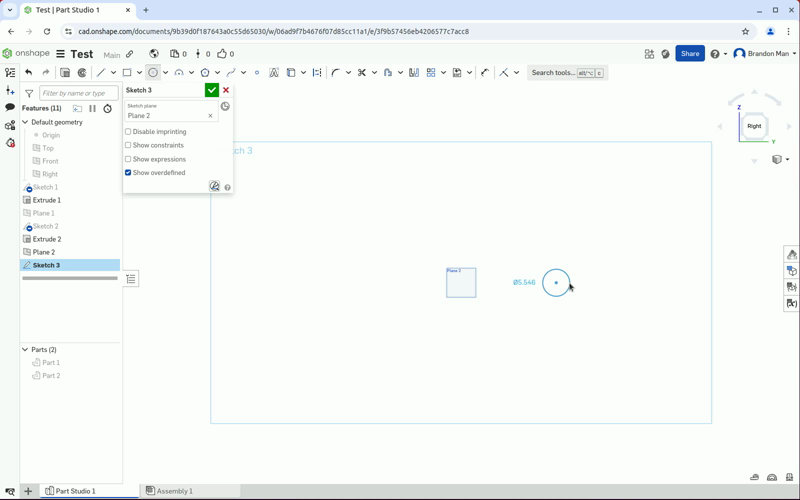
key(c)
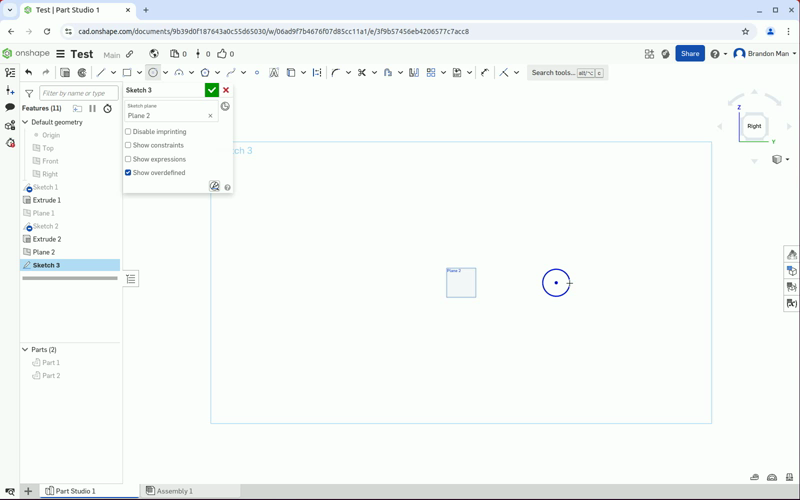
key_down(shift)
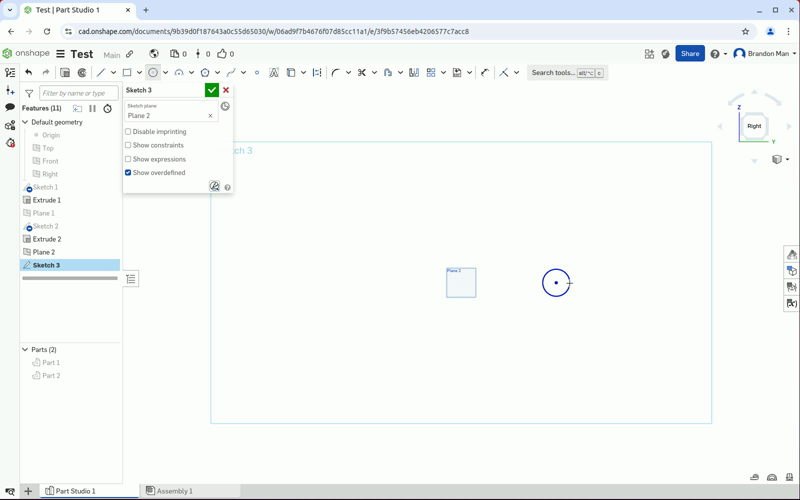
mouse_move(556, 282)
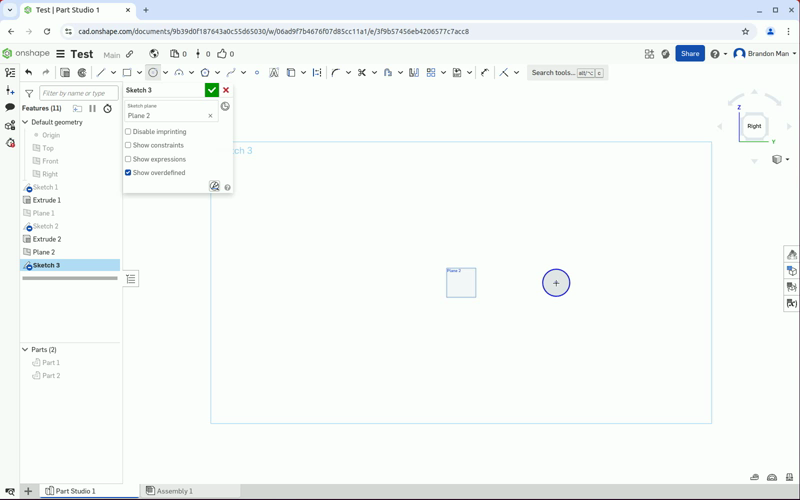
click(556, 282)
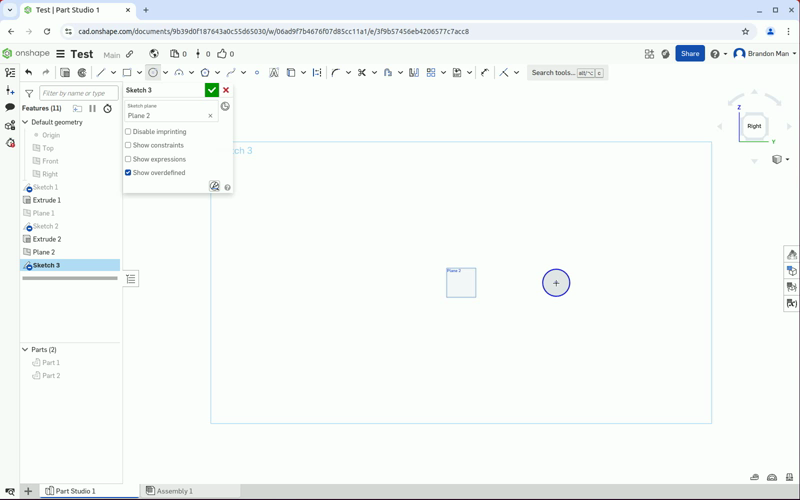
key_up(shift)
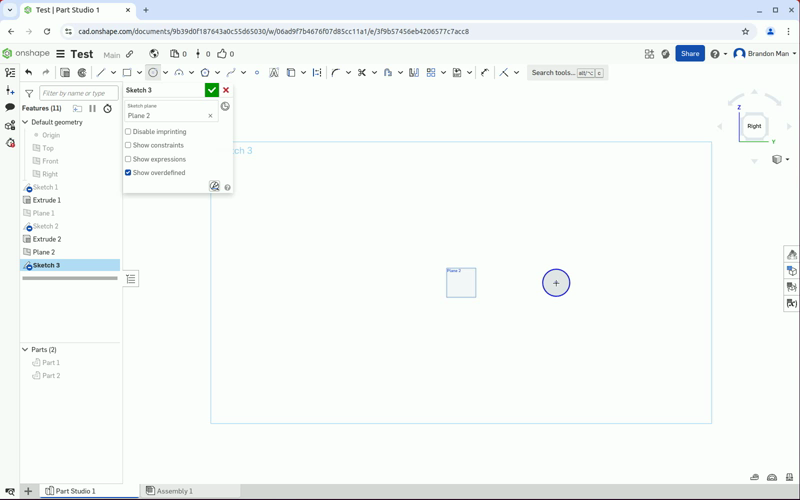
mouse_move(565, 282)
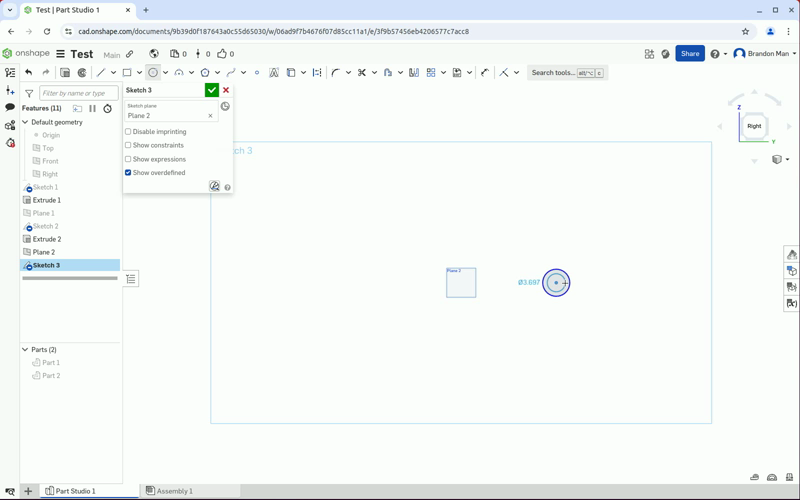
click(565, 282)
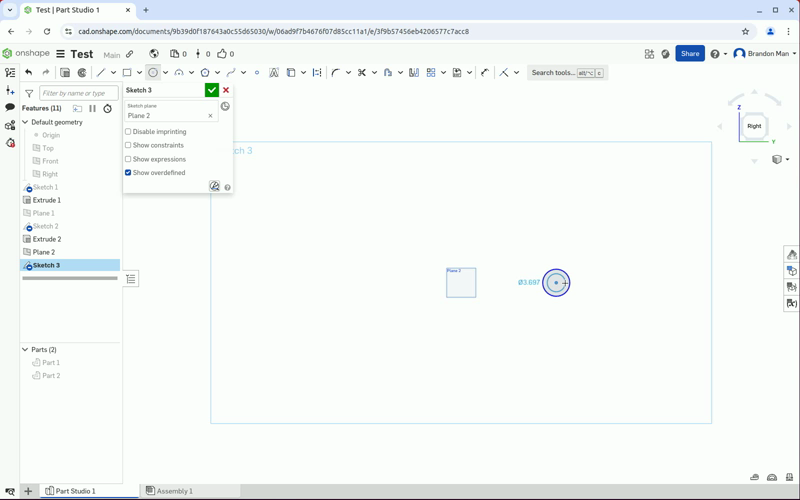
key(esc)
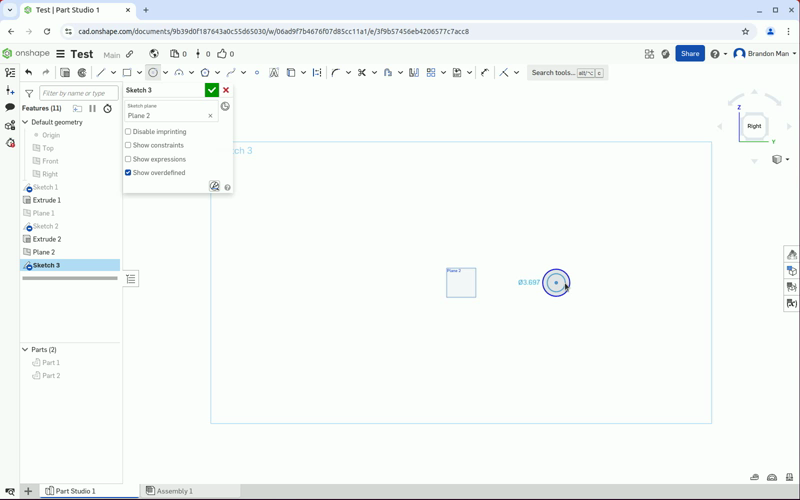
mouse_move(546, 275)
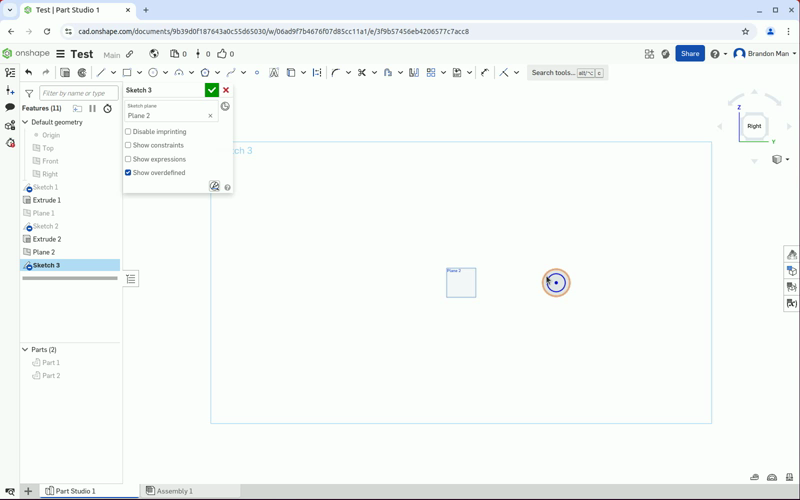
scroll(6)
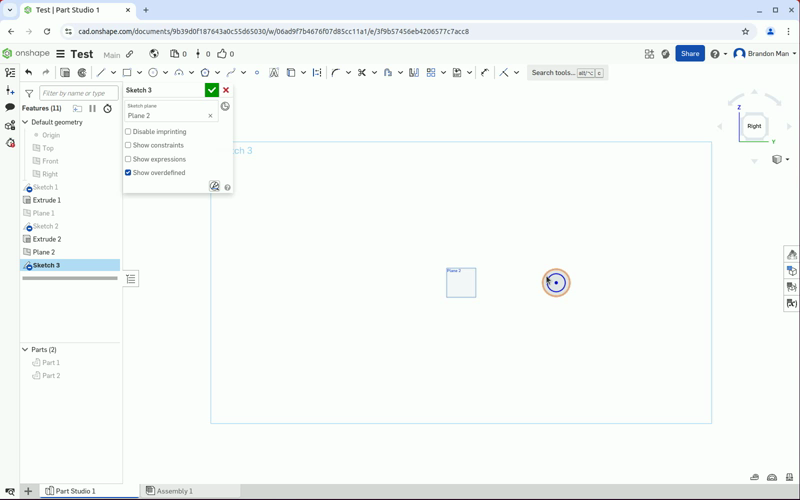
scroll(6)
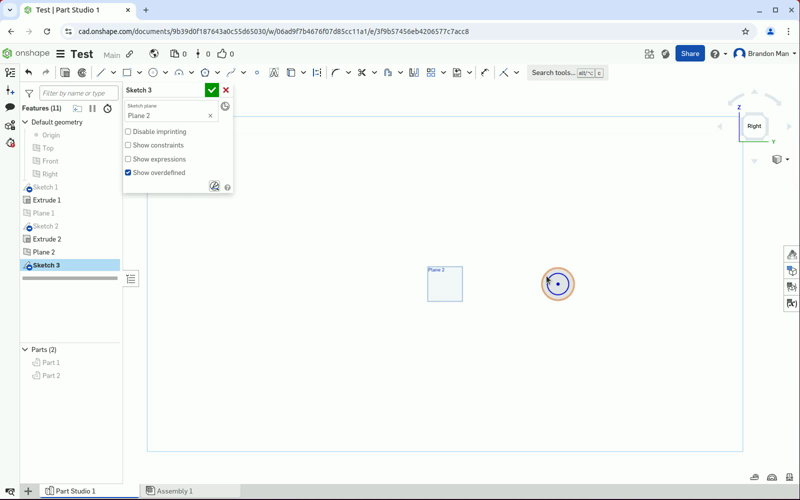
scroll(6)
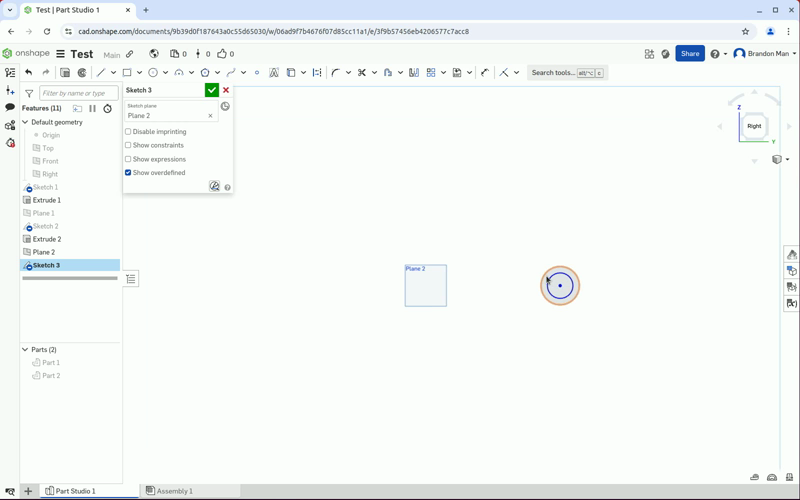
scroll(6)
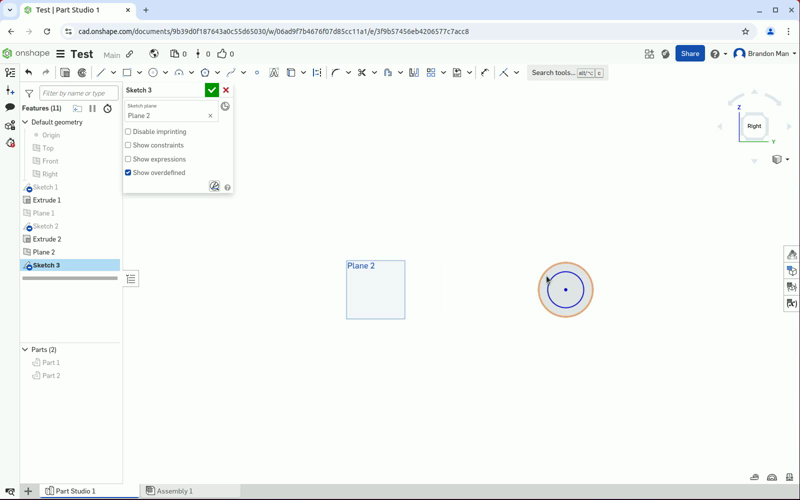
scroll(6)
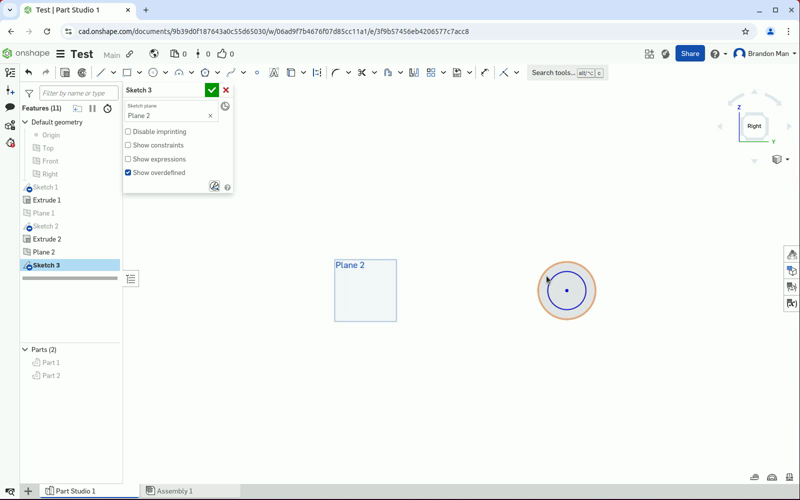
scroll(6)
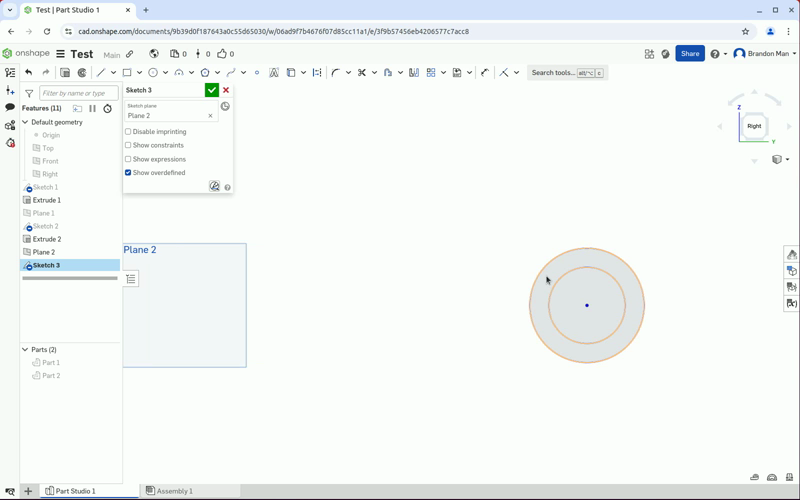
scroll(6)
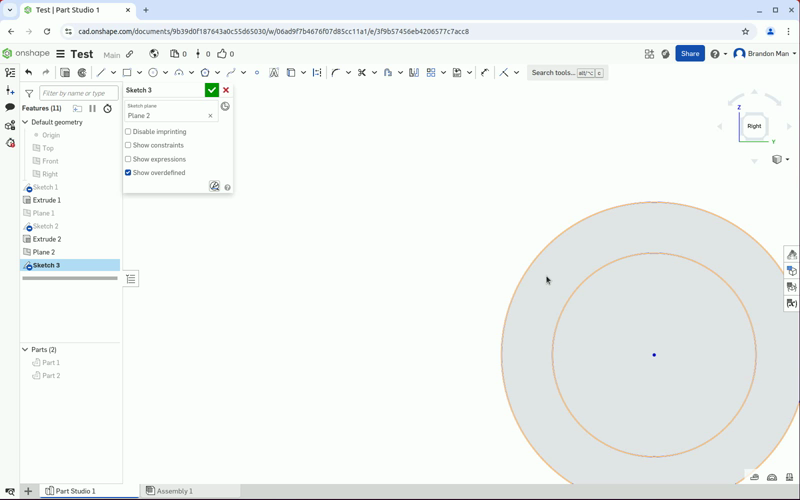
click(546, 275)
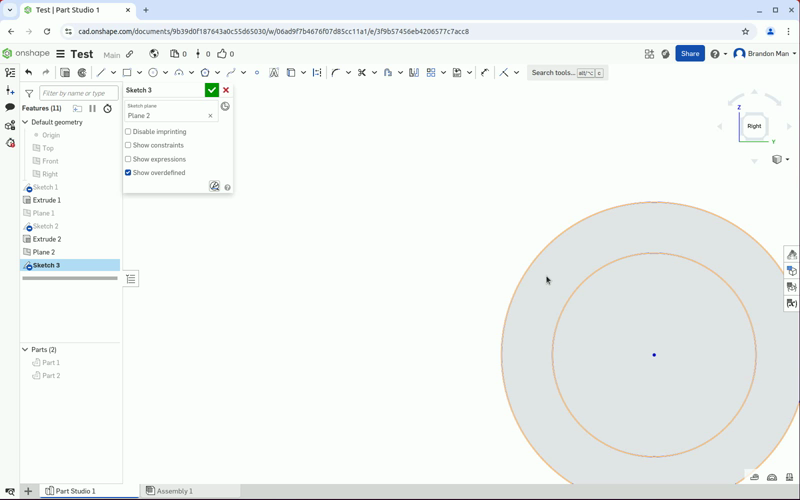
scroll(-6)
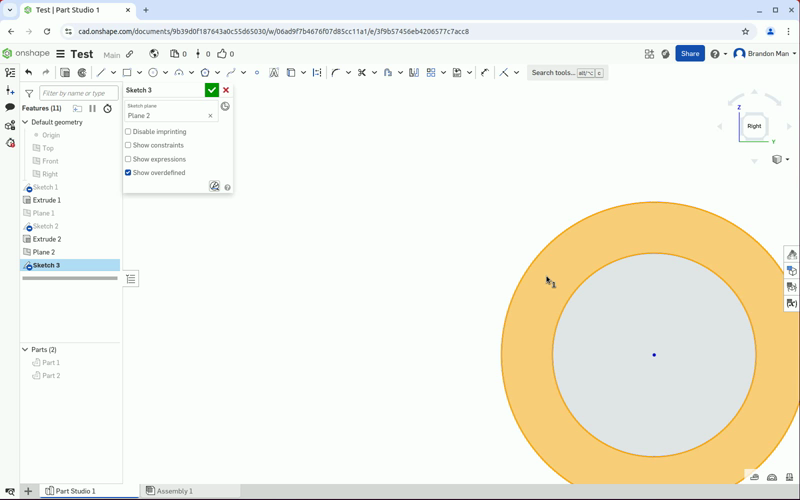
scroll(-6)
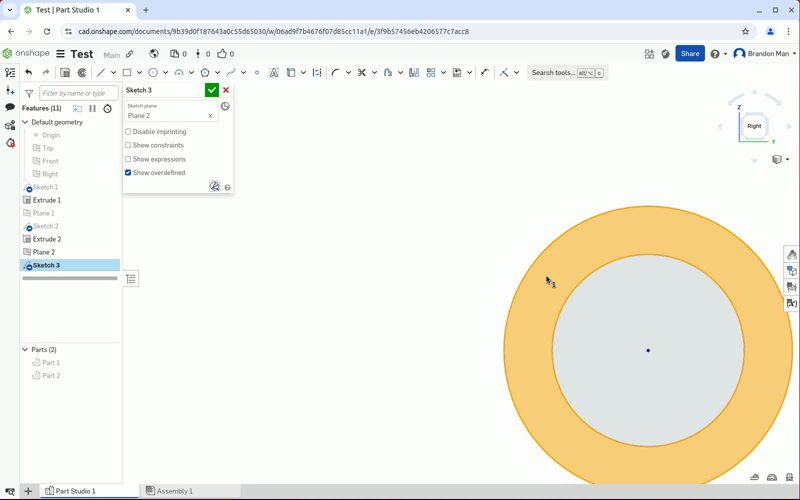
scroll(-6)
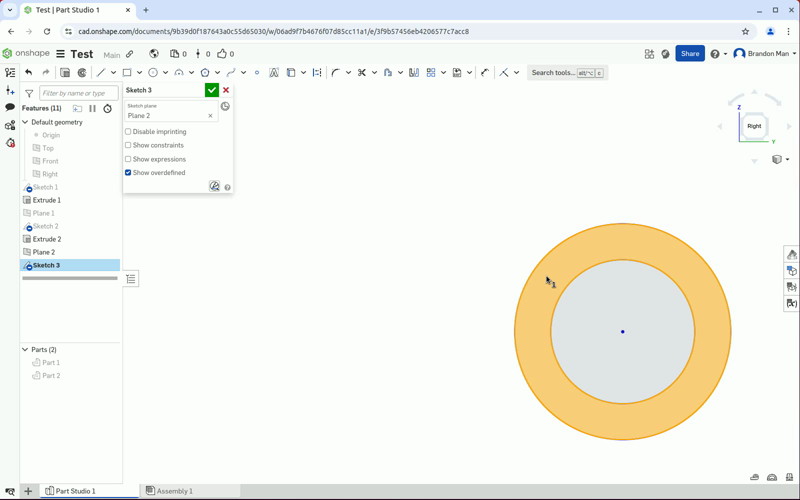
scroll(-6)
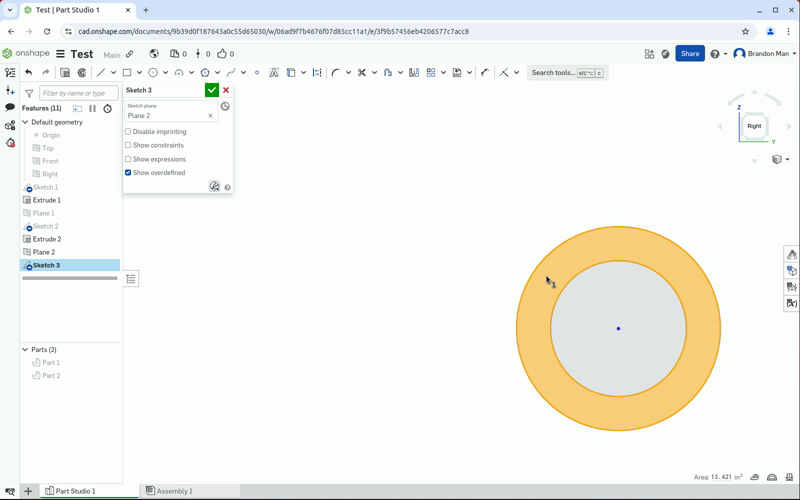
scroll(-6)
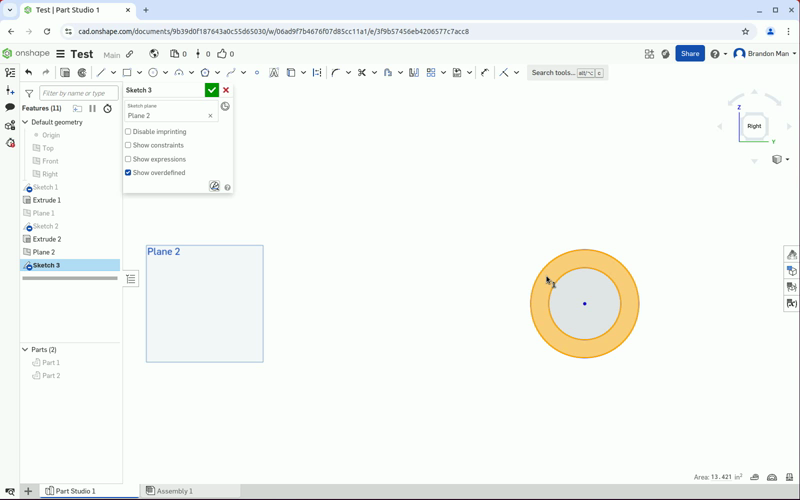
scroll(-6)
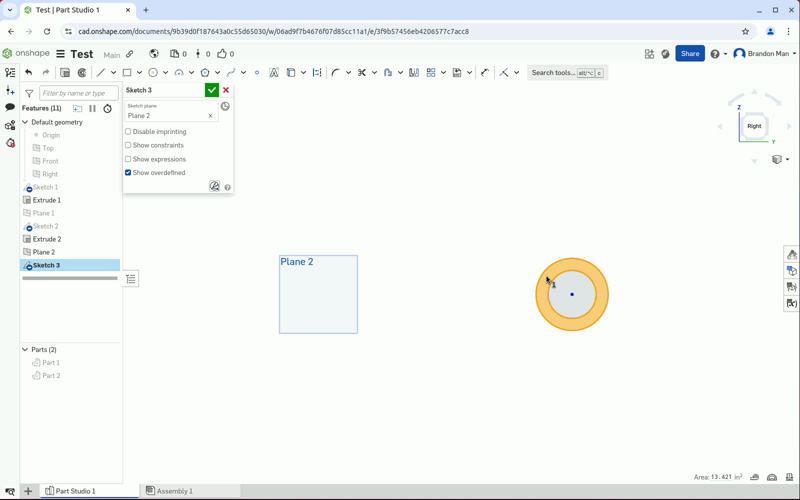
scroll(-6)
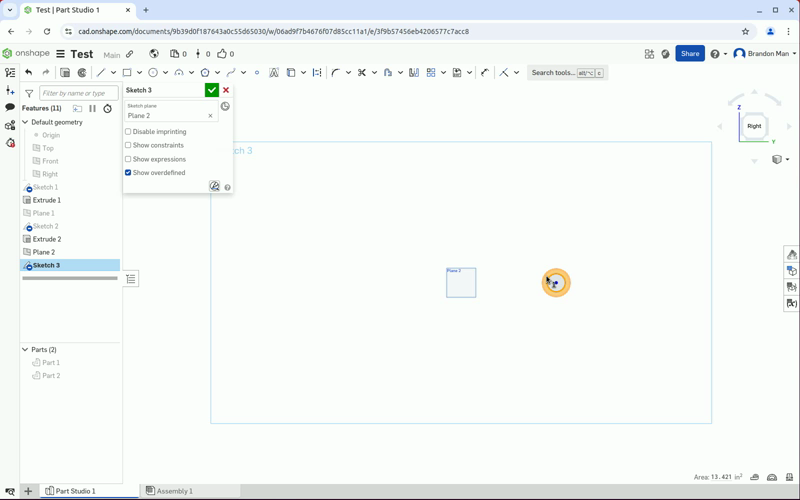
mouse_move(73, 352)
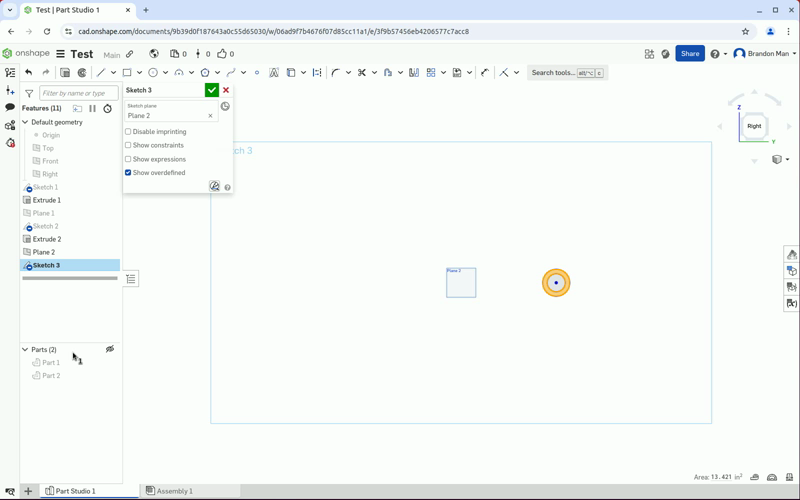
key(shift+y)
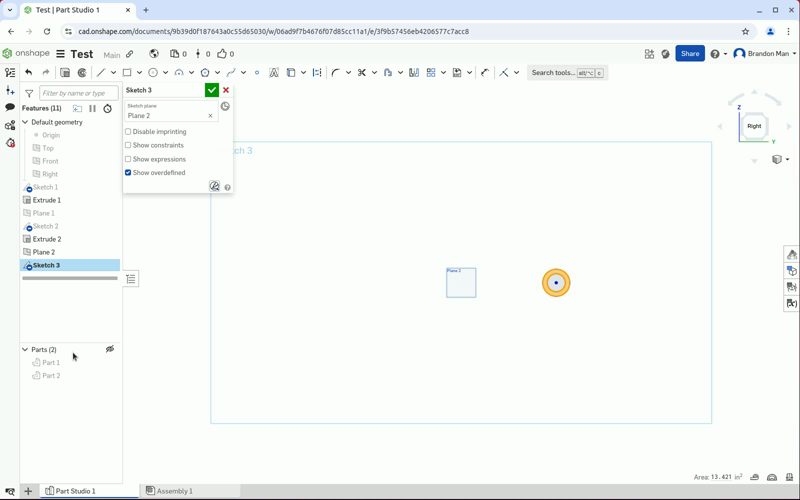
key(shift+e)
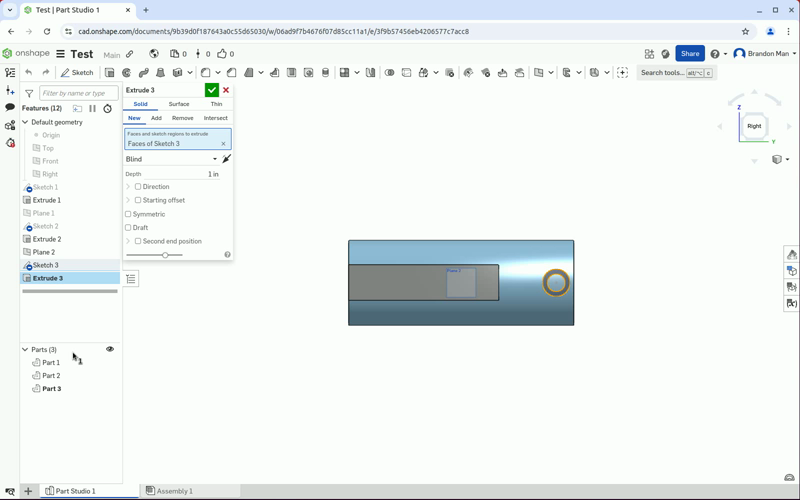
mouse_move(143, 106)
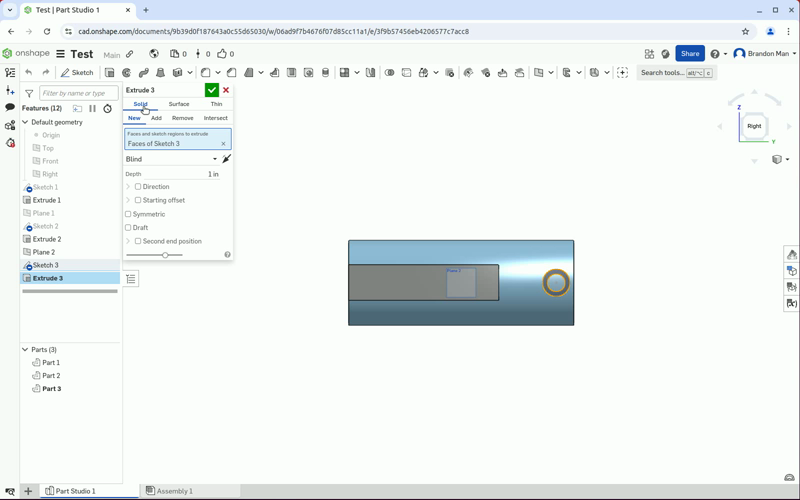
click(143, 106)
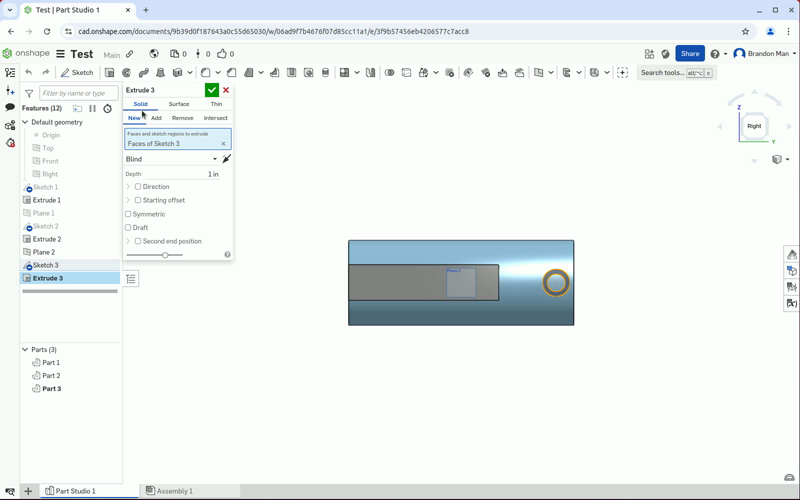
mouse_move(137, 120)
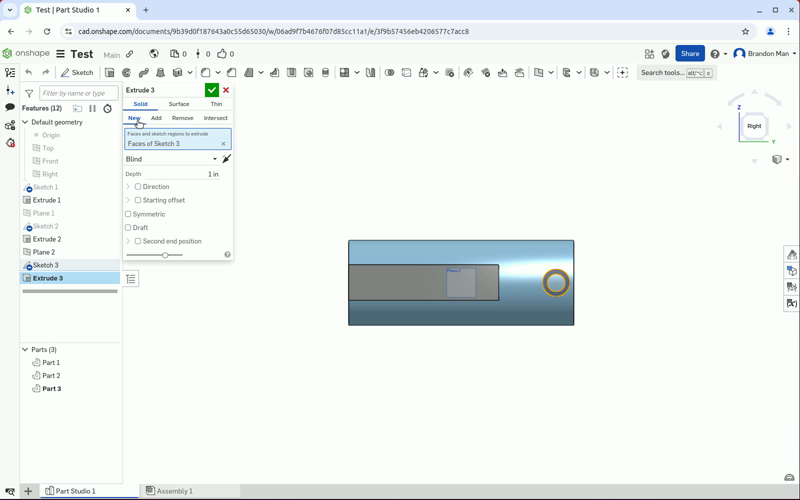
click(137, 120)
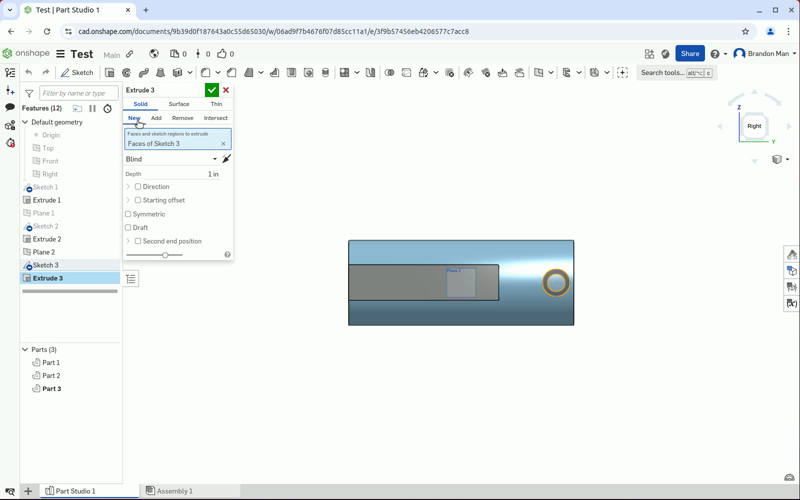
key(tab, 4)
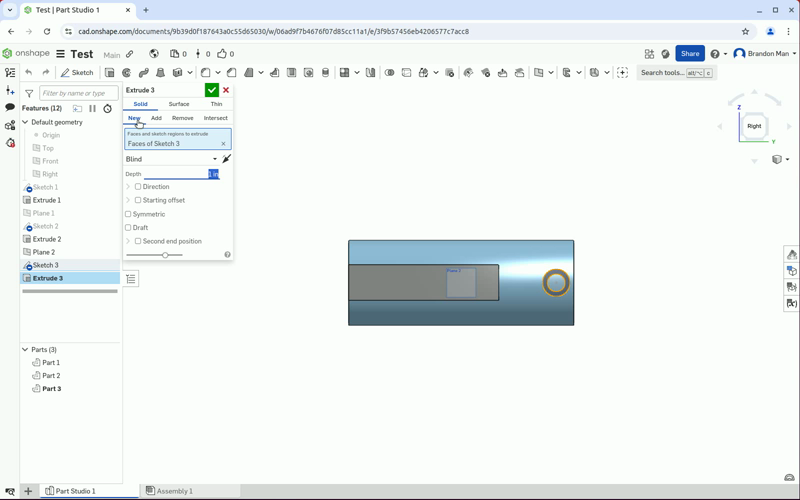
text(0.963)
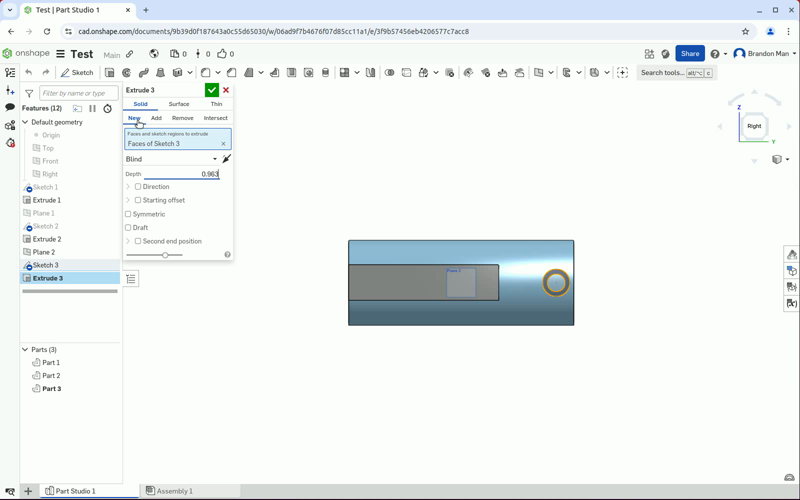
key(enter)
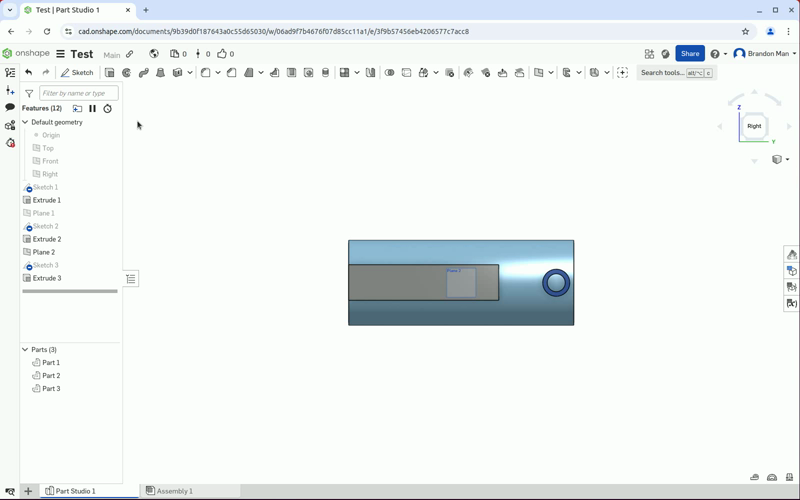
key(shift+h)
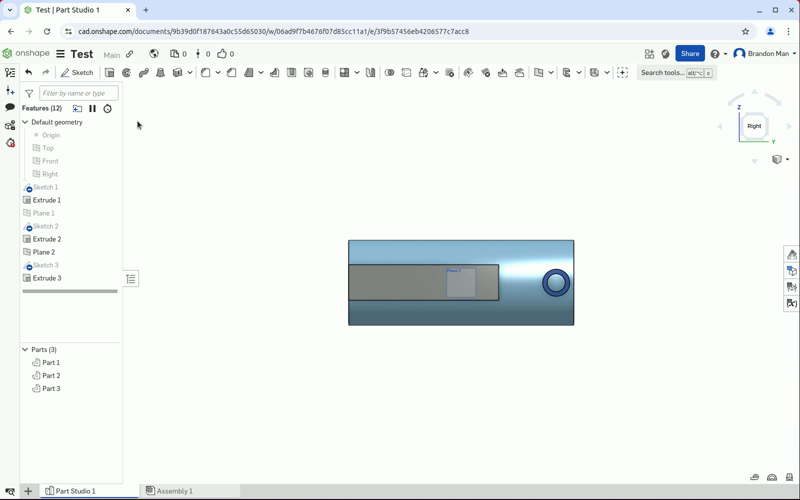
key(shift+h)
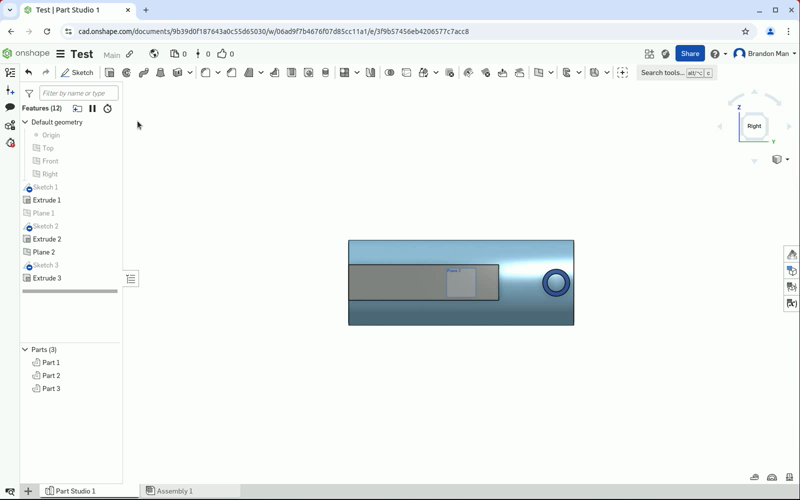
mouse_move(73, 189)
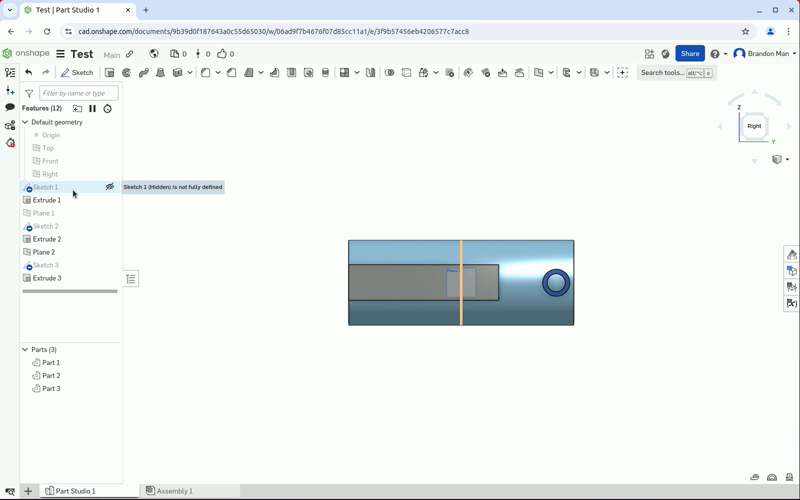
click(73, 189)
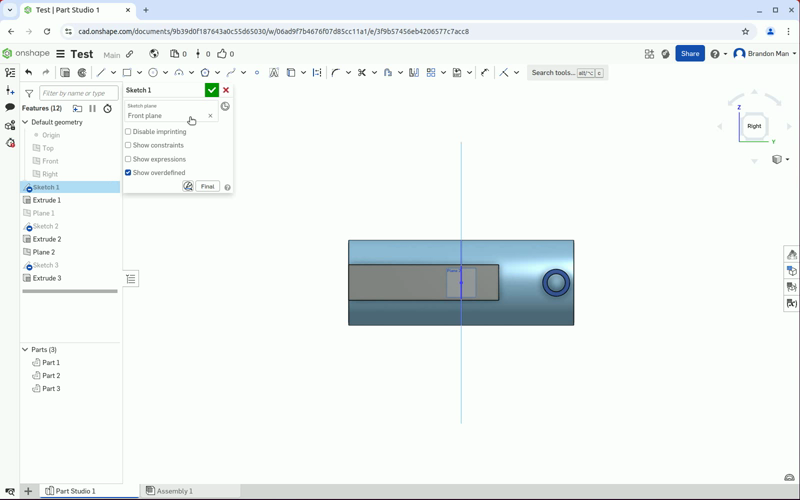
mouse_move(229, 92)
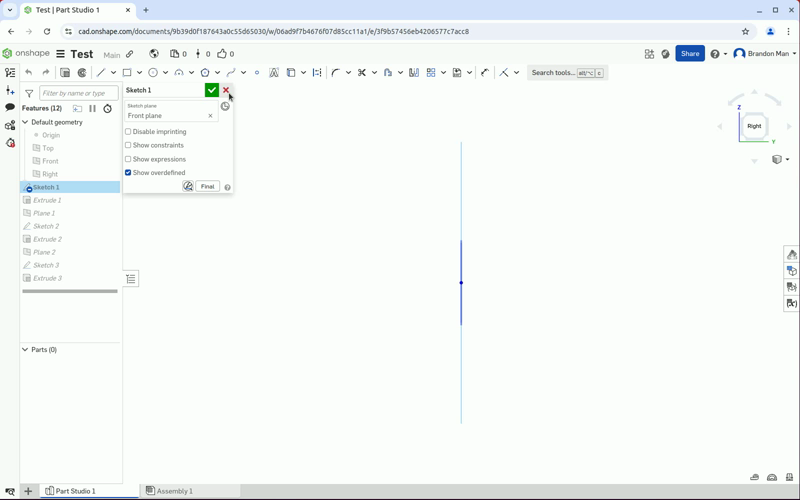
click(229, 92)
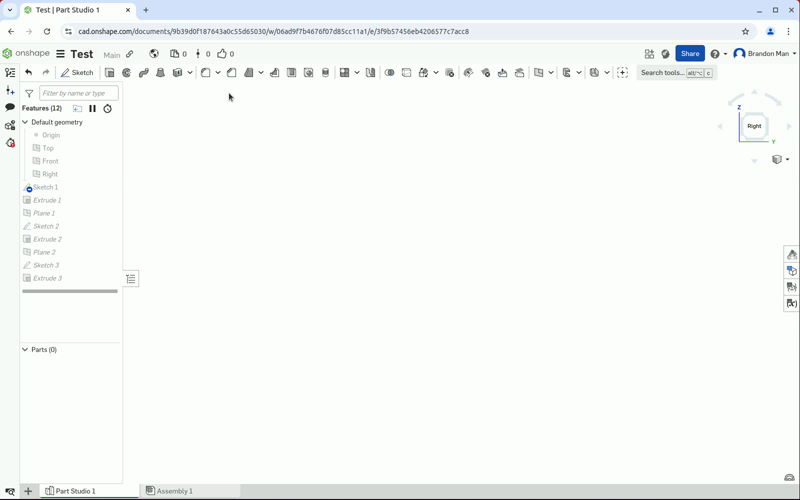
key(shift+s)
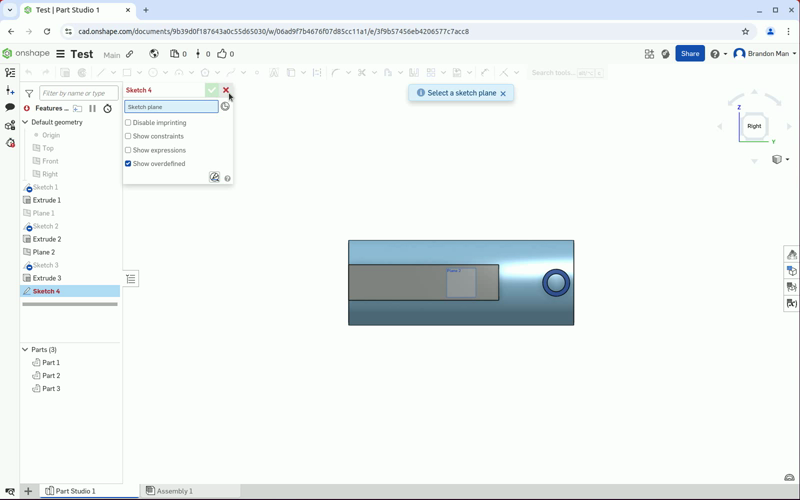
mouse_move(73, 254)
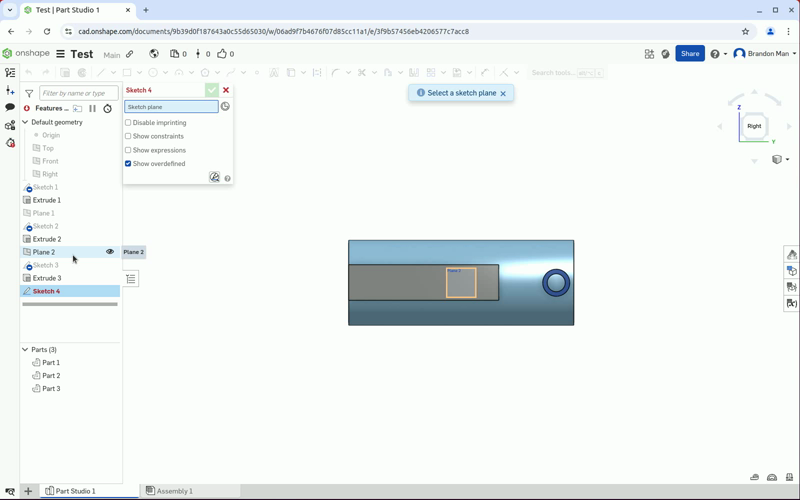
click(73, 254)
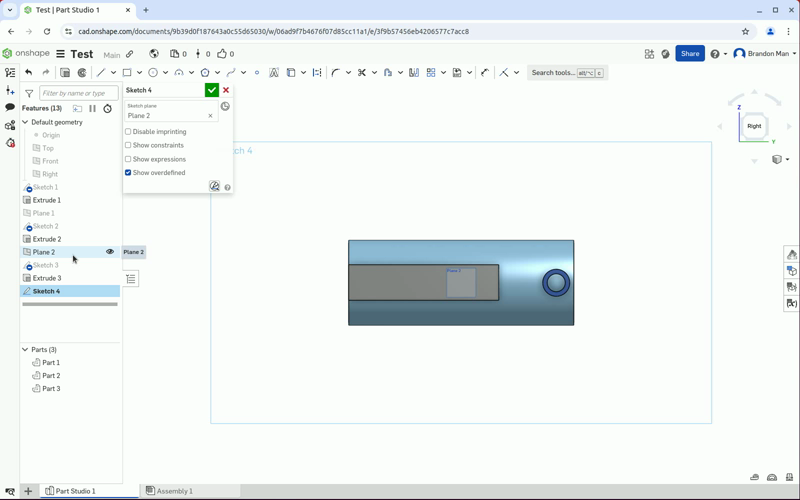
mouse_move(73, 352)
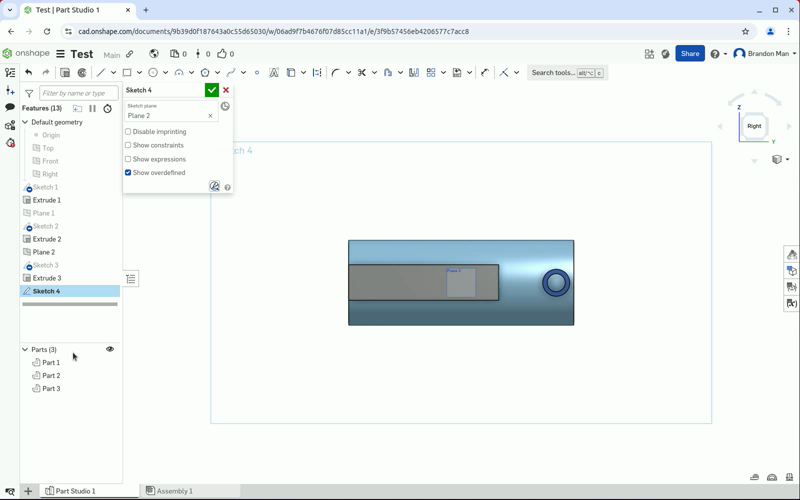
key(y)
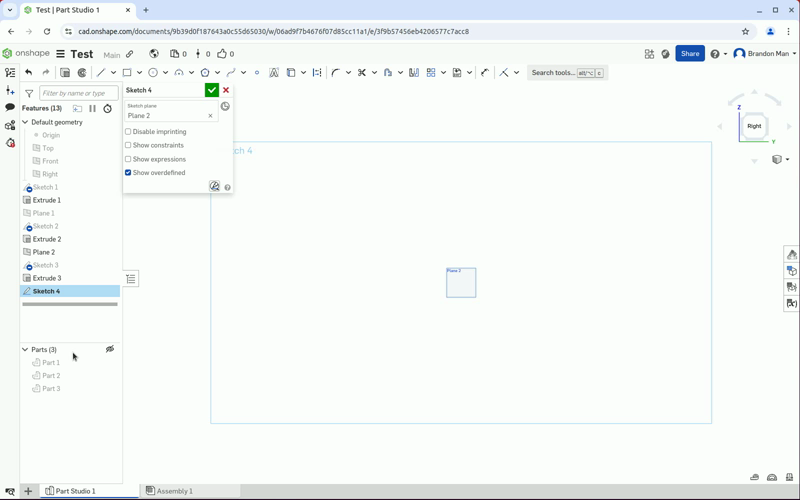
key(c)
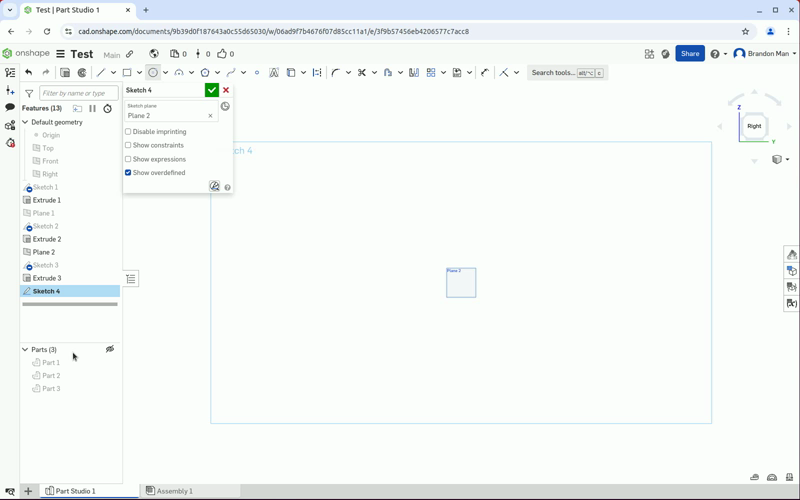
key_down(shift)
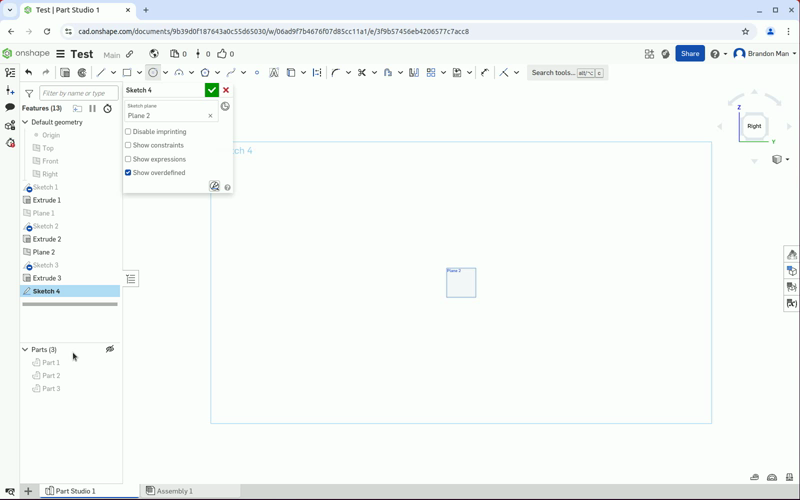
mouse_move(366, 282)
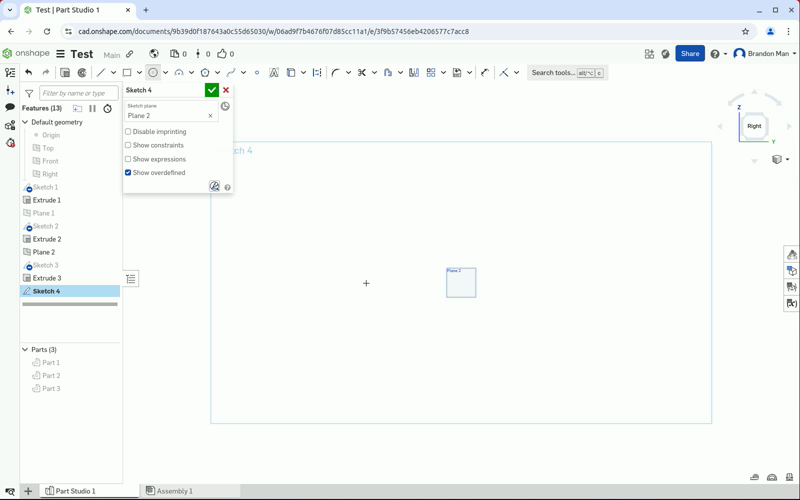
click(366, 282)
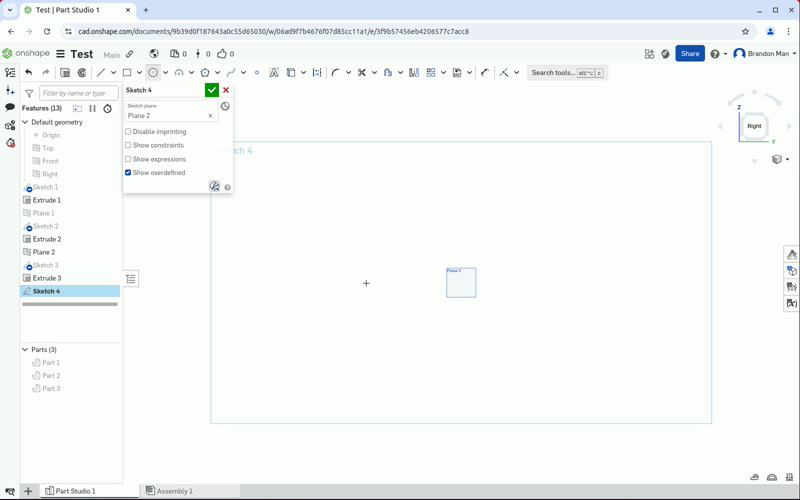
key_up(shift)
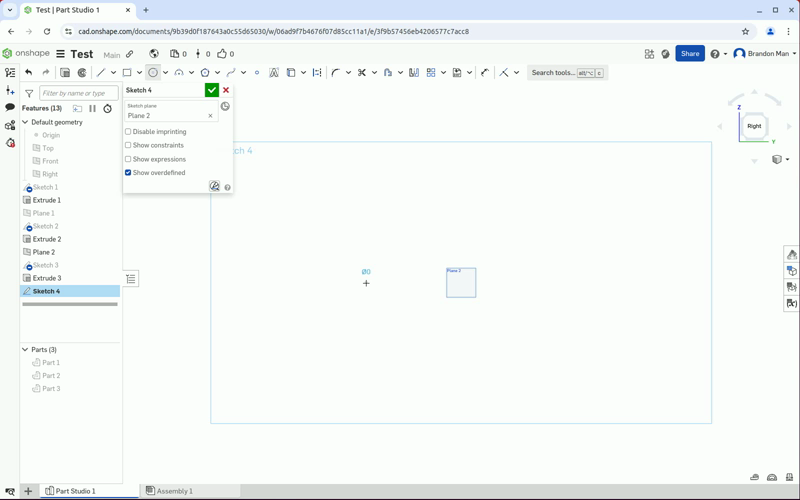
mouse_move(379, 282)
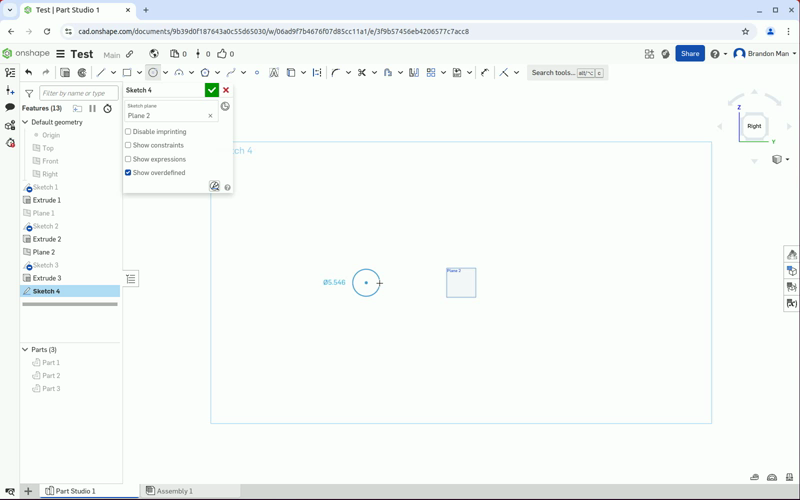
click(379, 282)
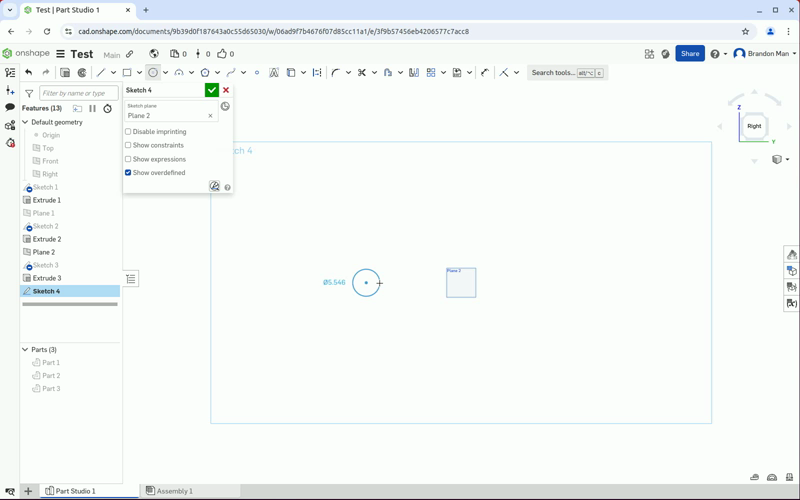
key(esc)
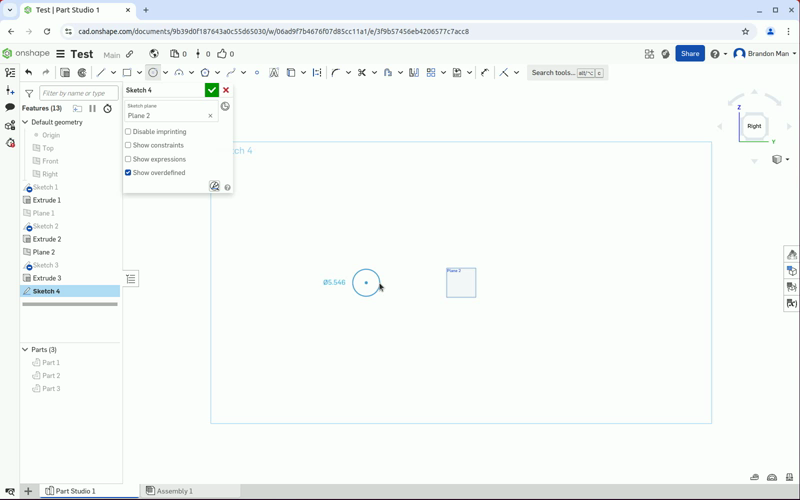
key(c)
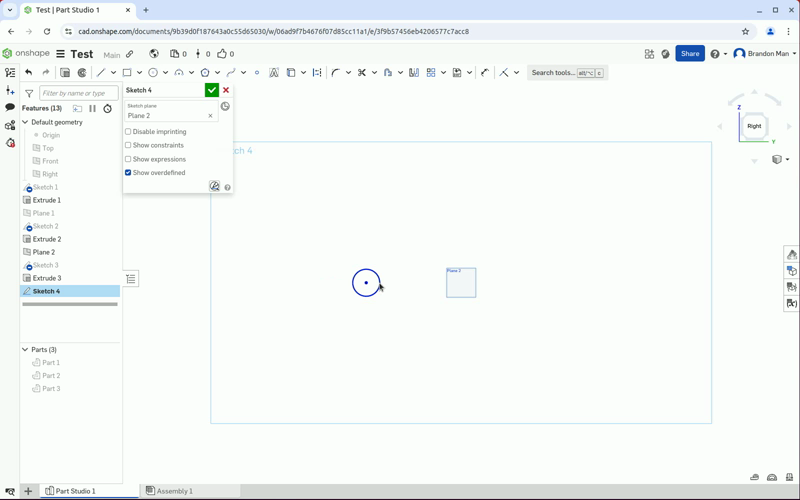
key_down(shift)
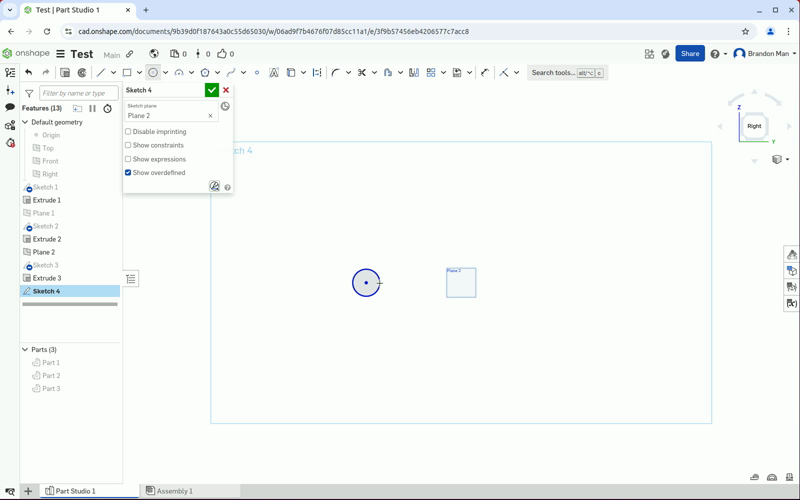
mouse_move(366, 282)
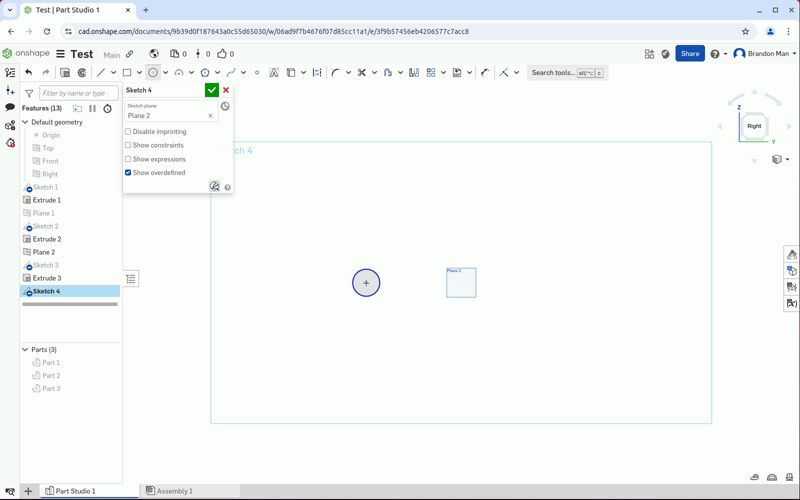
click(366, 282)
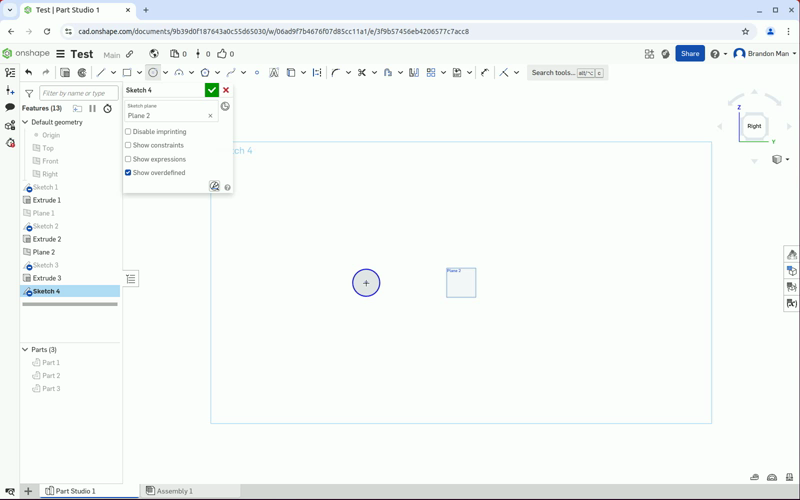
key_up(shift)
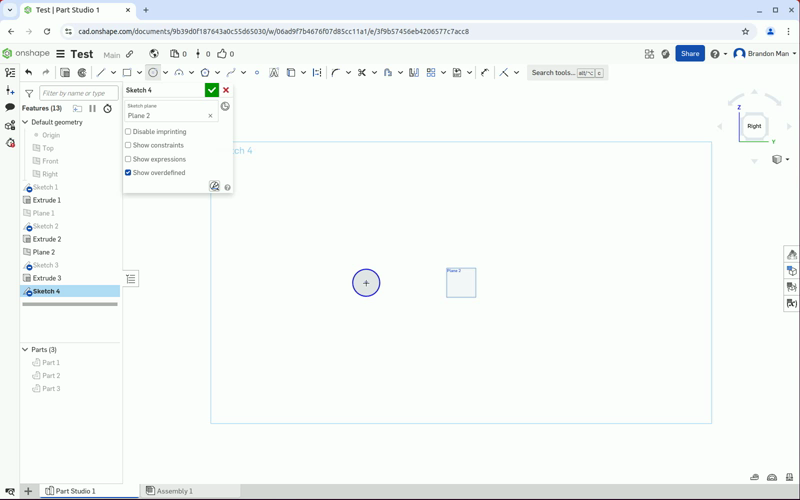
mouse_move(375, 282)
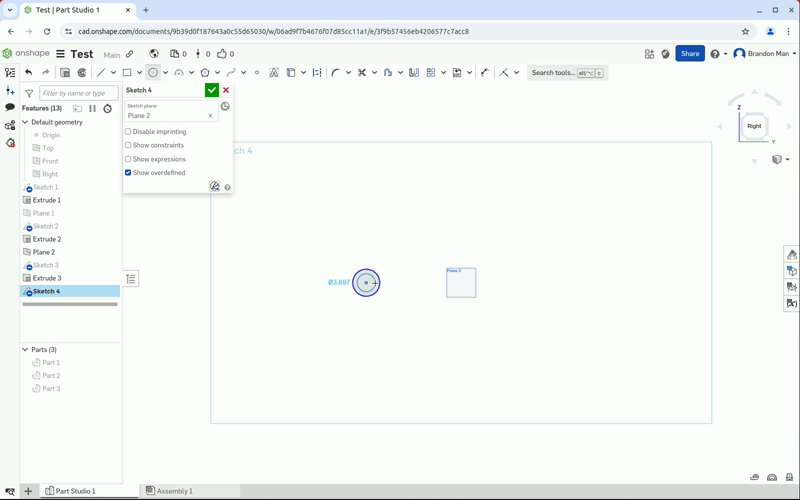
scroll(6)
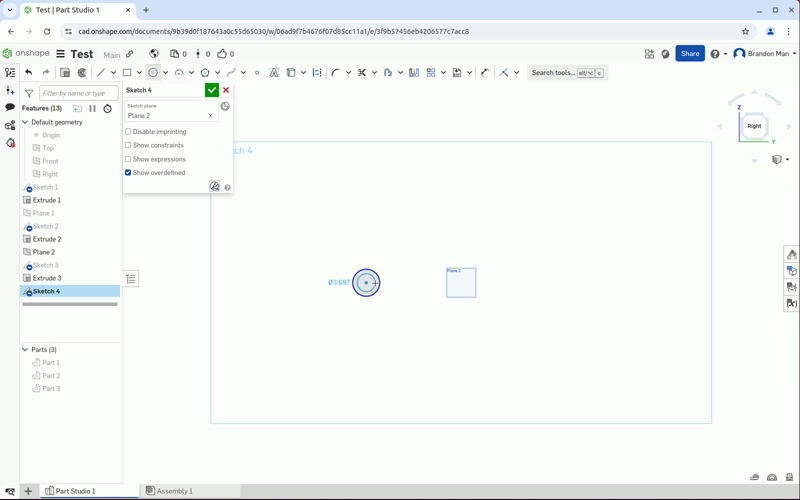
scroll(6)
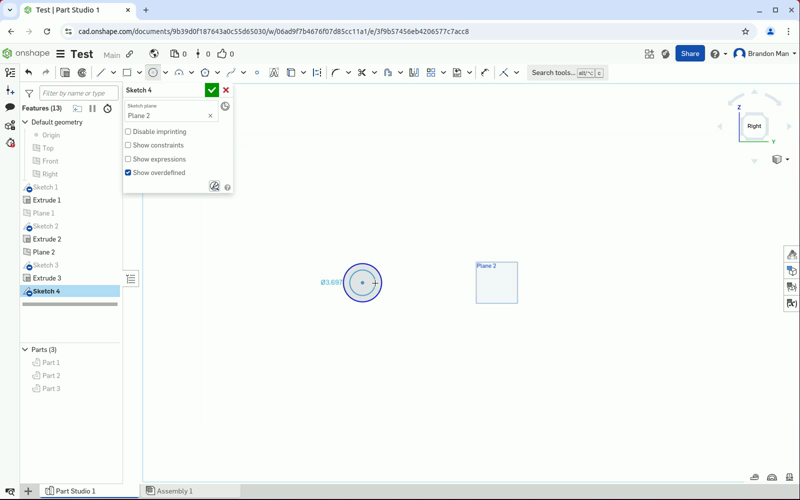
scroll(6)
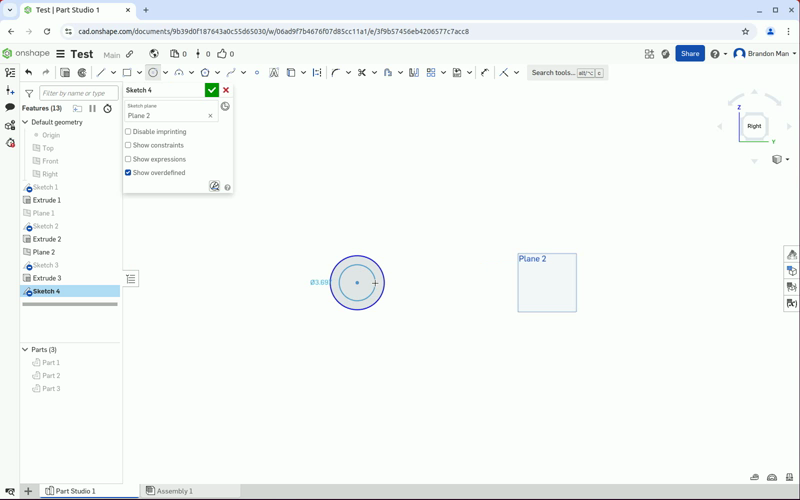
scroll(6)
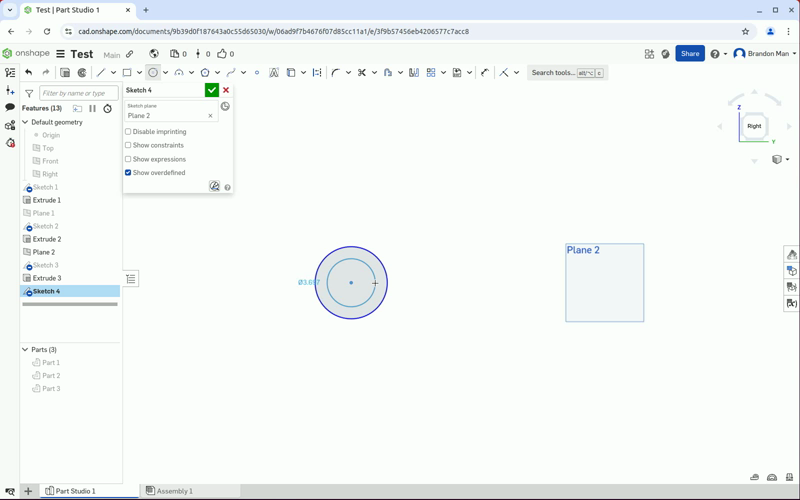
scroll(6)
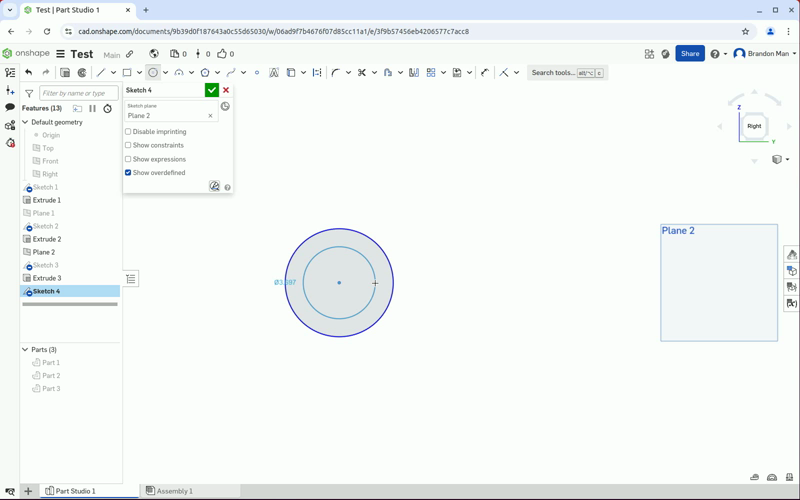
scroll(6)
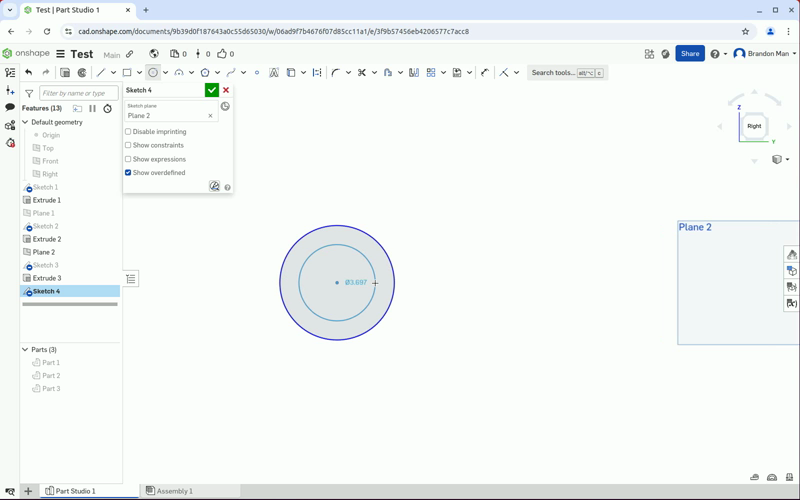
scroll(6)
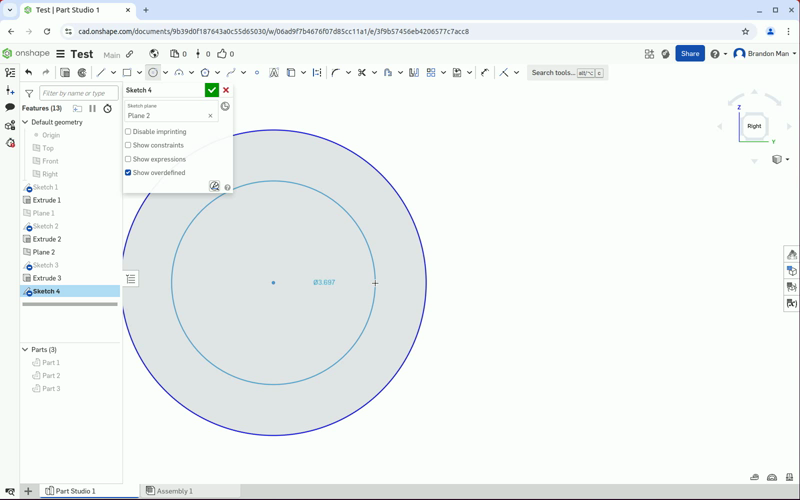
click(375, 282)
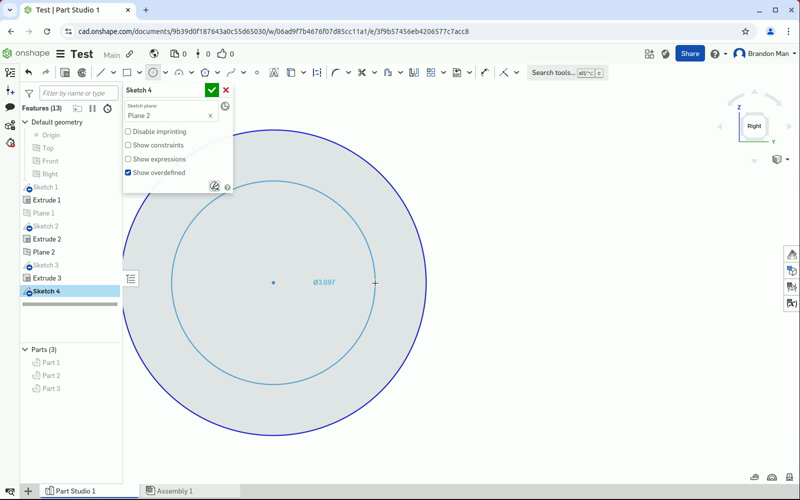
scroll(-6)
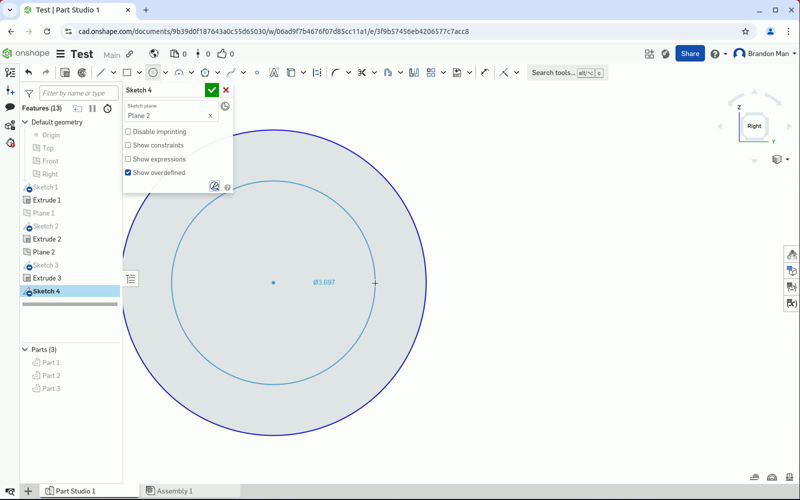
scroll(-6)
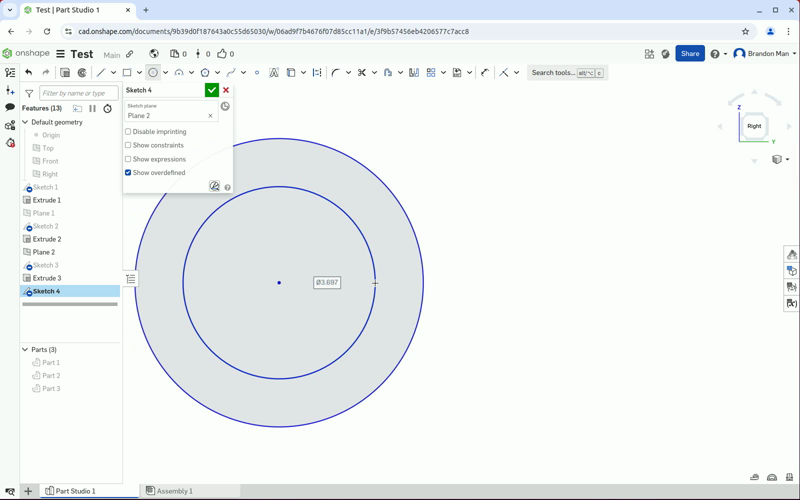
scroll(-6)
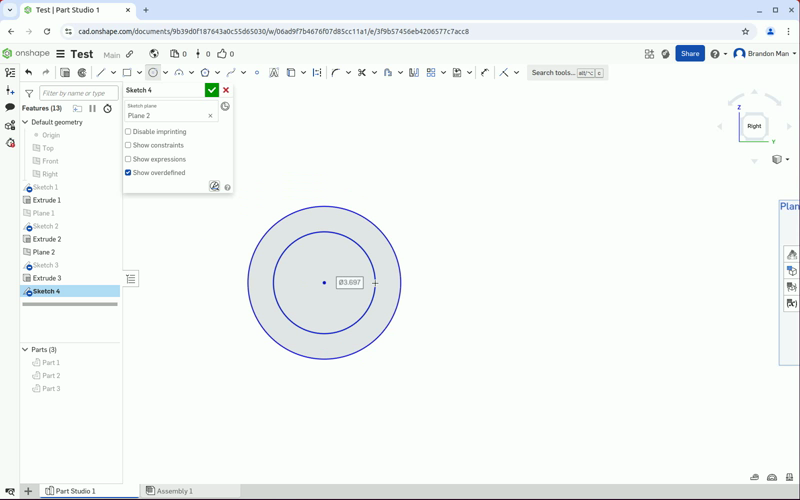
scroll(-6)
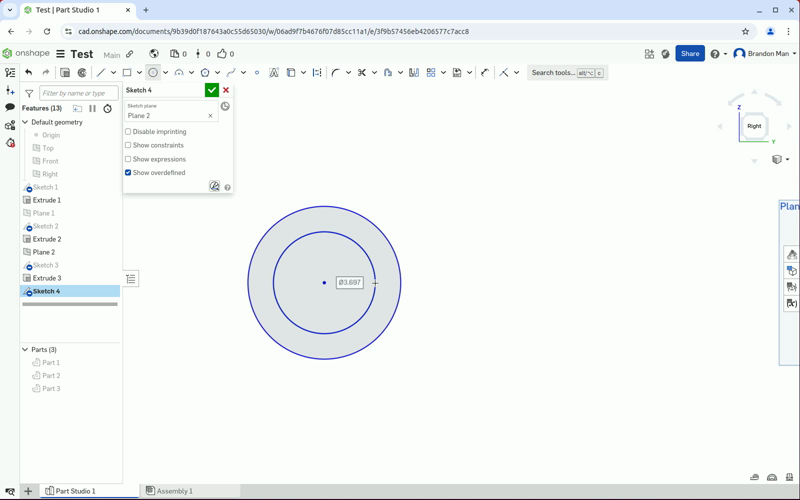
scroll(-6)
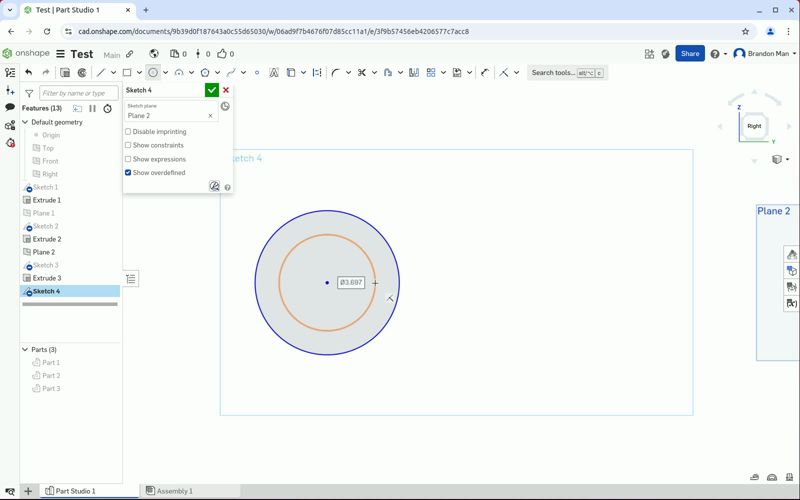
scroll(-6)
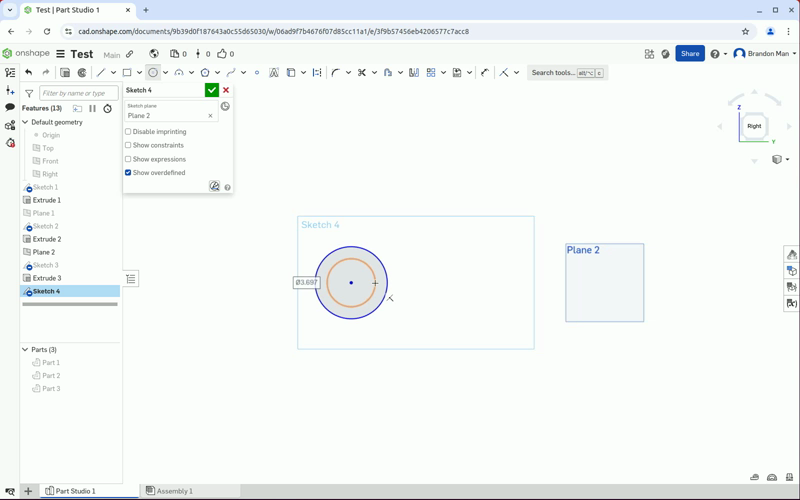
scroll(-6)
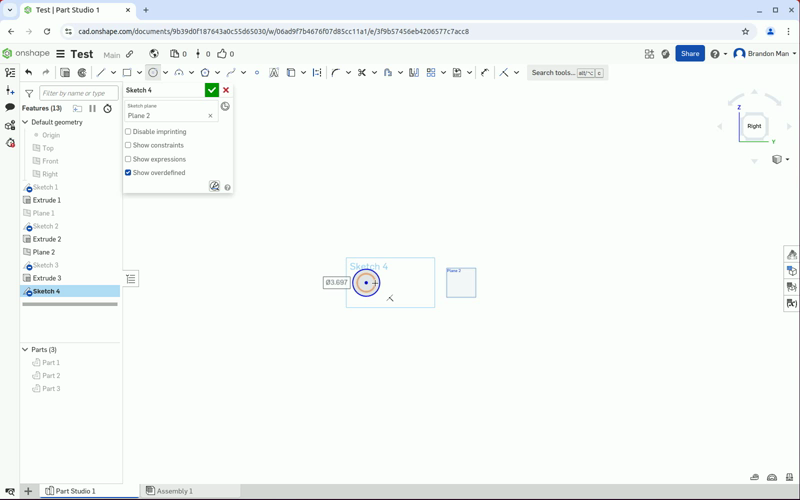
key(esc)
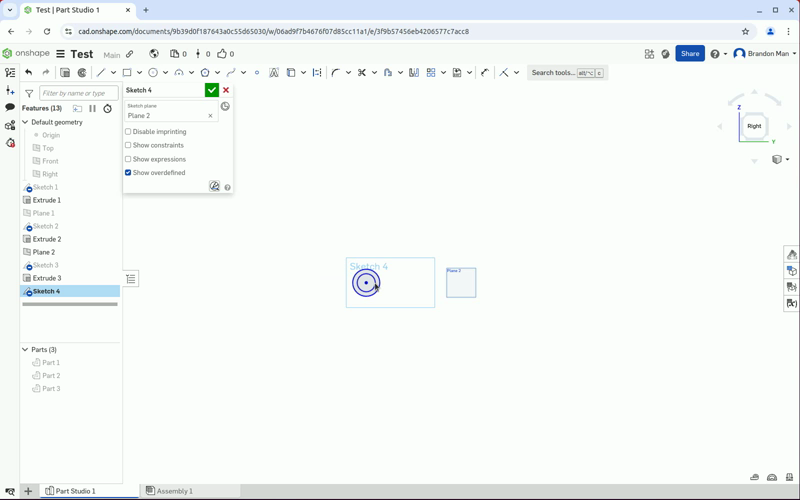
mouse_move(357, 289)
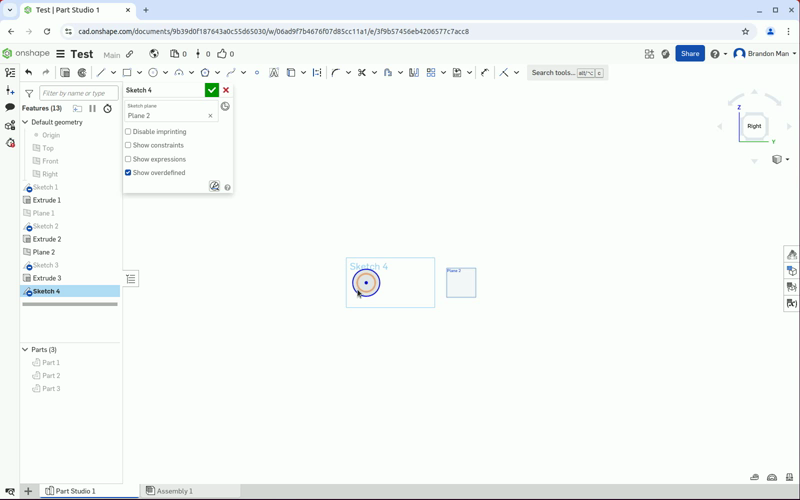
scroll(6)
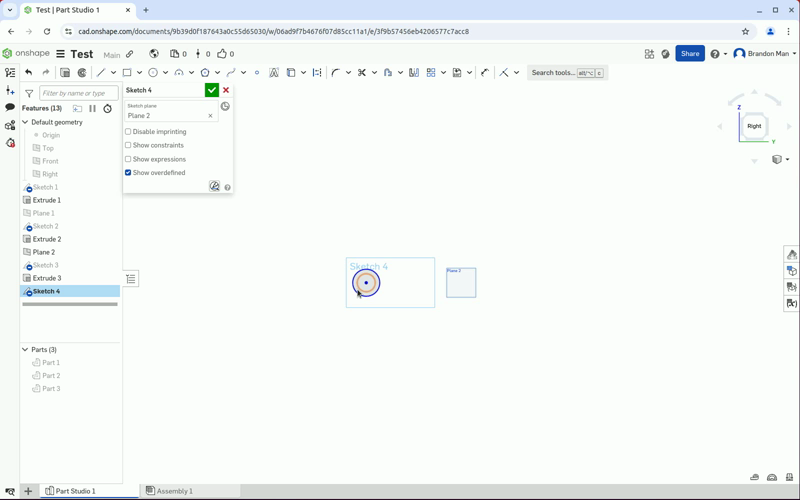
scroll(6)
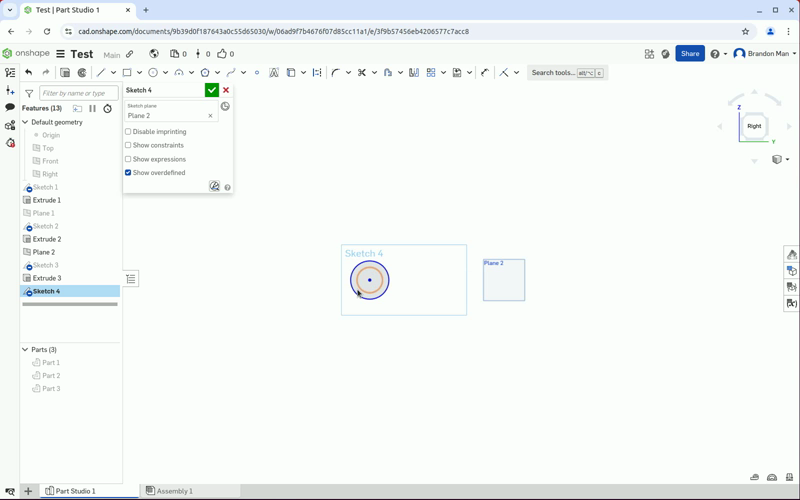
scroll(6)
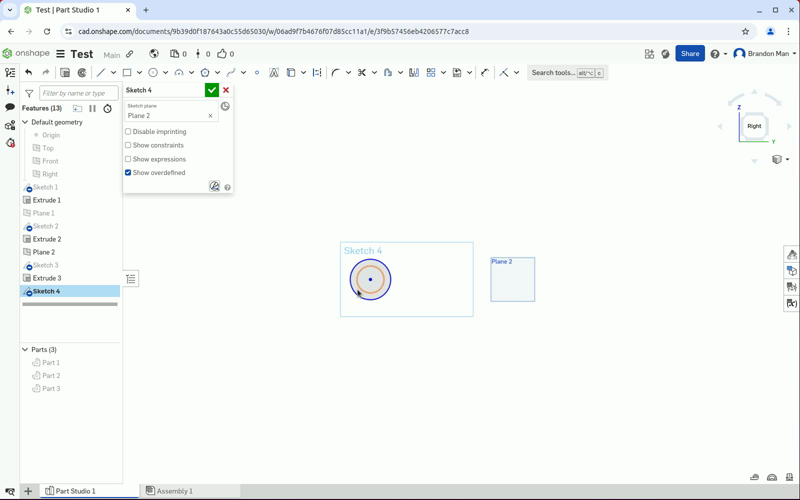
scroll(6)
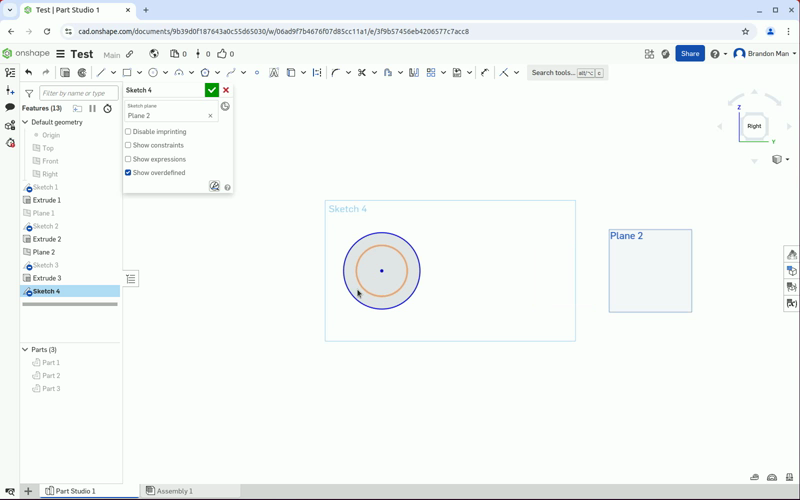
scroll(6)
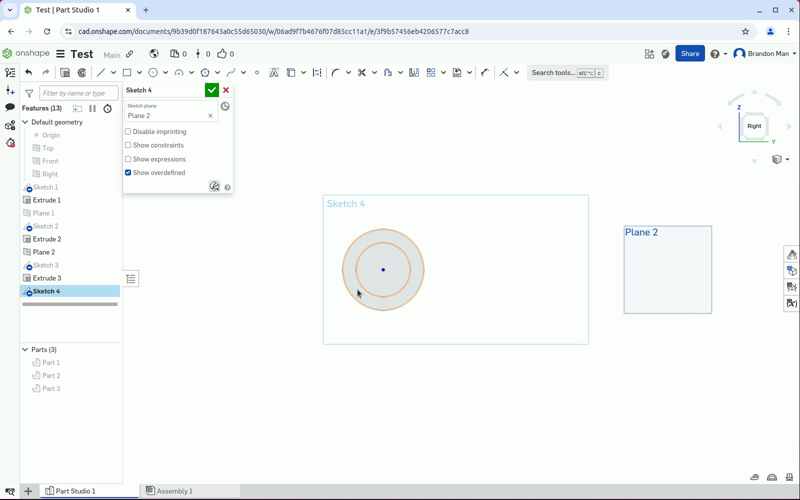
scroll(6)
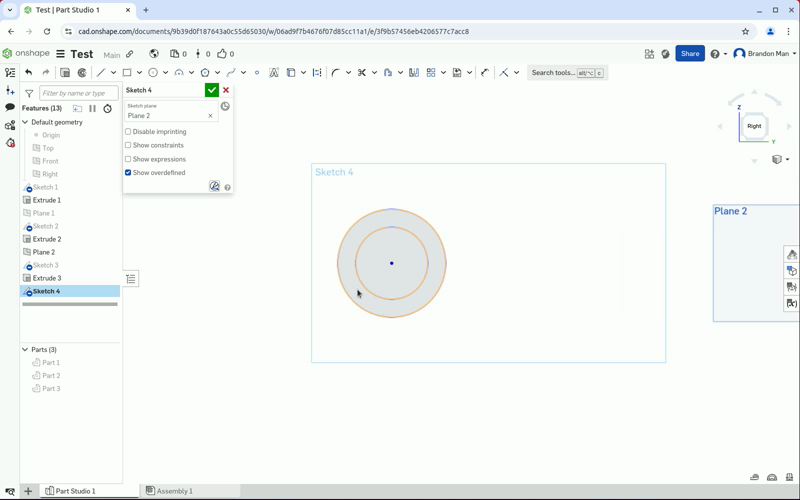
scroll(6)
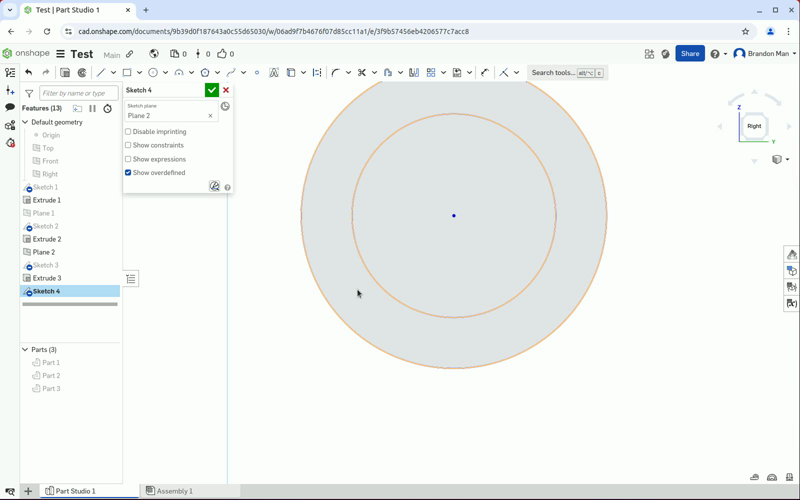
click(357, 289)
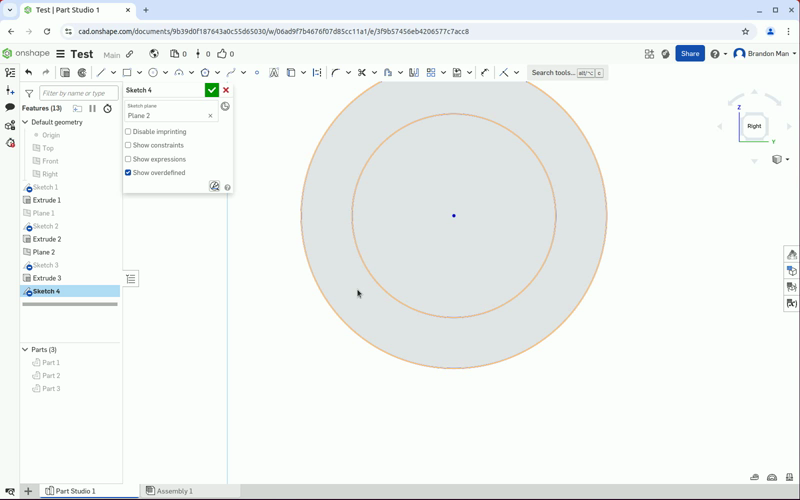
scroll(-6)
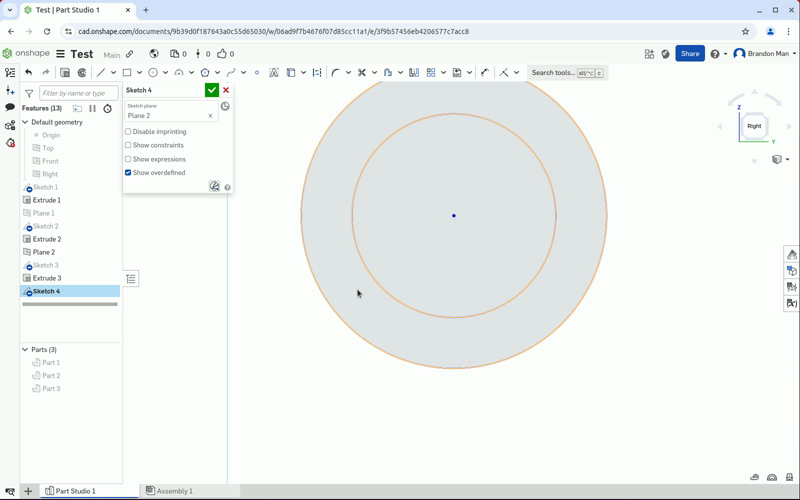
scroll(-6)
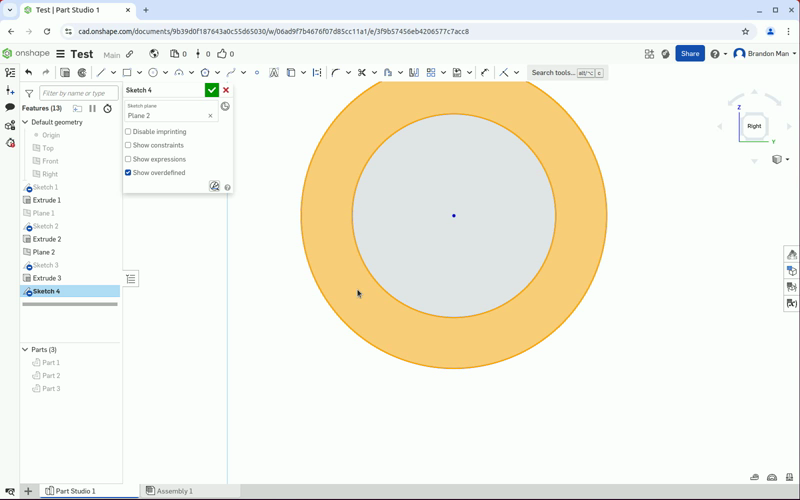
scroll(-6)
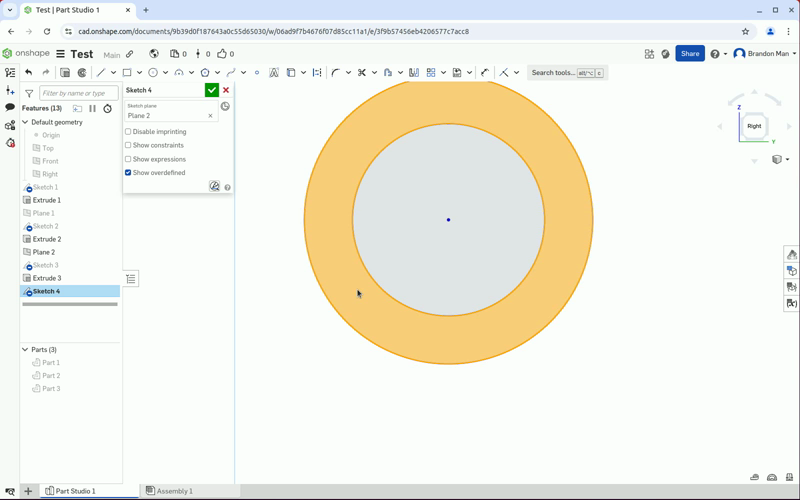
scroll(-6)
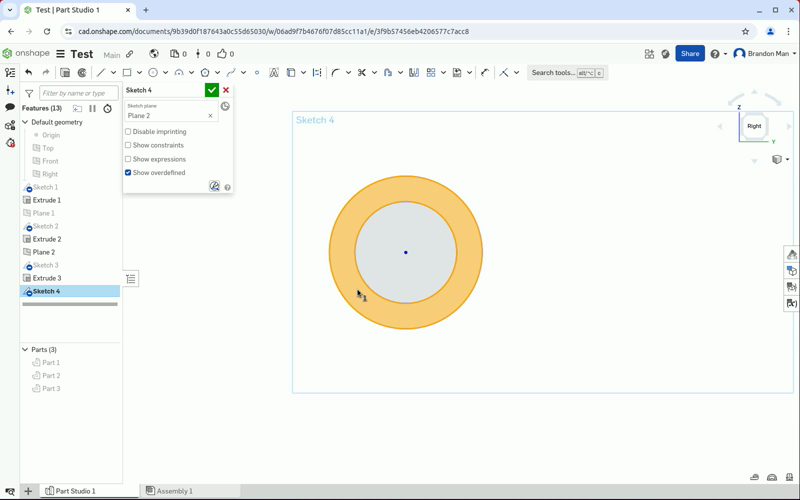
scroll(-6)
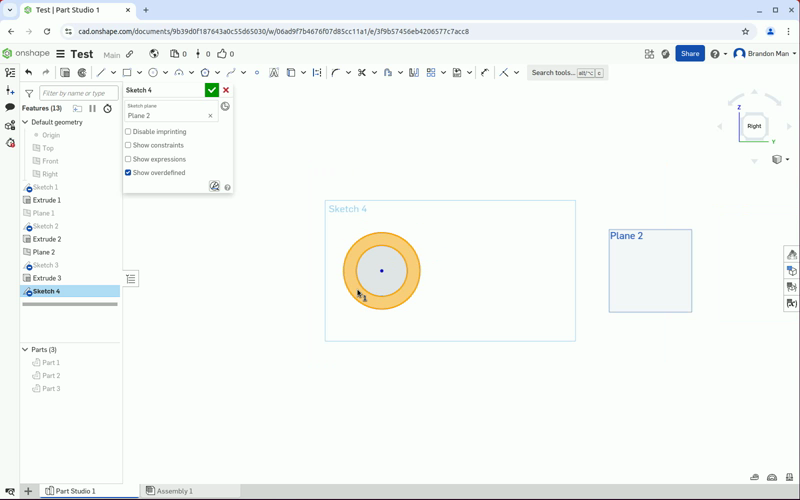
scroll(-6)
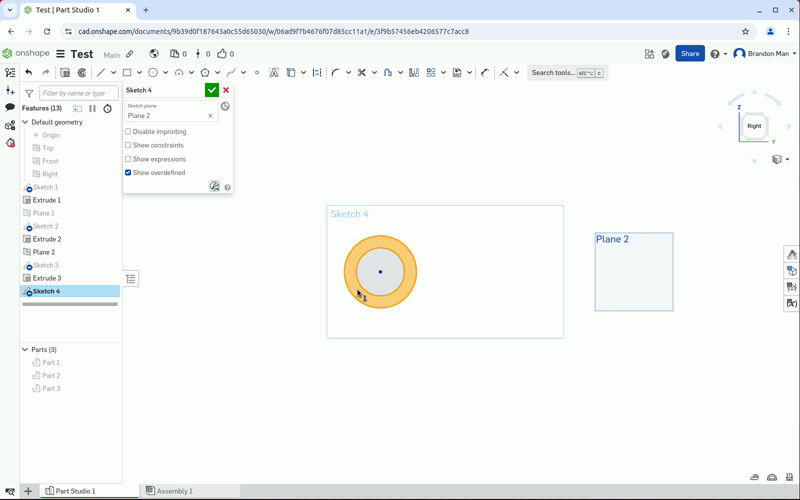
scroll(-6)
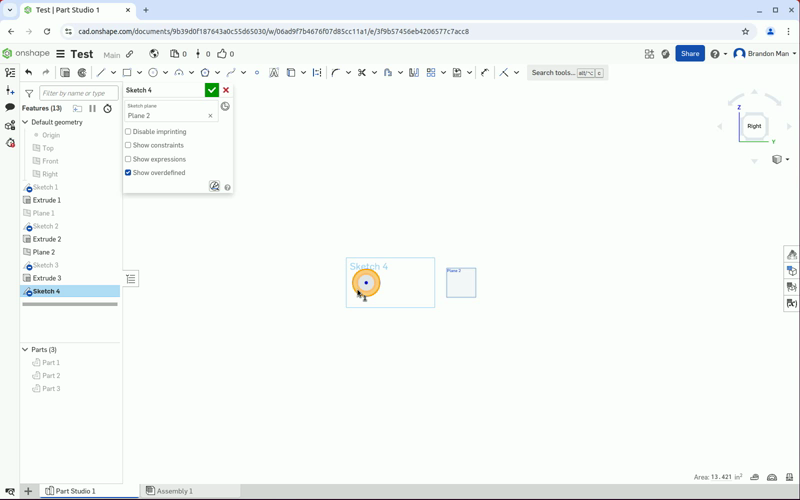
mouse_move(73, 352)
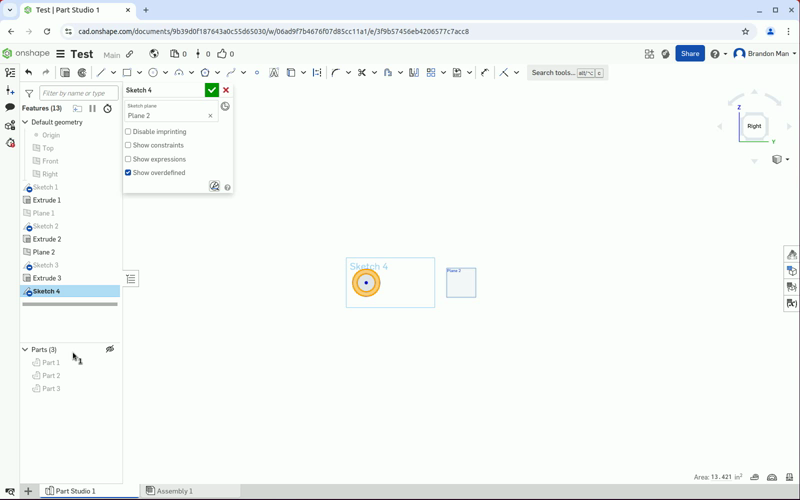
key(shift+y)
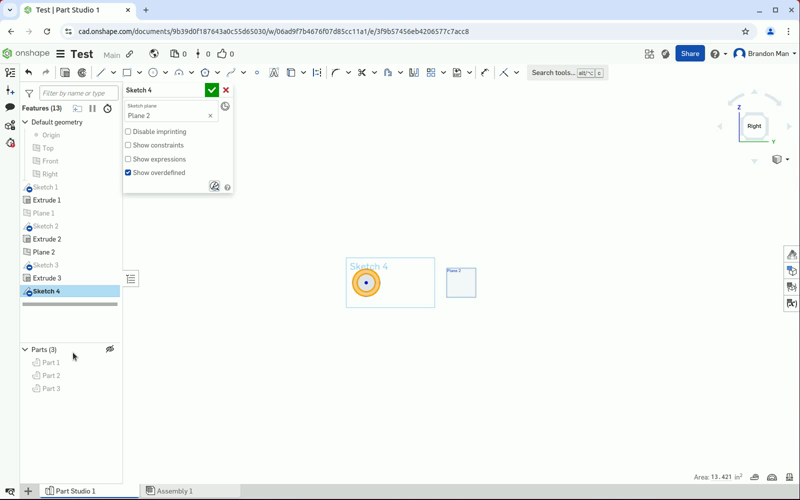
key(shift+e)
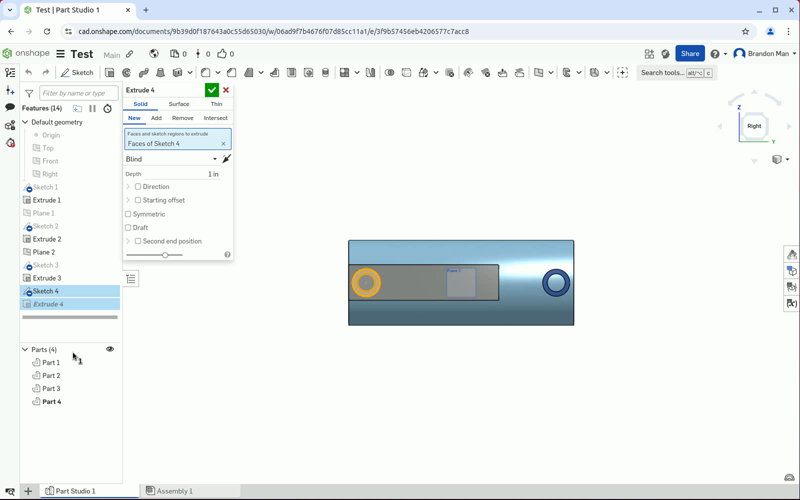
mouse_move(143, 106)
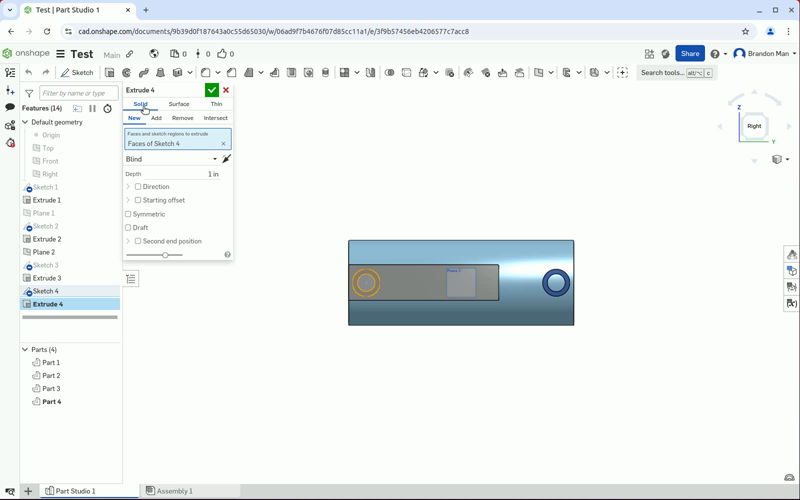
click(143, 106)
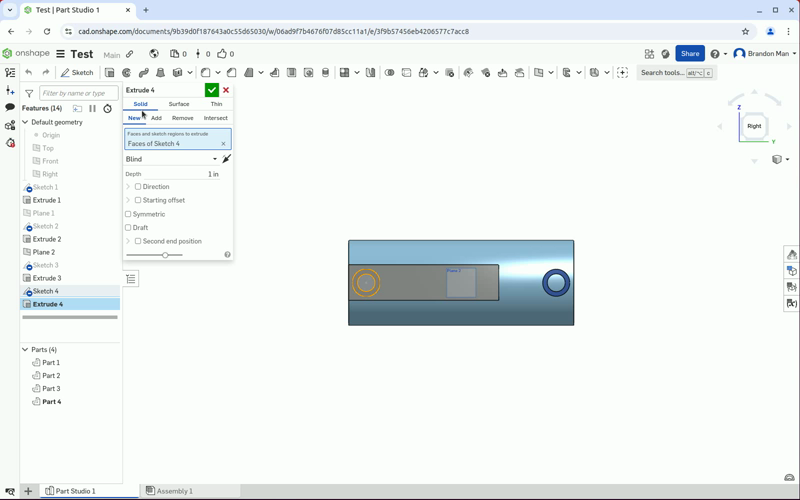
mouse_move(137, 120)
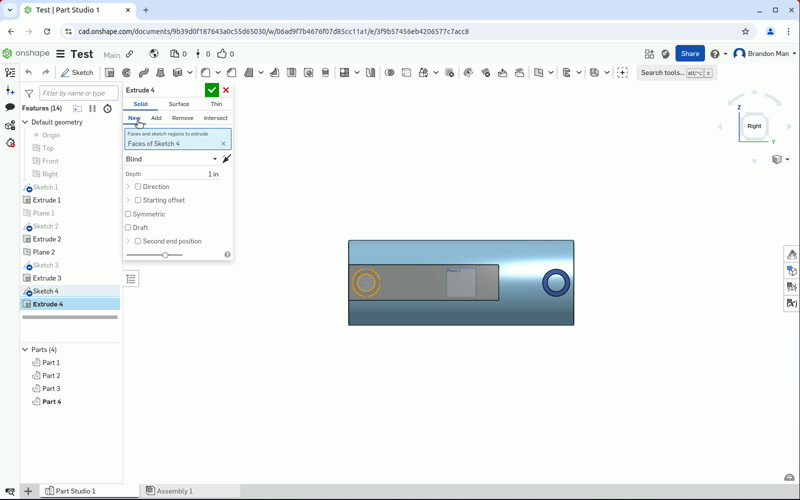
click(137, 120)
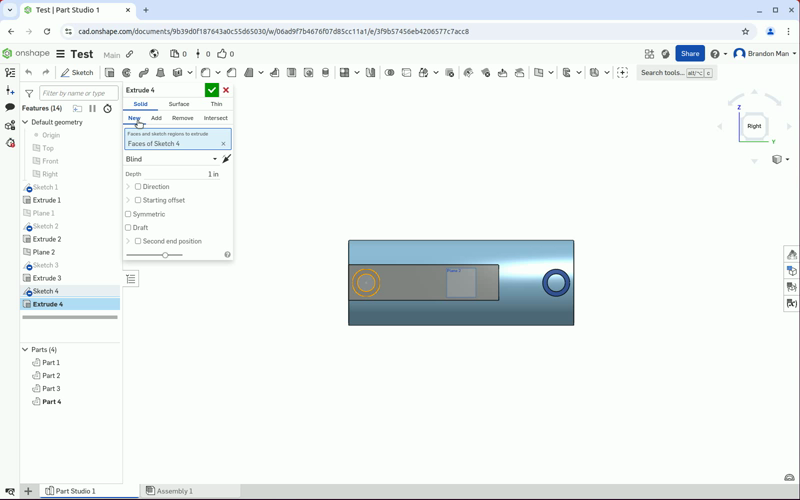
key(tab, 4)
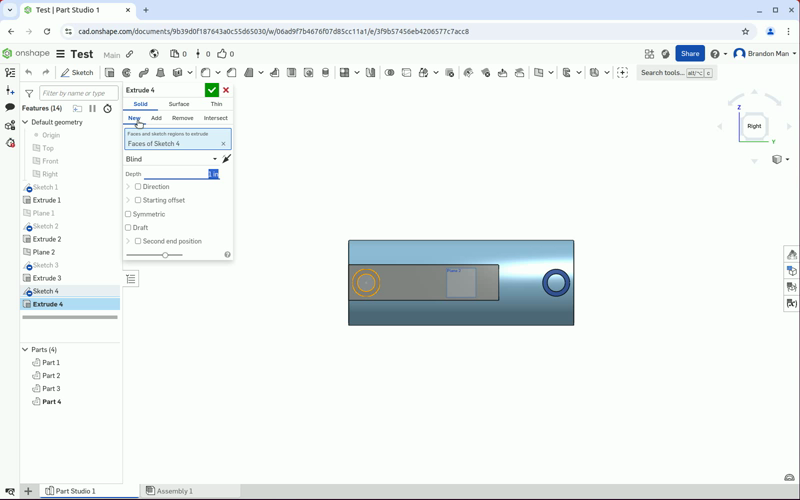
text(0.963)
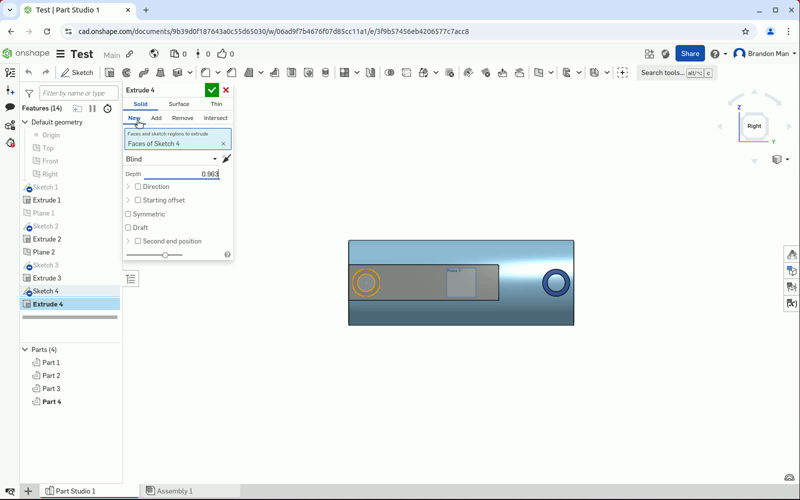
key(enter)
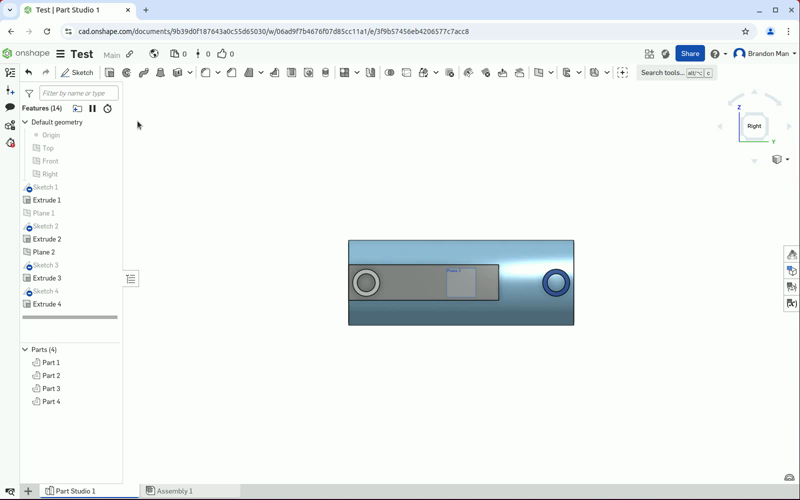
key(shift+h)
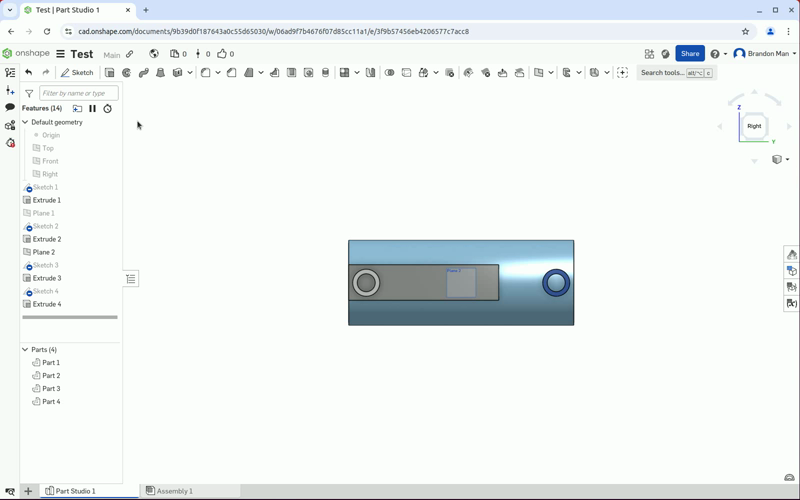
key(shift+h)
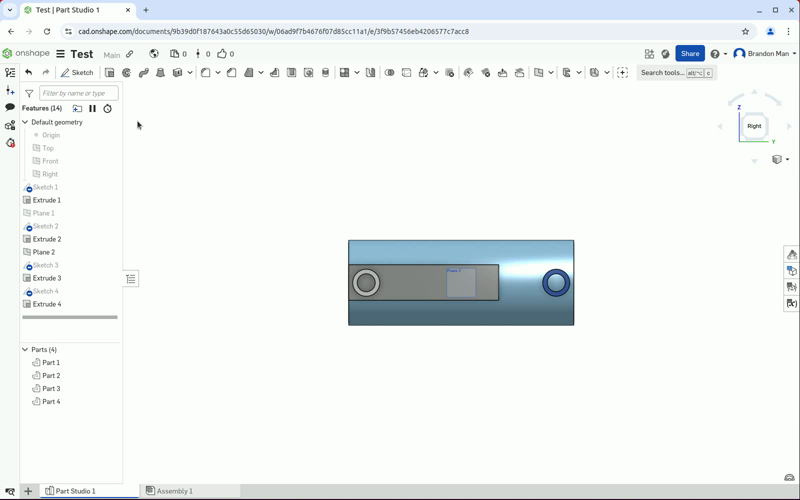
key(shift+7)
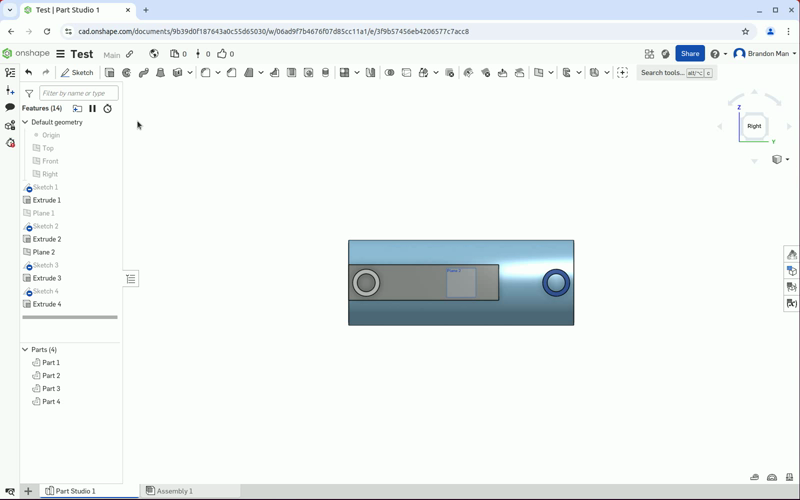
key(right, 2)
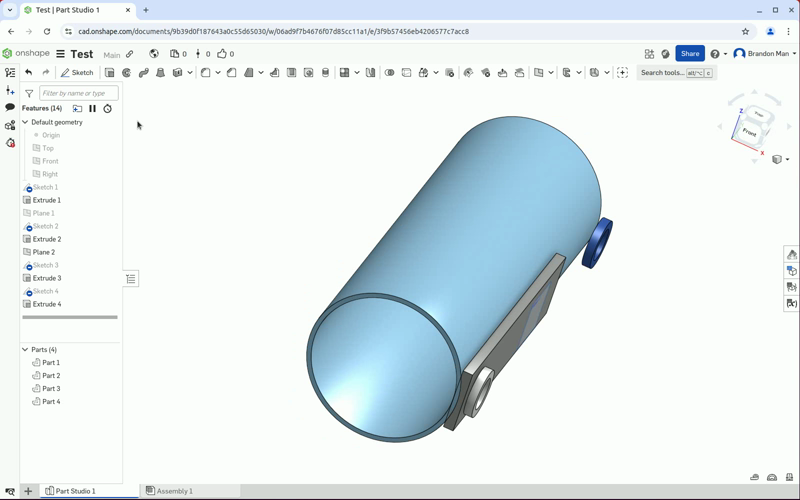
key(down, 2)
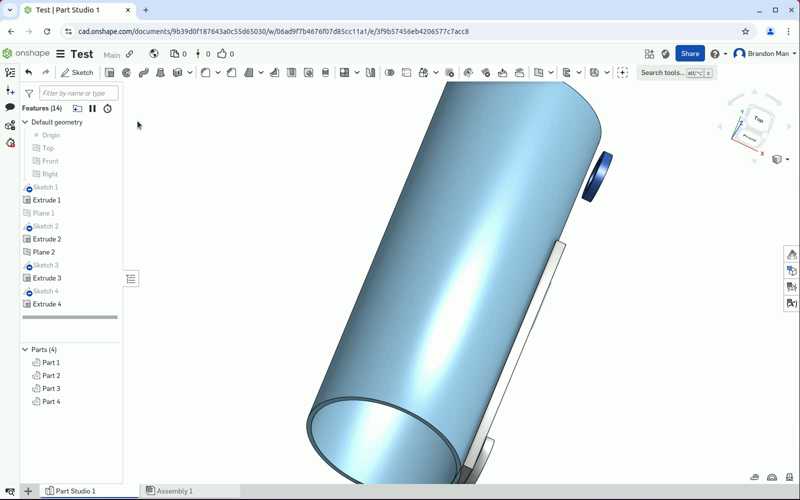
key(up, 2)
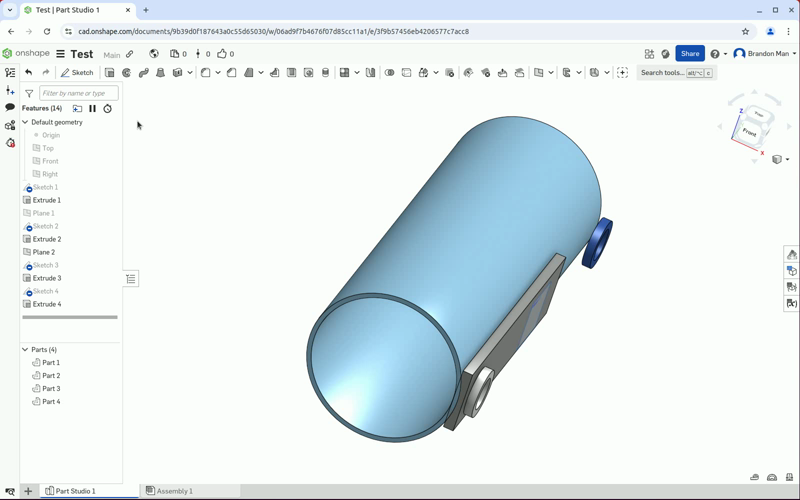
key(left, 2)
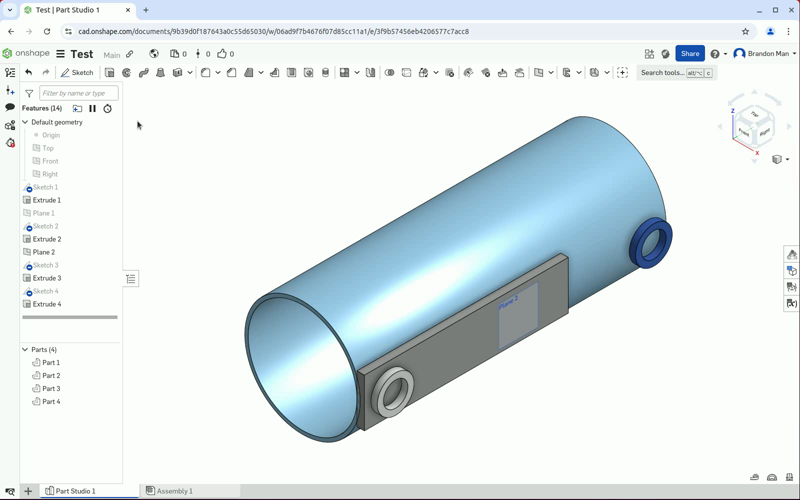
mouse_move(73, 189)
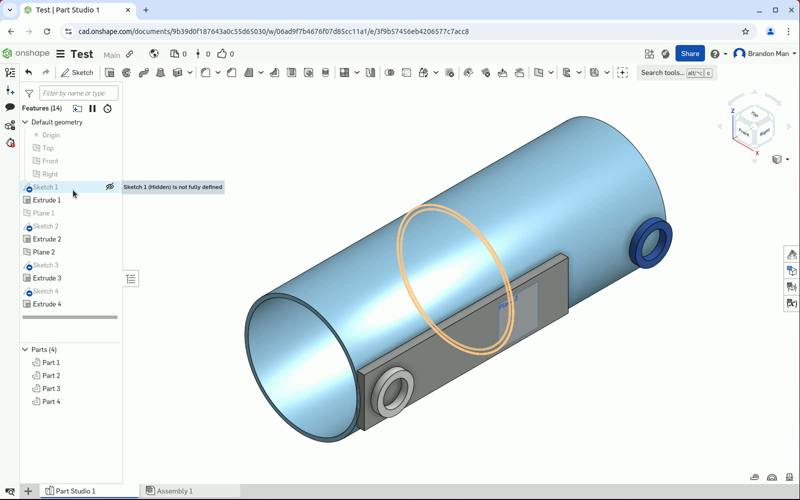
click(73, 189)